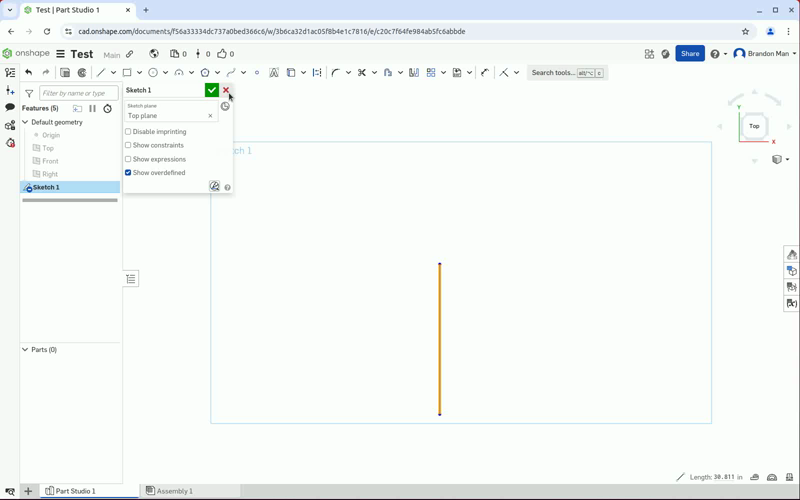
key(shift+h)
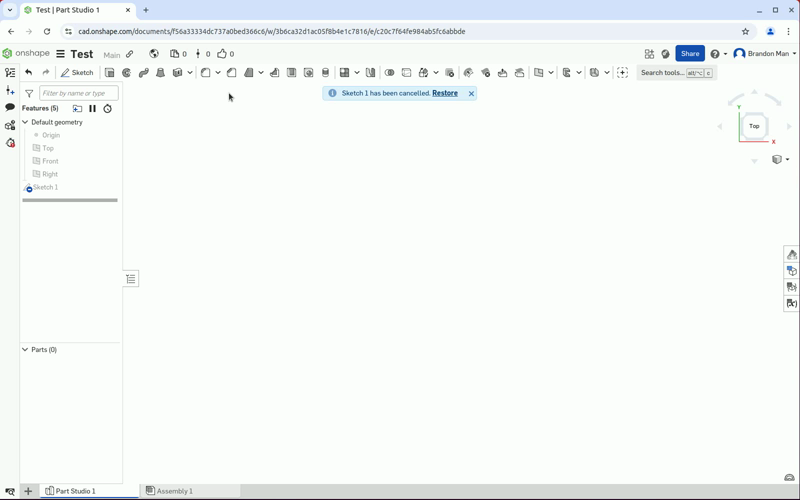
mouse_move(73, 352)
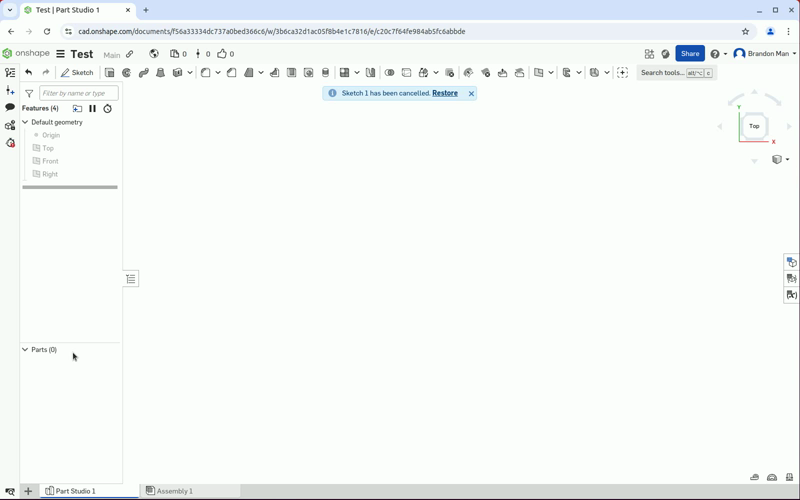
key(y)
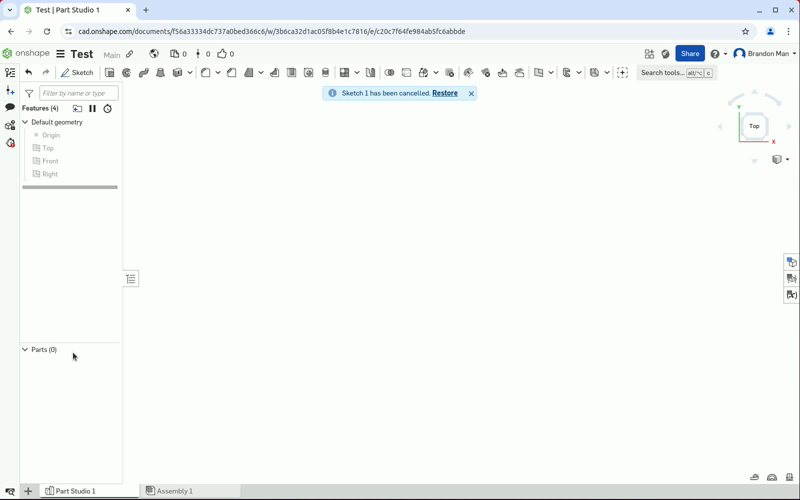
key(shift+p)
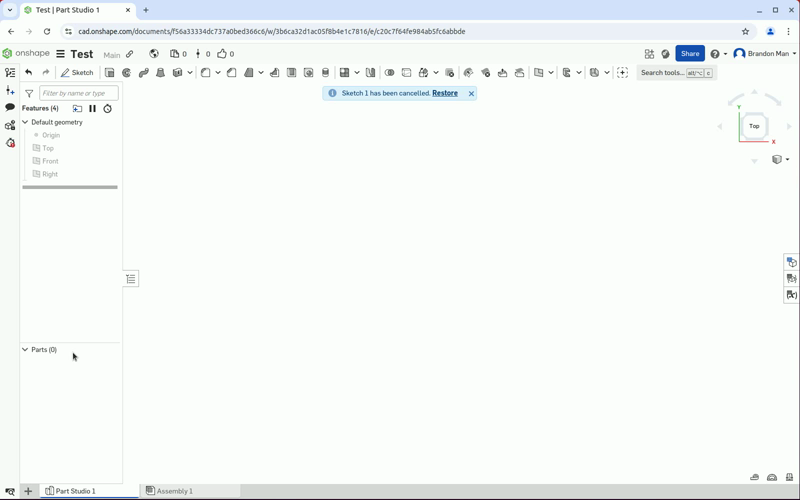
key(space)
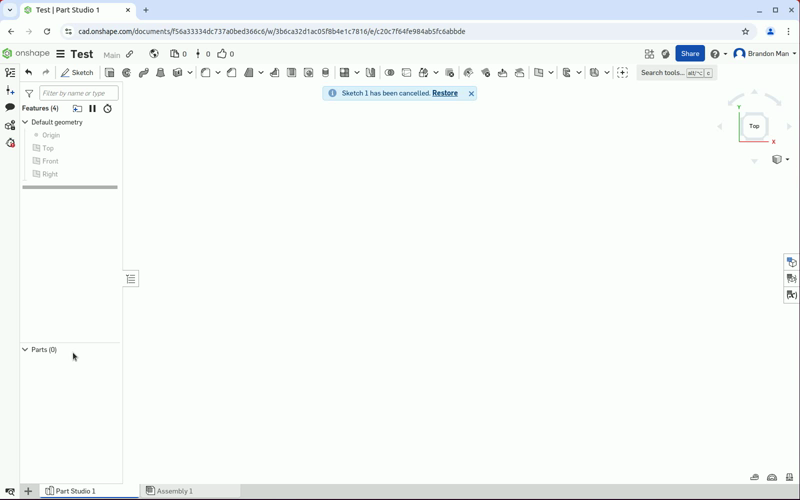
key_down(shift)
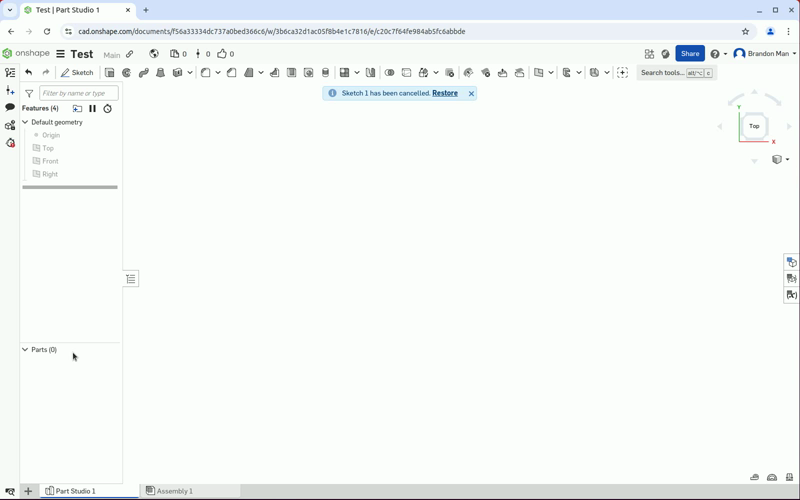
key(up)
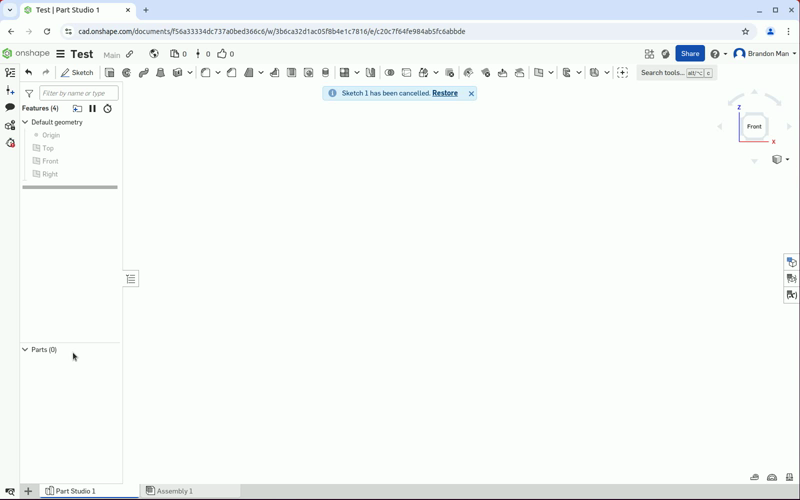
key_up(shift)
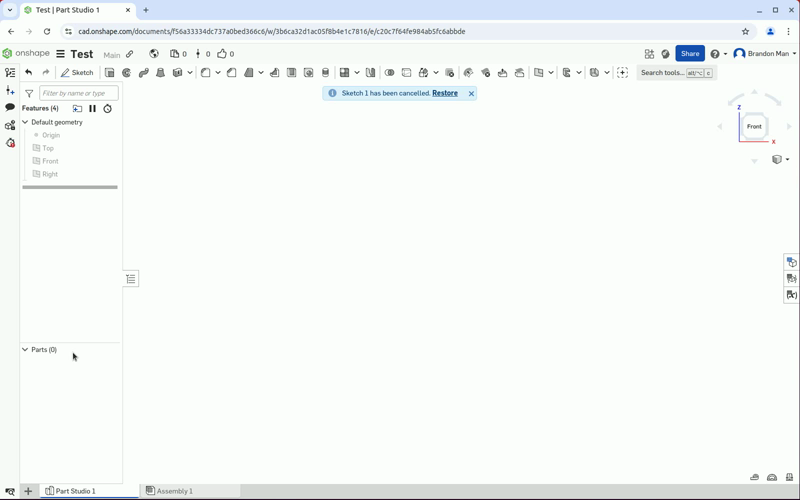
mouse_move(73, 352)
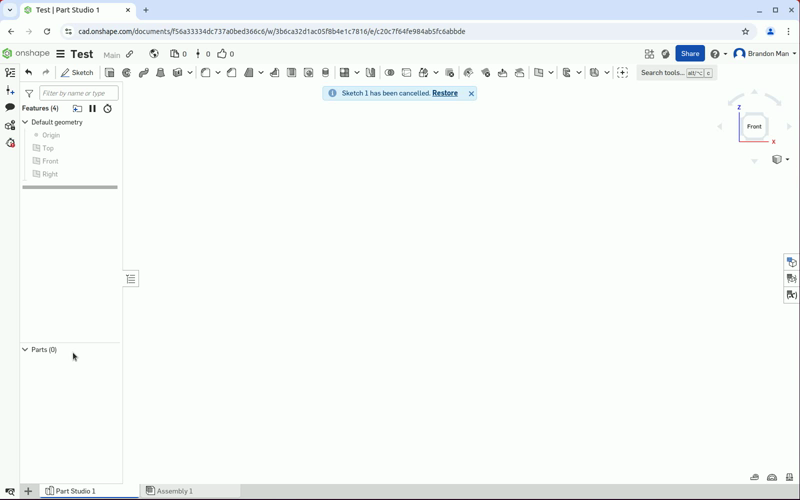
key(shift+y)
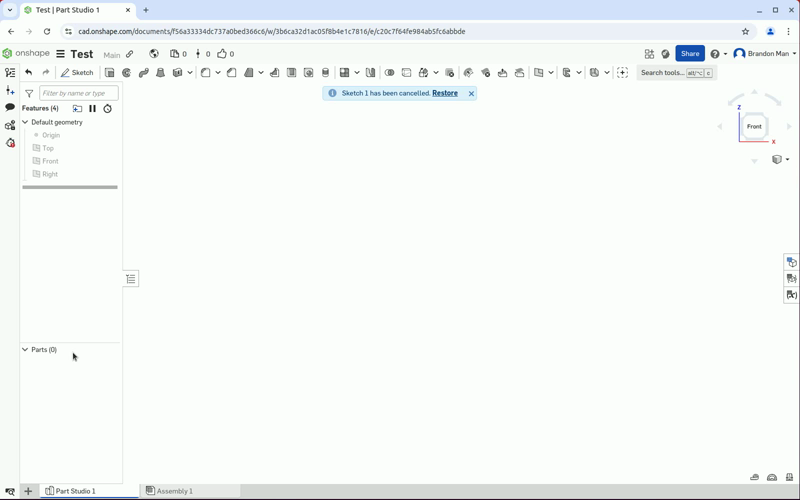
key(shift+s)
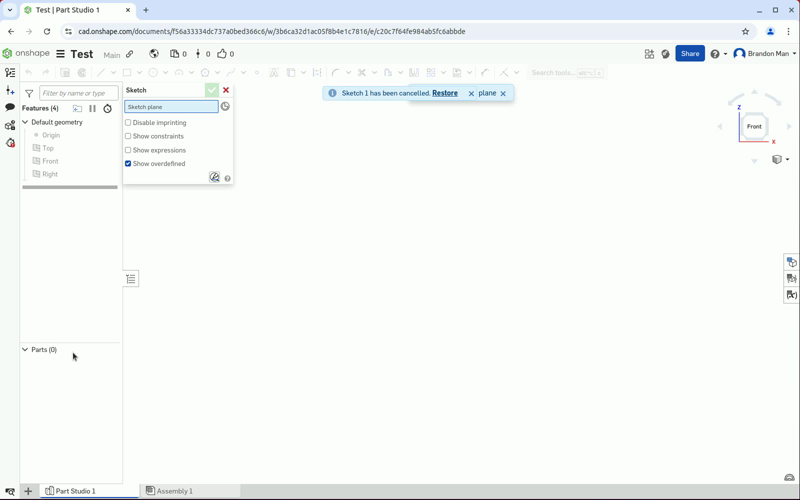
mouse_move(73, 163)
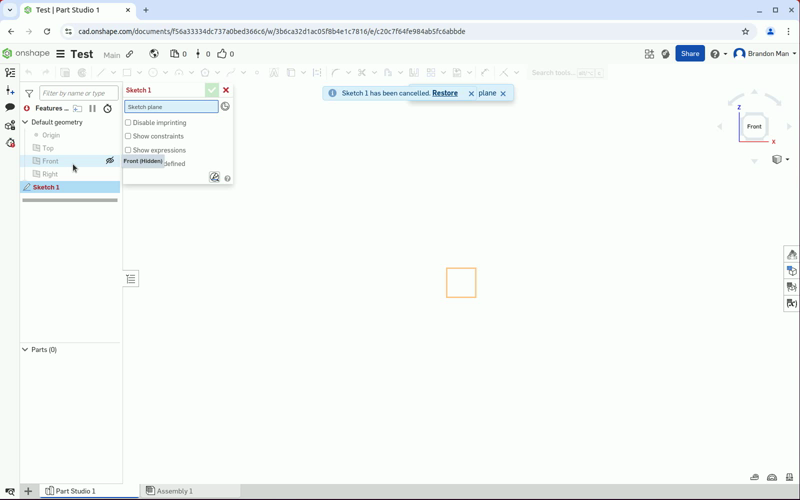
click(73, 163)
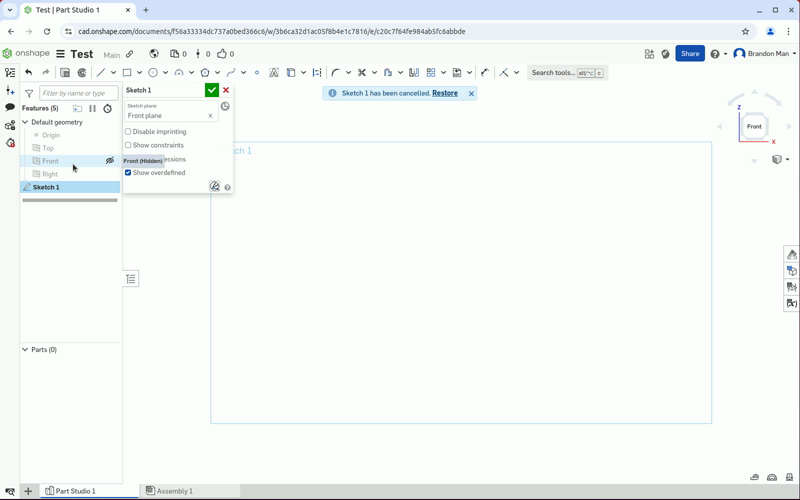
mouse_move(73, 352)
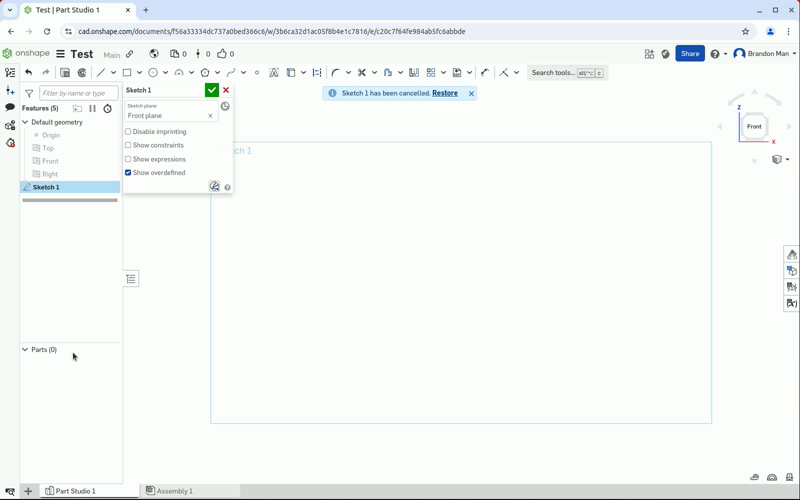
key(y)
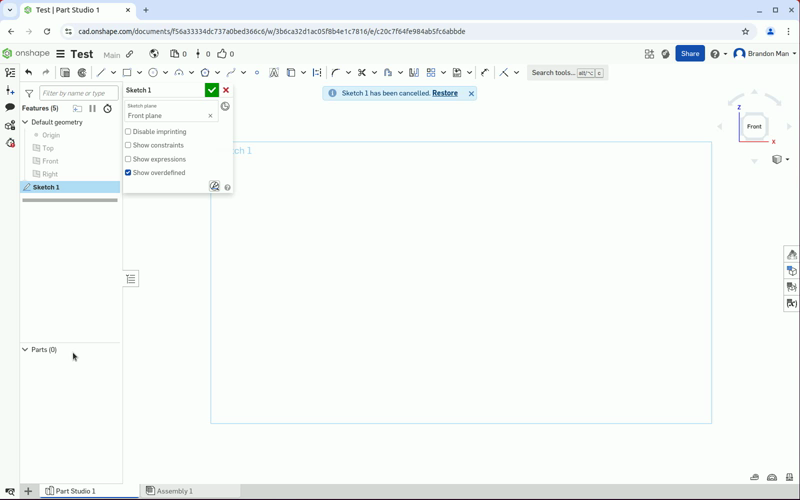
key(l)
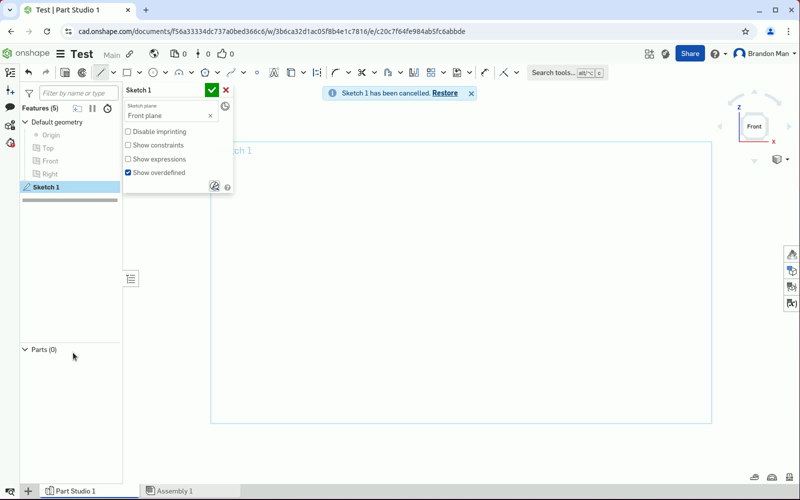
key_down(shift)
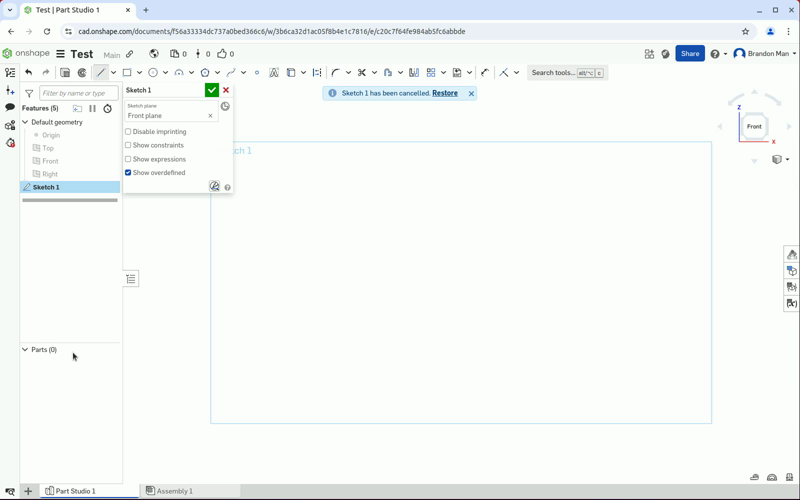
mouse_move(449, 253)
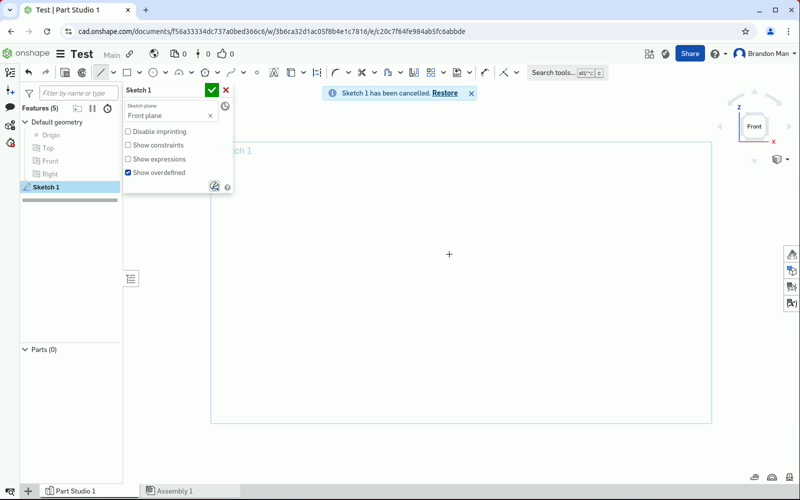
click(449, 253)
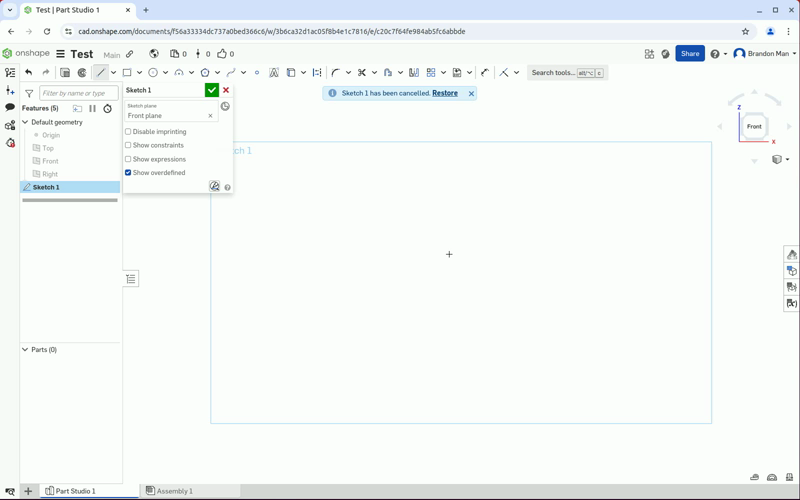
key_up(shift)
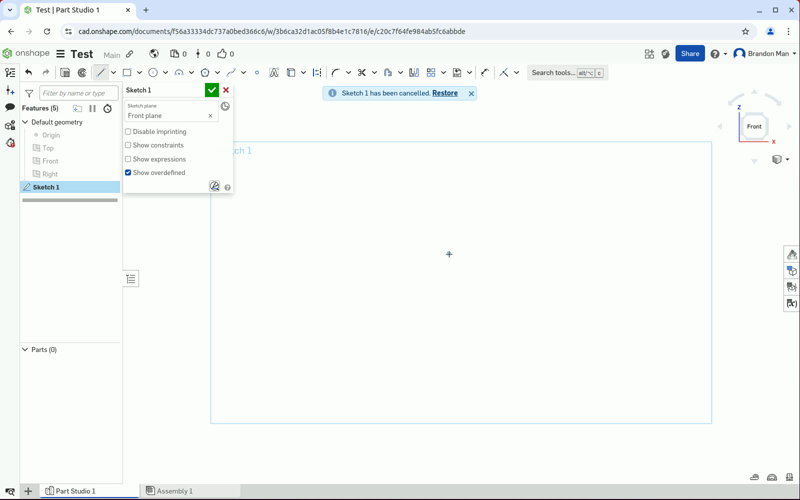
key_down(shift)
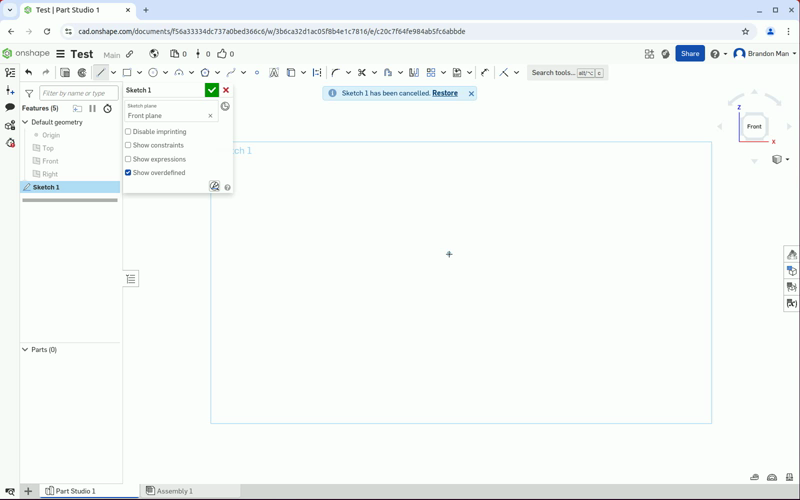
mouse_move(479, 253)
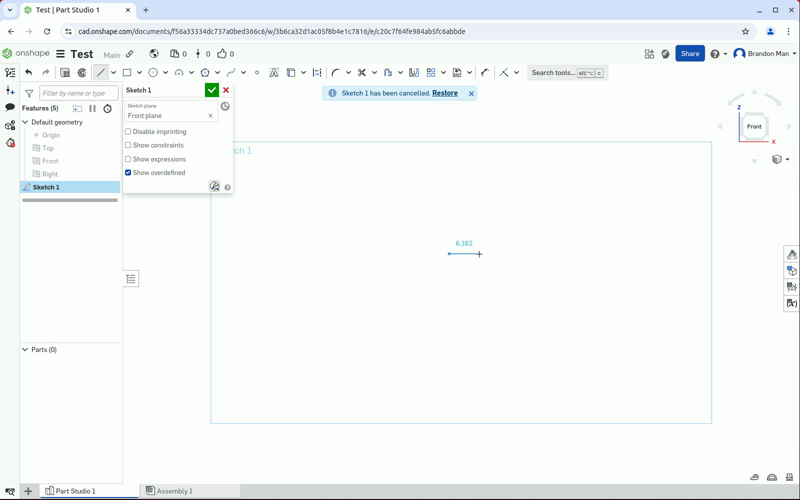
mouse_move(453, 253)
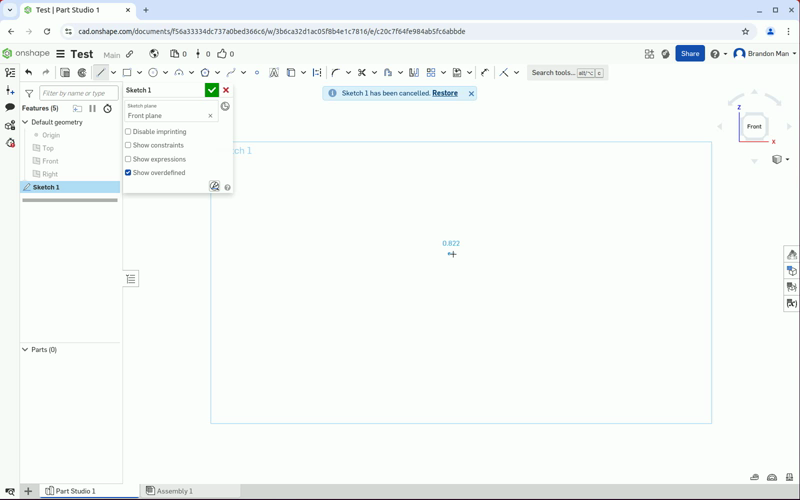
scroll(6)
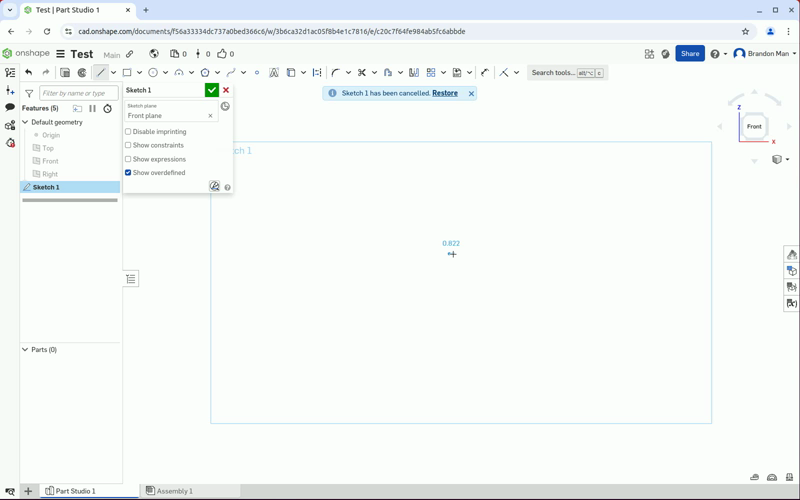
scroll(6)
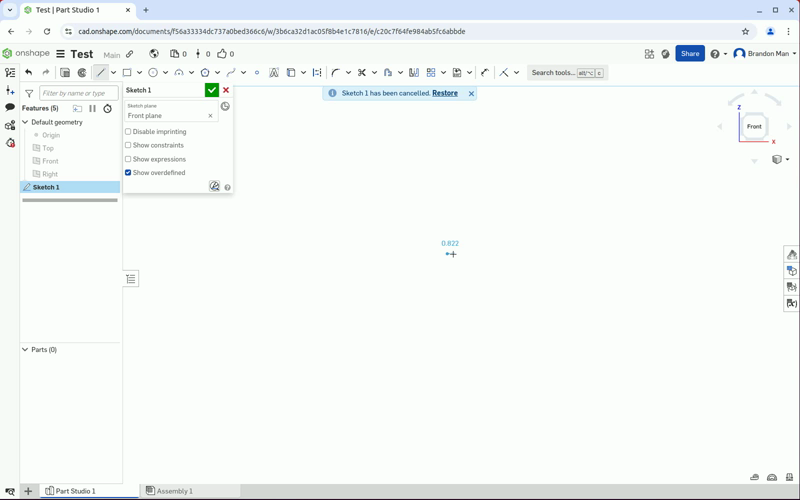
scroll(6)
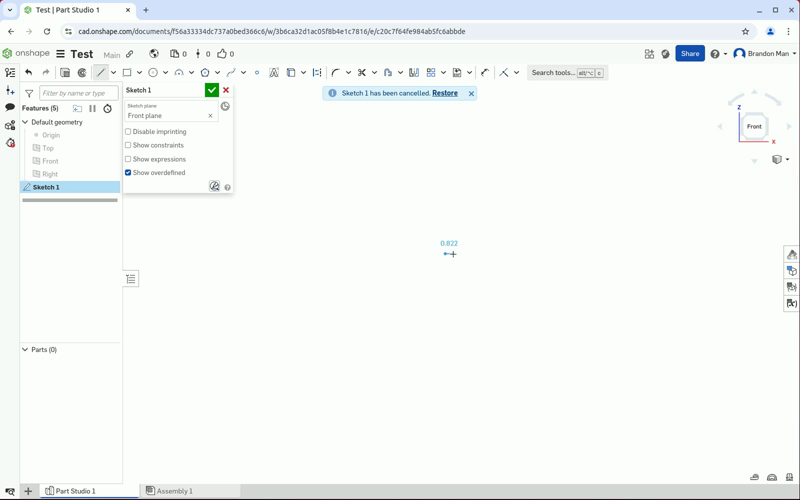
scroll(6)
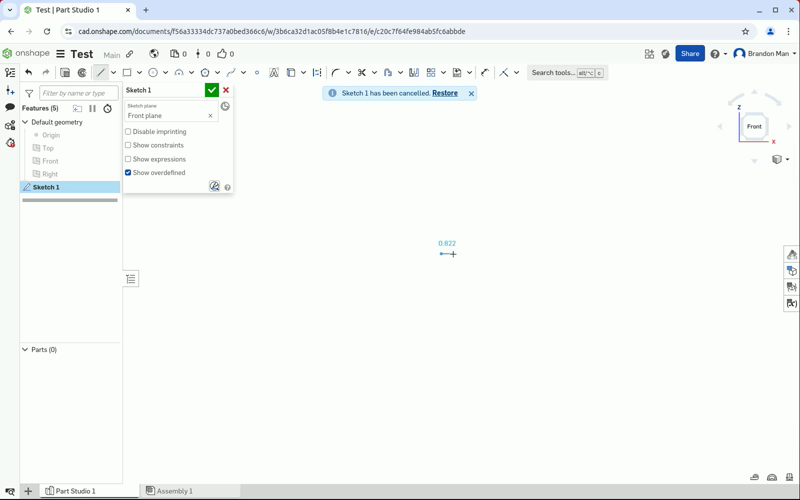
scroll(6)
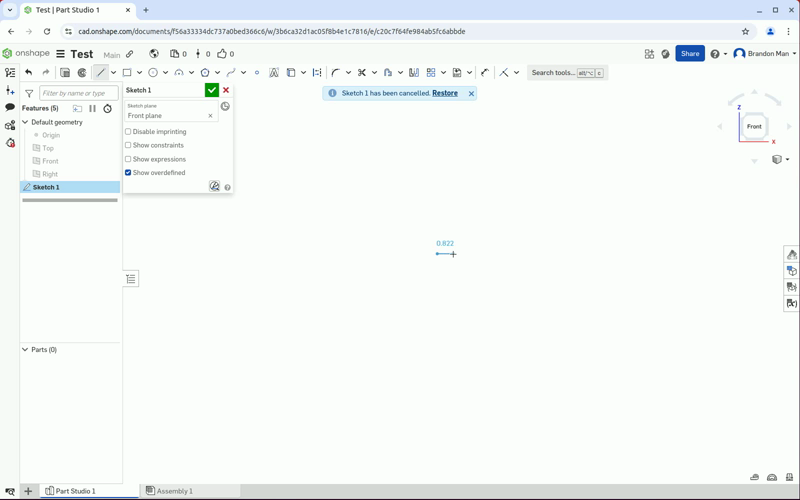
scroll(6)
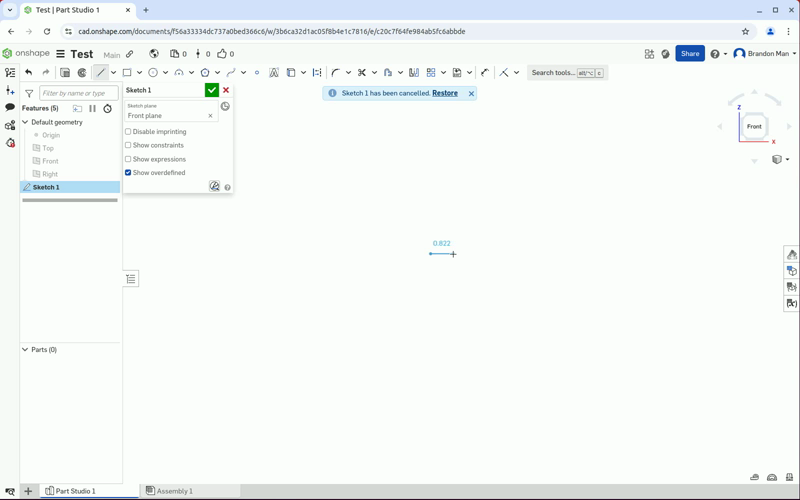
scroll(6)
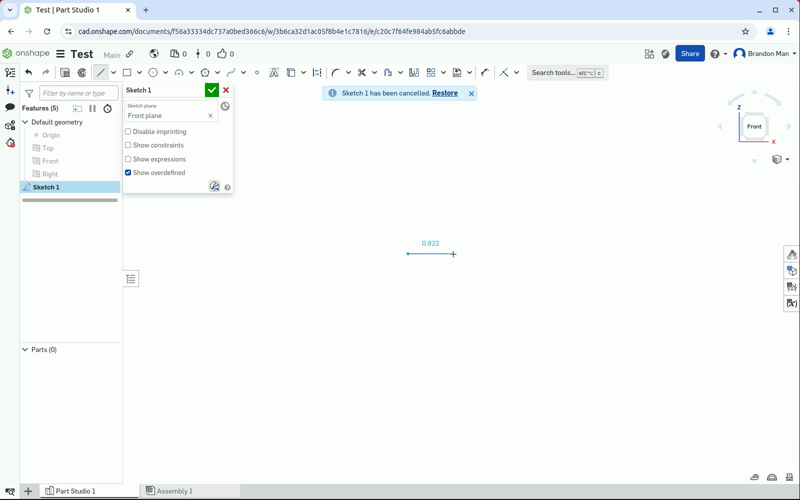
click(453, 253)
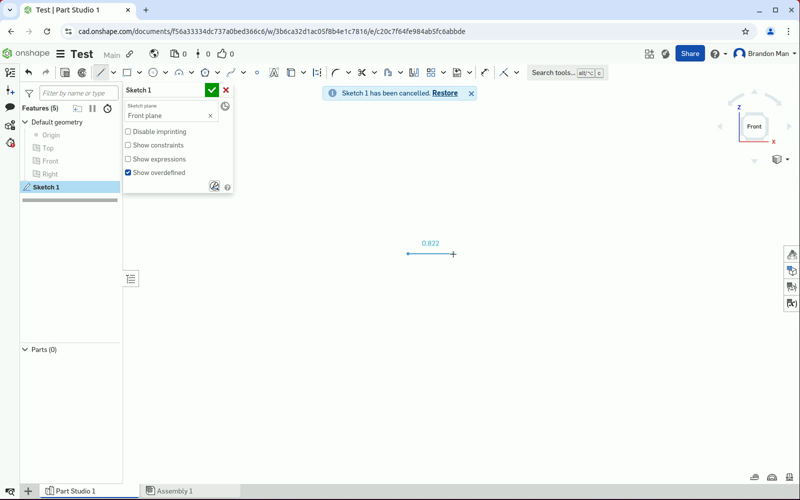
scroll(-6)
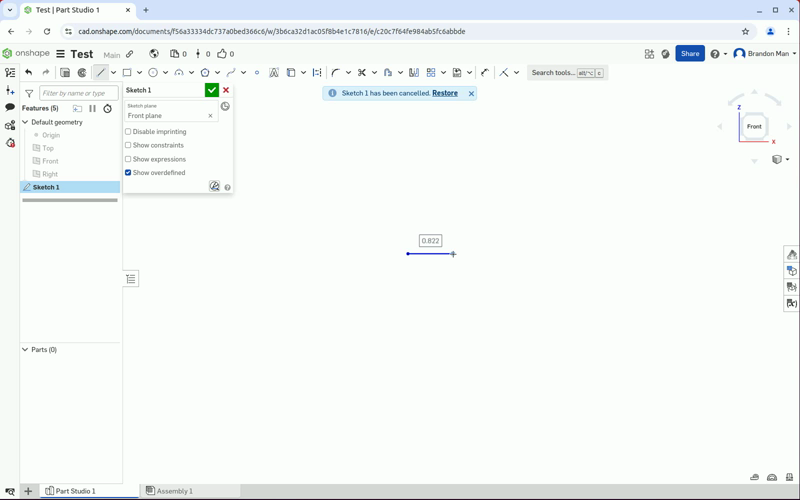
scroll(-6)
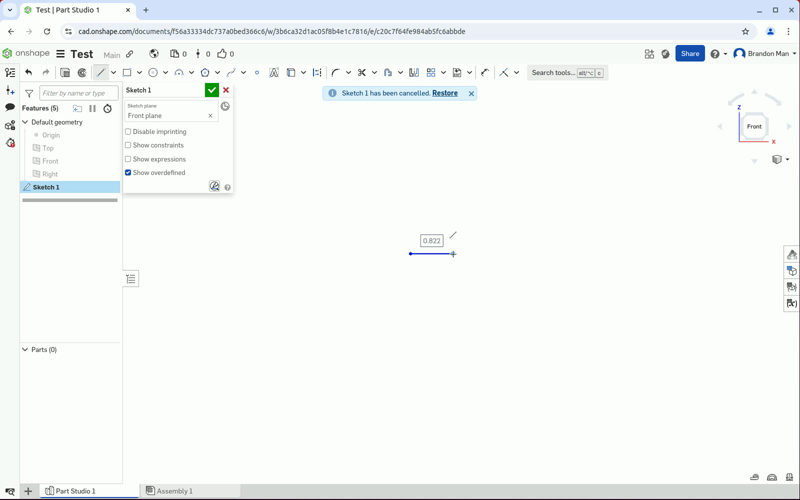
scroll(-6)
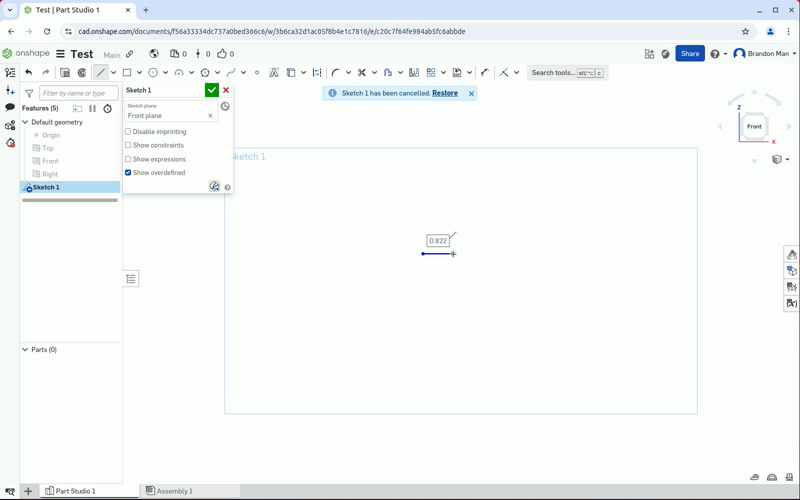
scroll(-6)
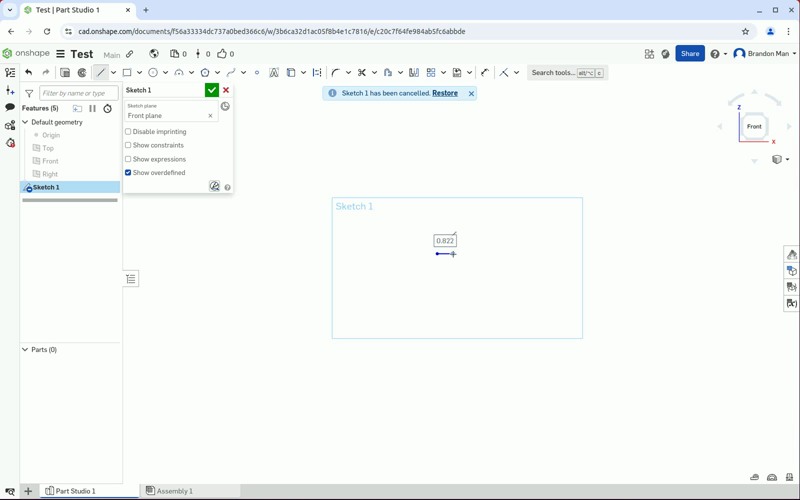
scroll(-6)
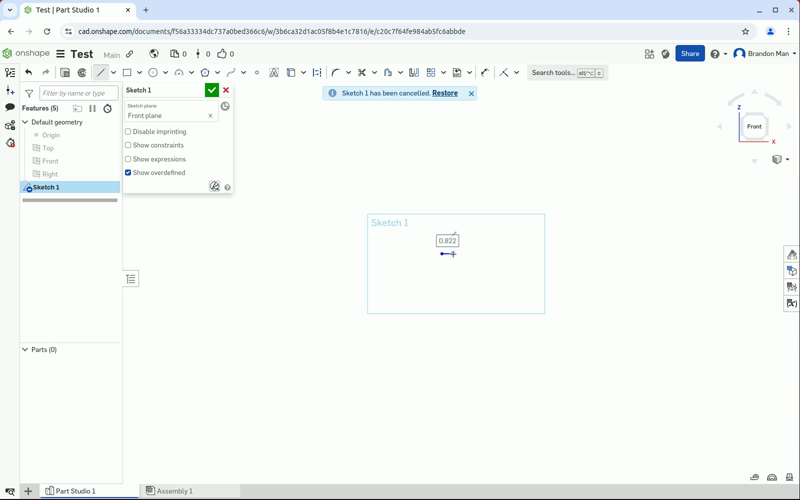
scroll(-6)
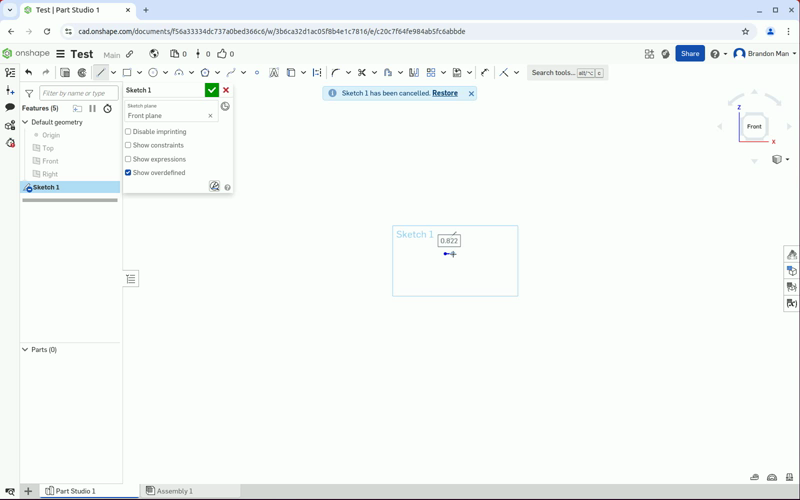
scroll(-6)
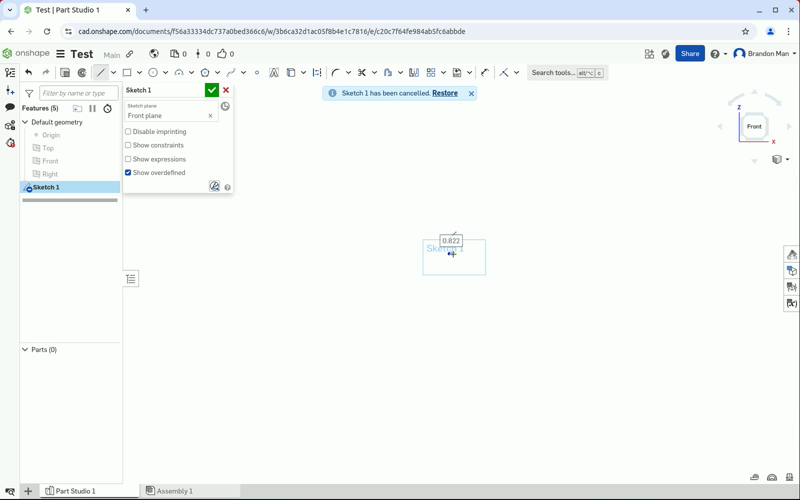
key_up(shift)
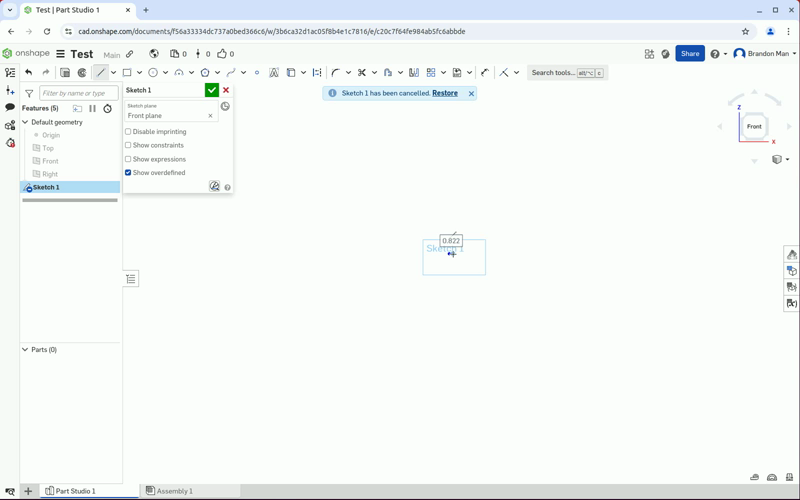
key_down(shift)
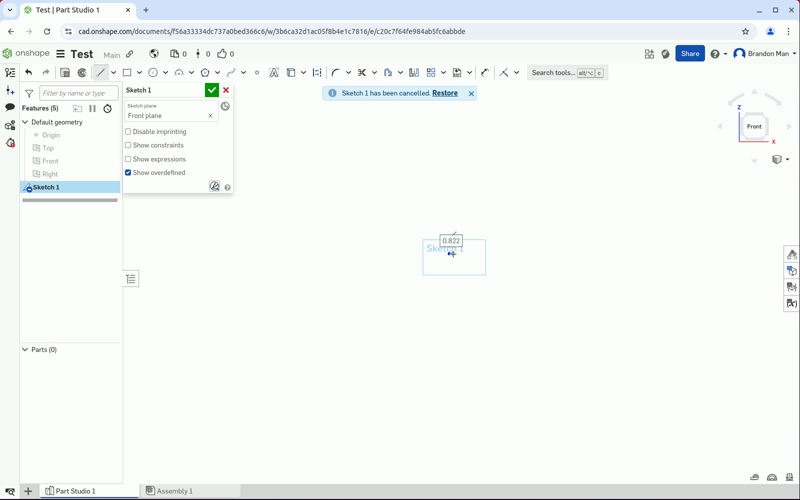
mouse_move(483, 253)
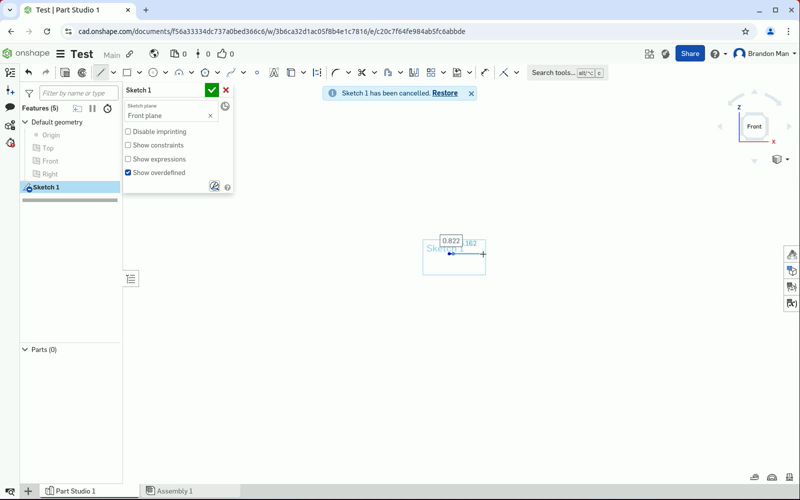
mouse_move(460, 252)
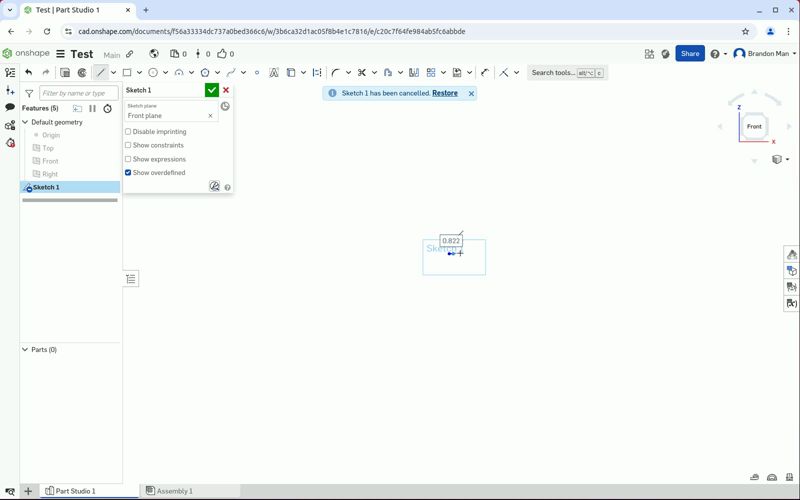
scroll(6)
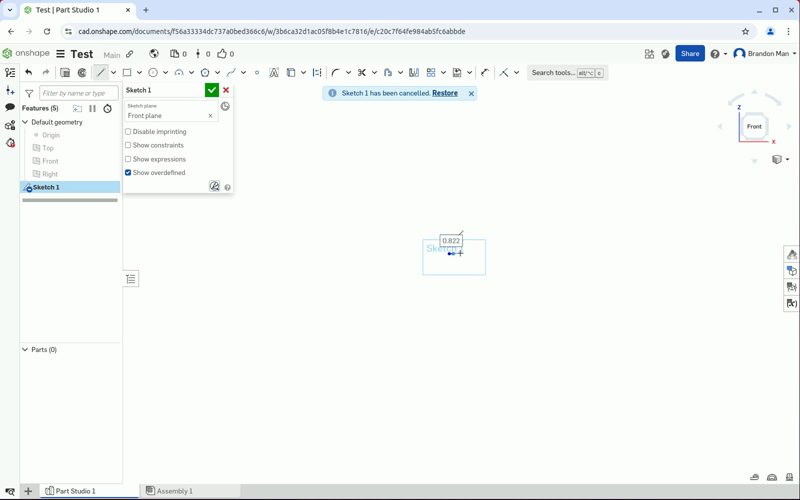
scroll(6)
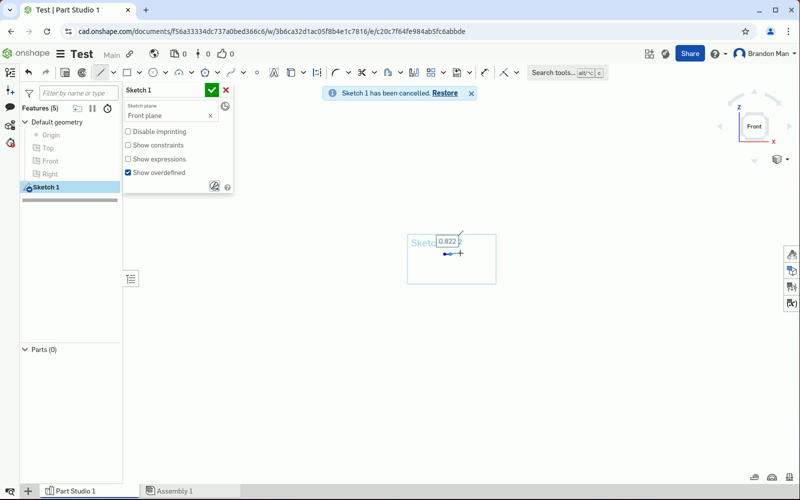
scroll(6)
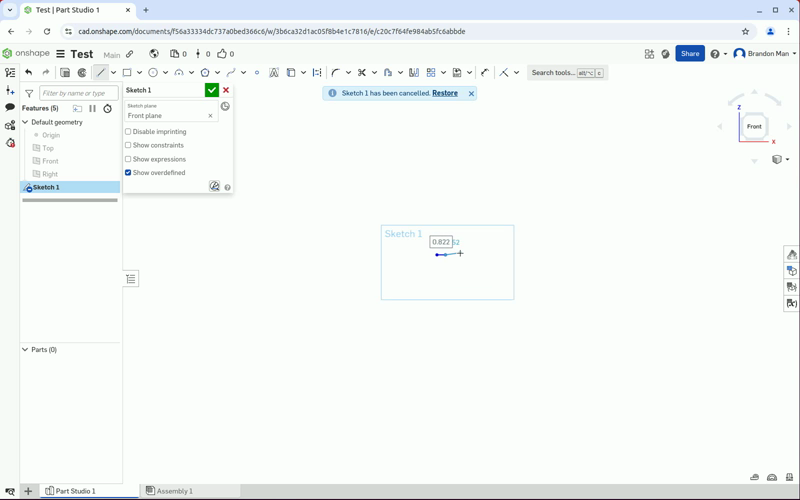
scroll(6)
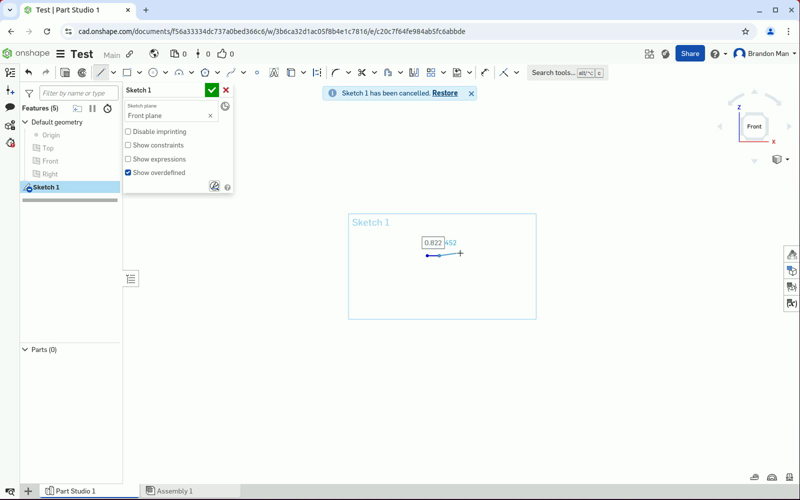
scroll(6)
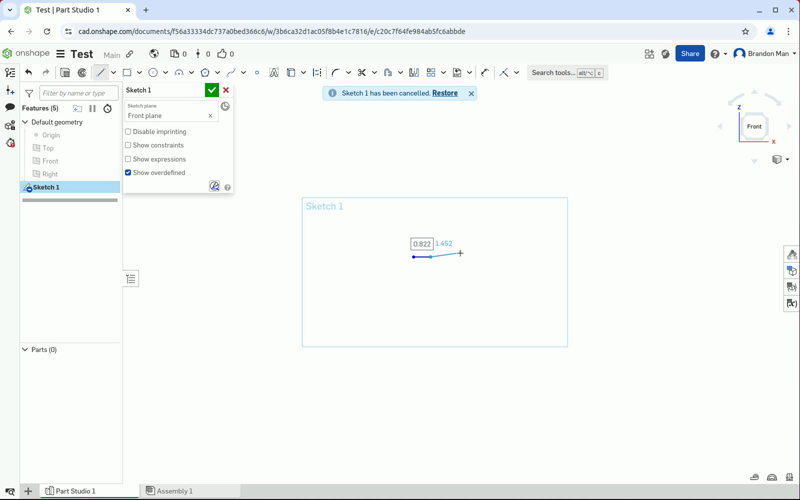
scroll(6)
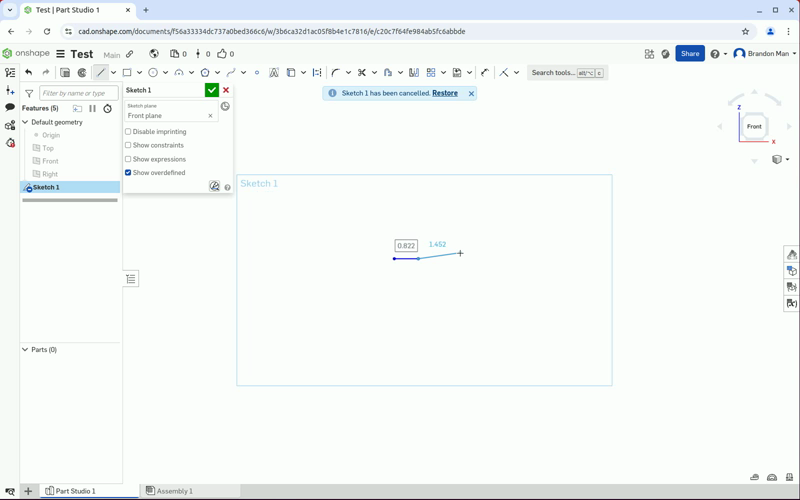
scroll(6)
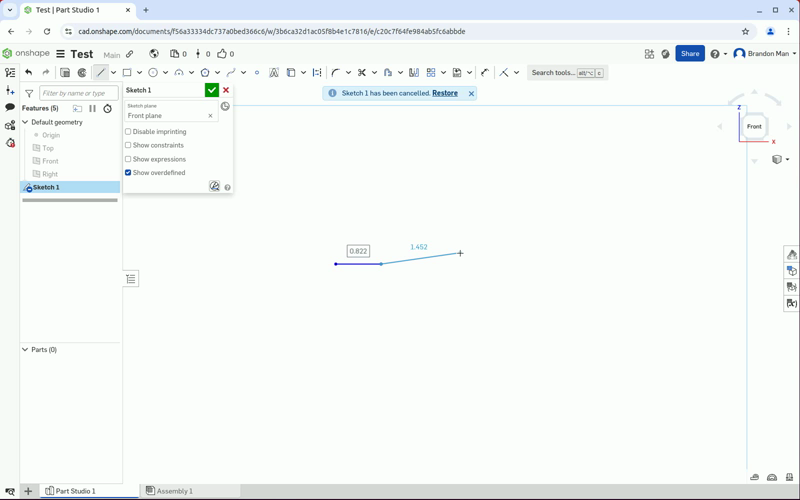
click(460, 252)
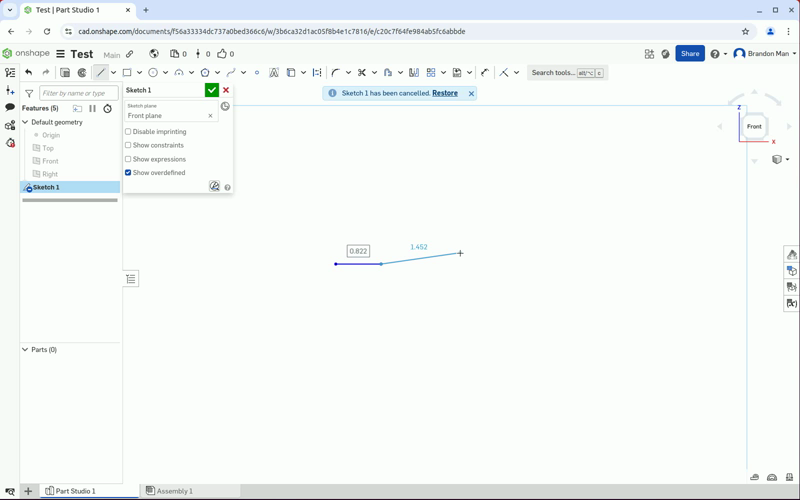
scroll(-6)
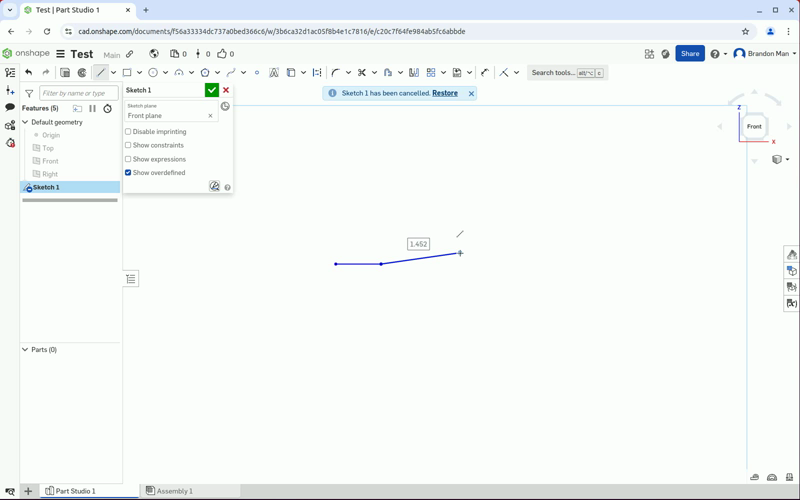
scroll(-6)
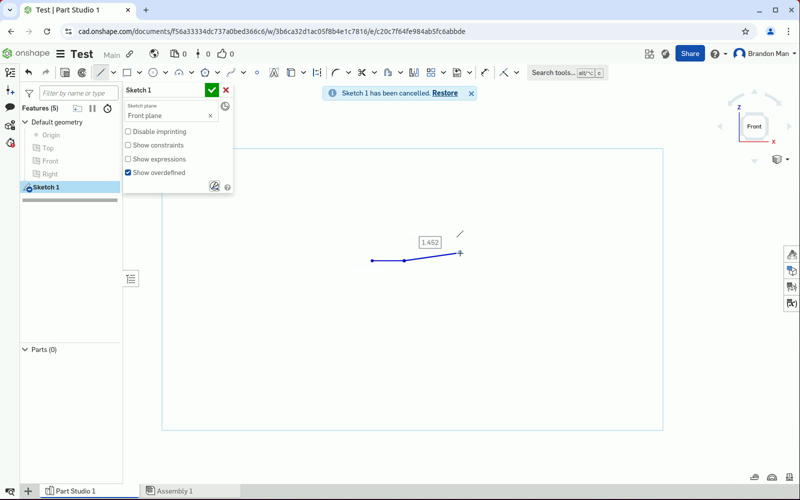
scroll(-6)
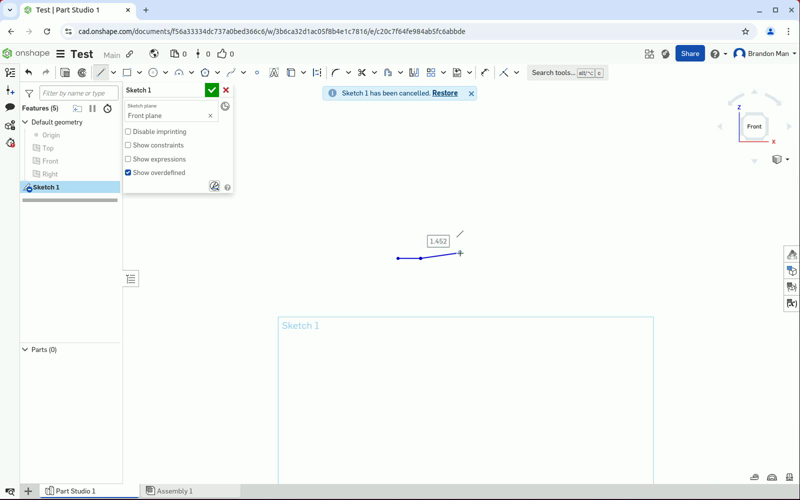
scroll(-6)
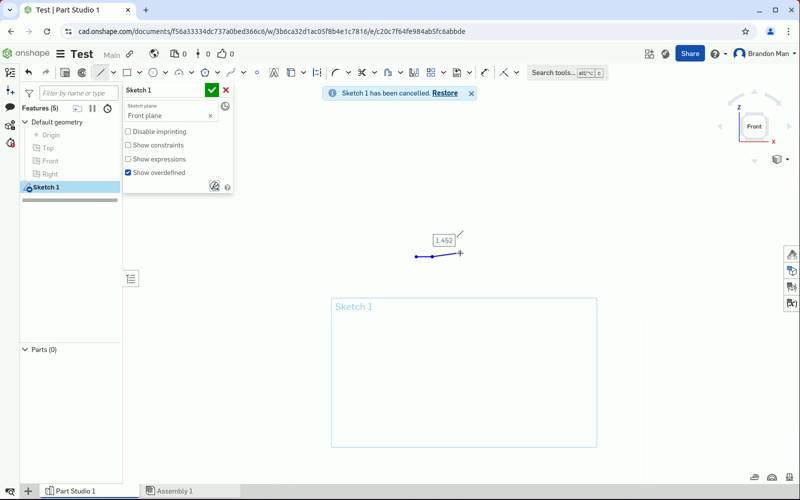
scroll(-6)
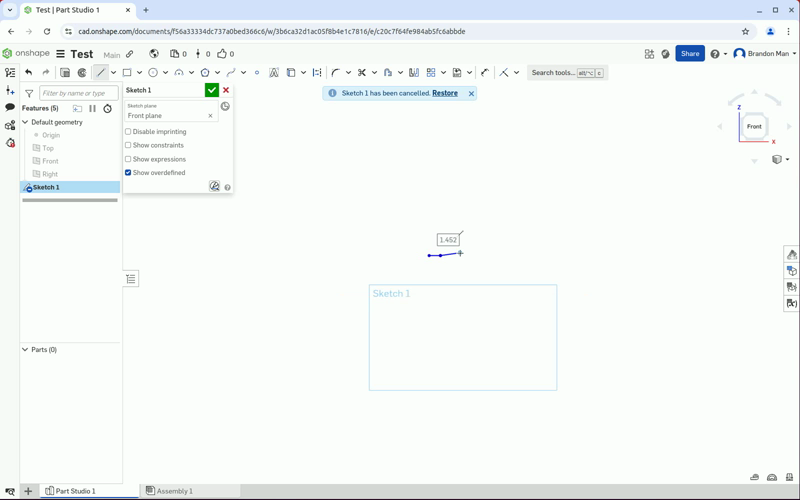
scroll(-6)
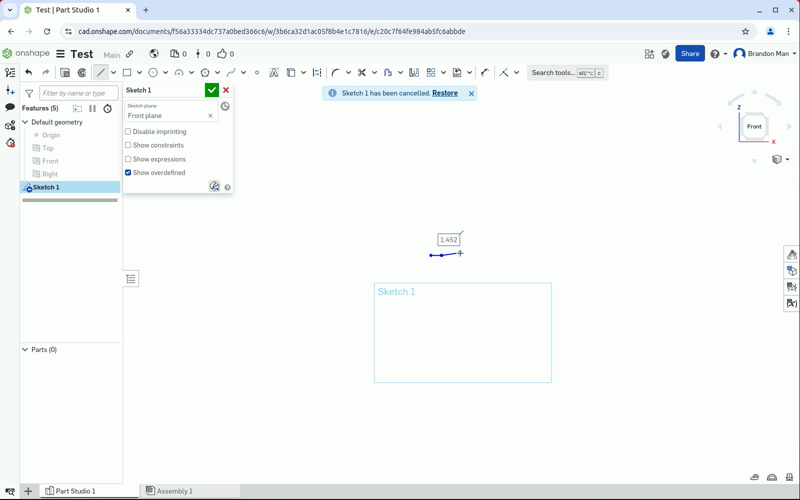
scroll(-6)
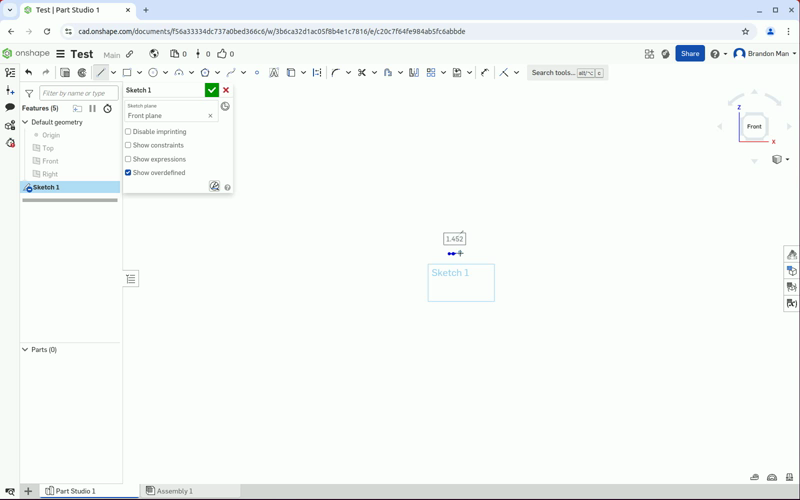
key_up(shift)
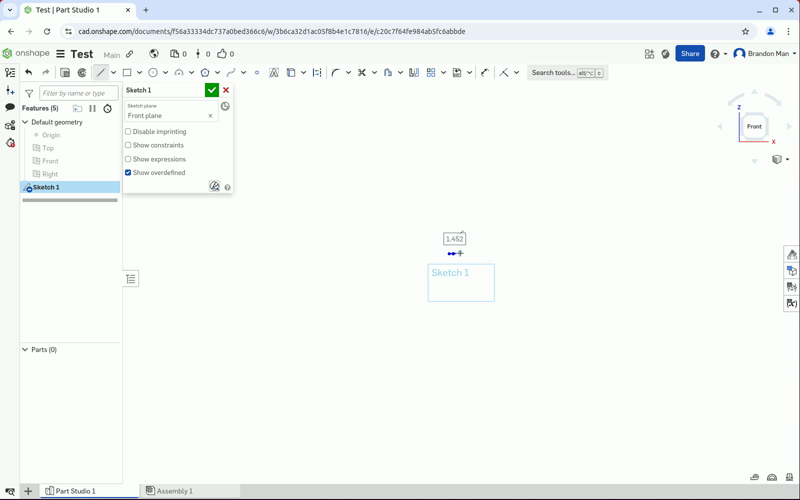
key(esc)
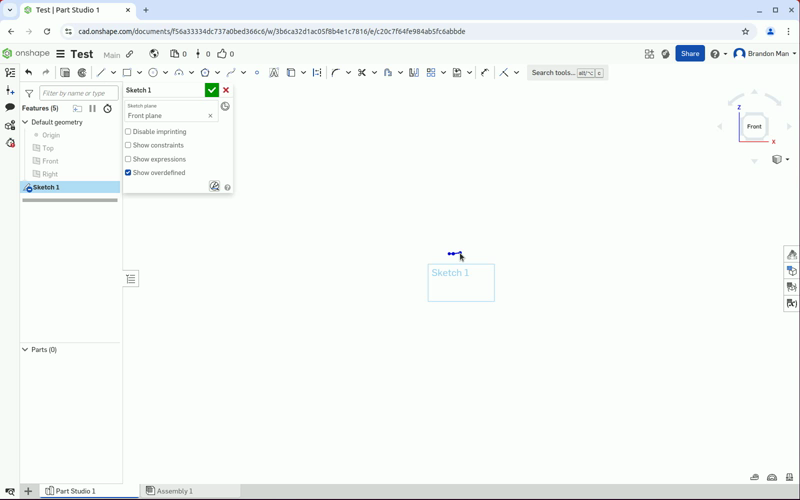
key(a)
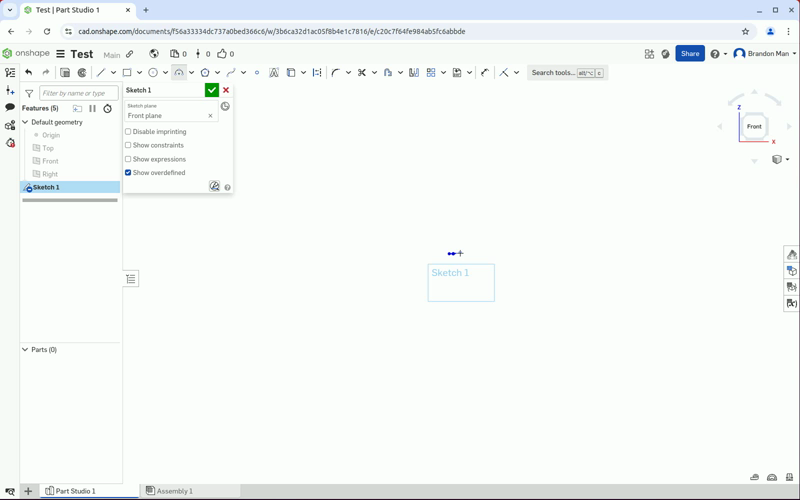
mouse_move(460, 252)
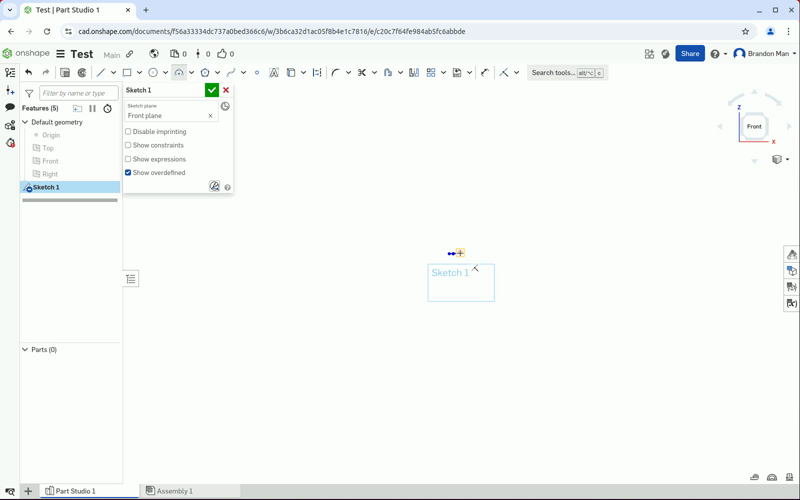
click(460, 252)
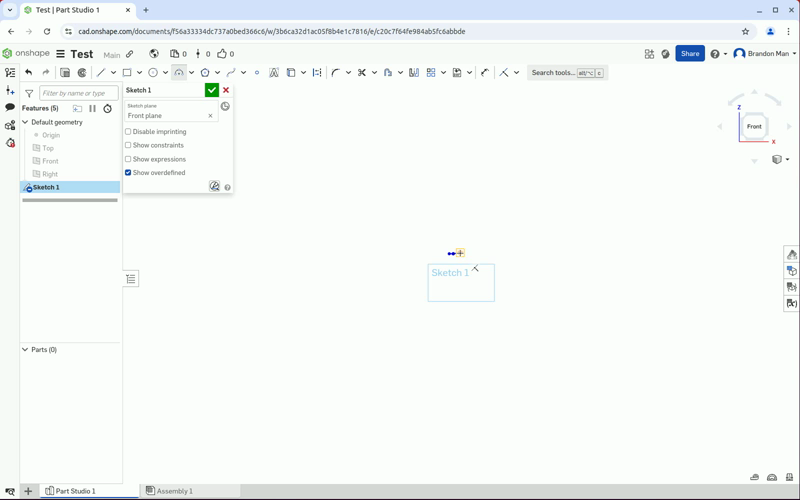
key_down(shift)
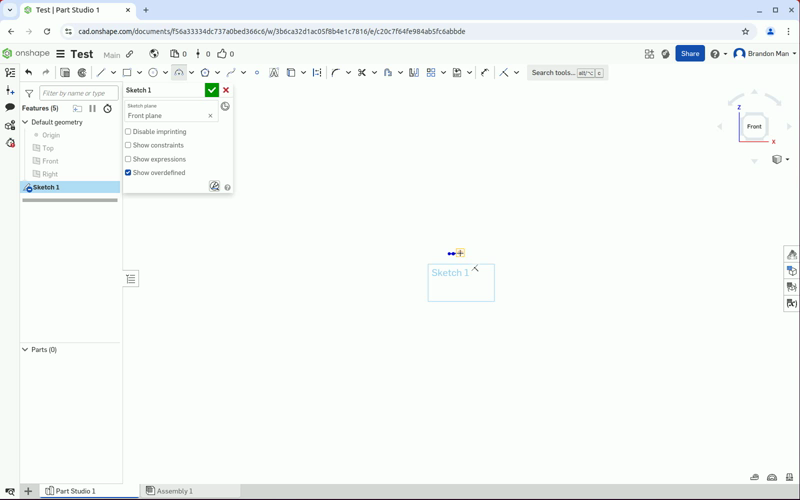
mouse_move(465, 270)
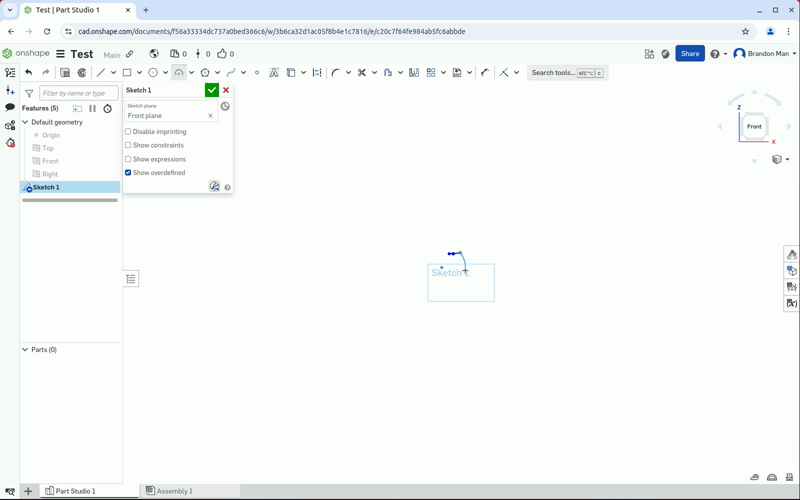
click(465, 270)
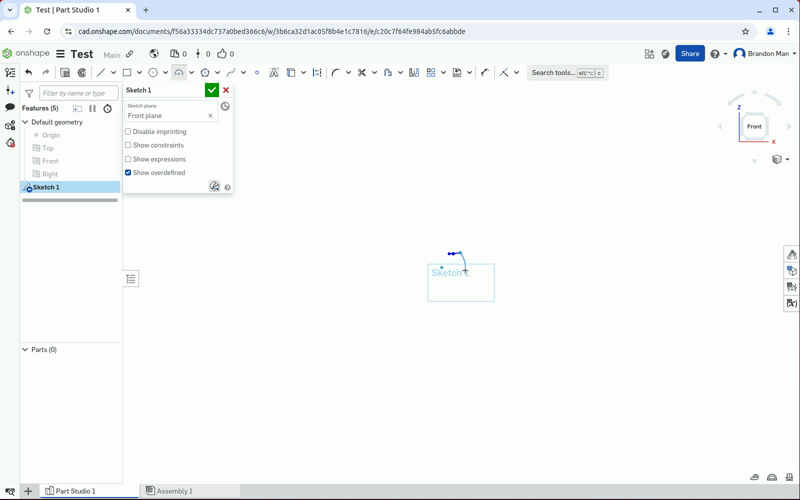
mouse_move(464, 261)
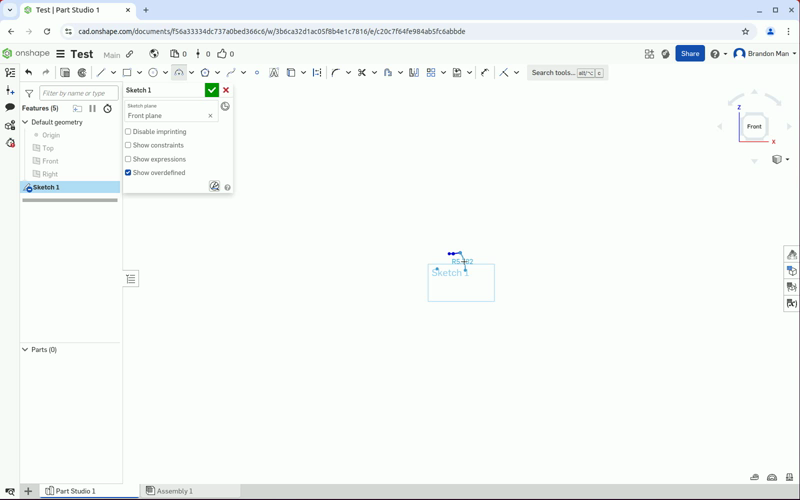
click(464, 261)
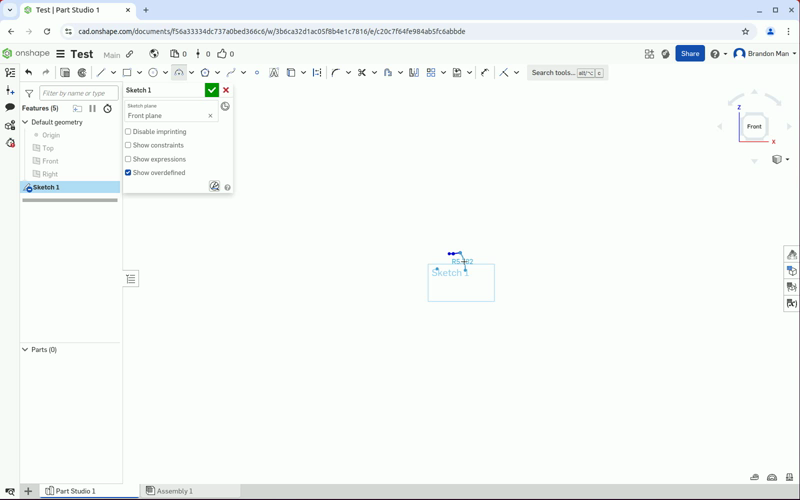
key_up(shift)
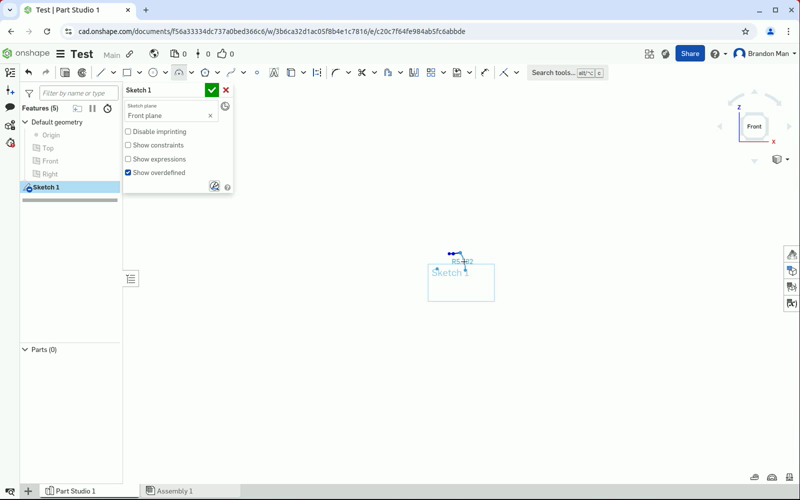
mouse_move(465, 270)
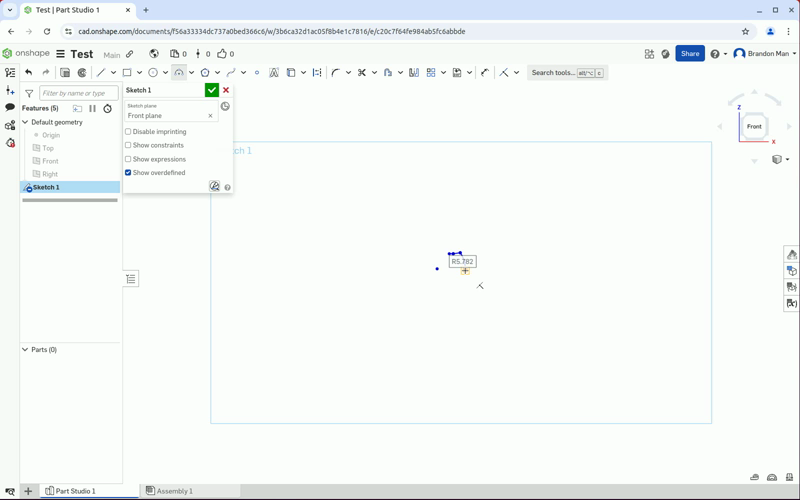
click(465, 270)
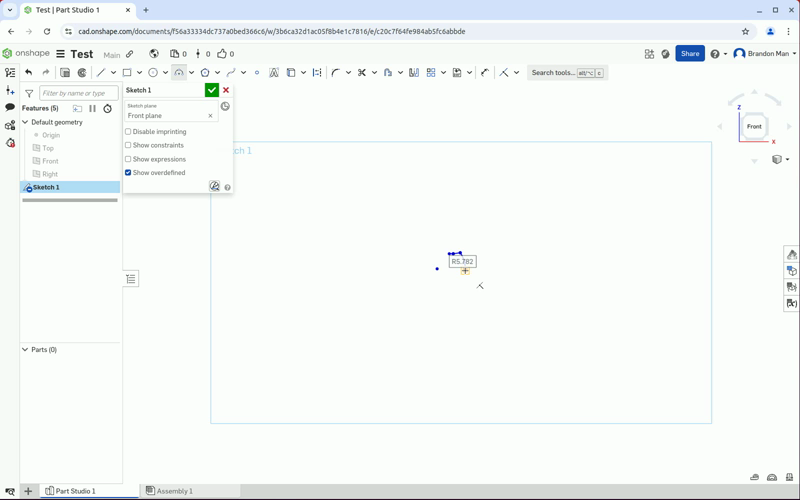
key_down(shift)
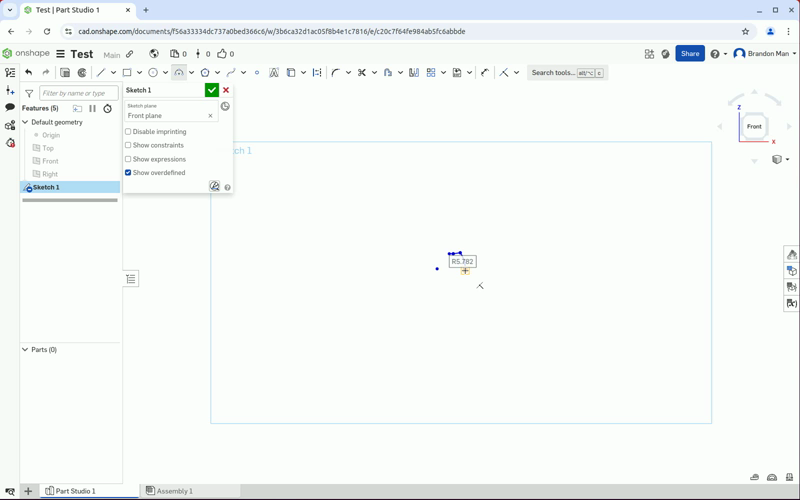
mouse_move(449, 279)
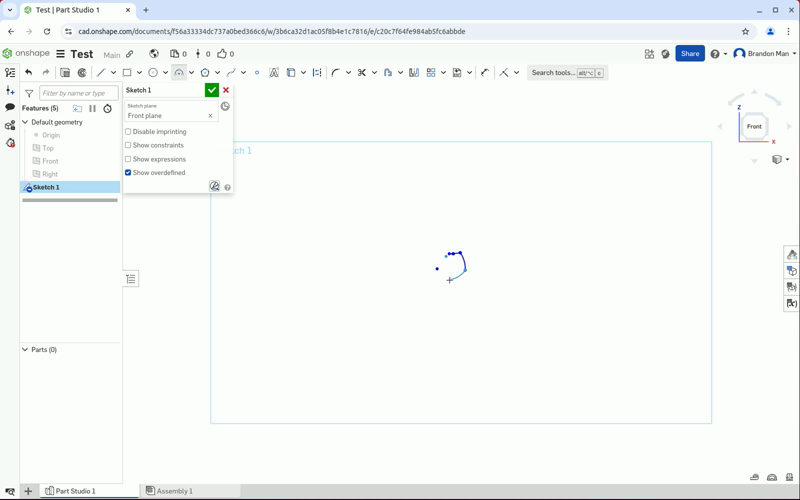
click(449, 279)
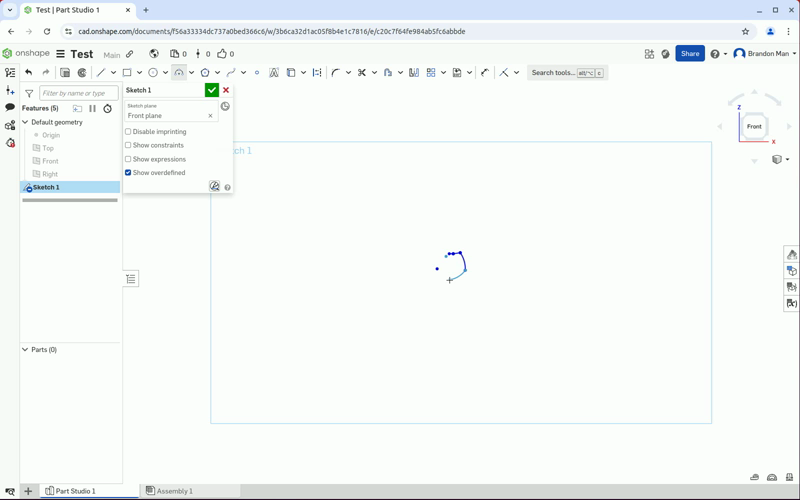
mouse_move(458, 276)
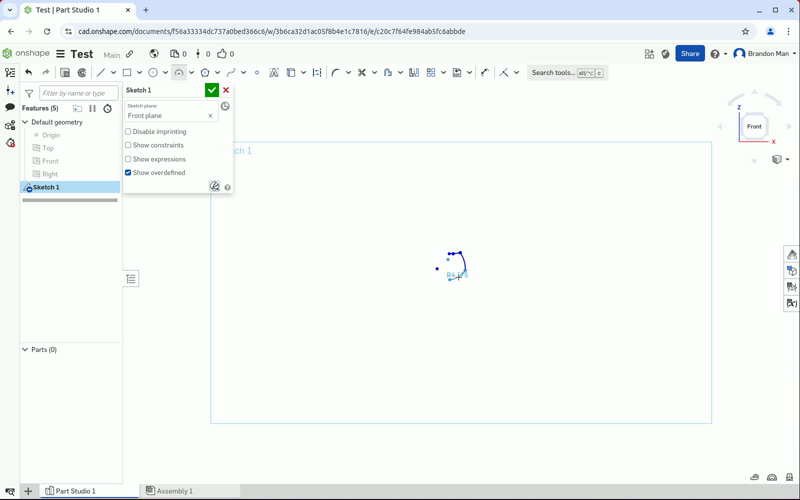
click(458, 276)
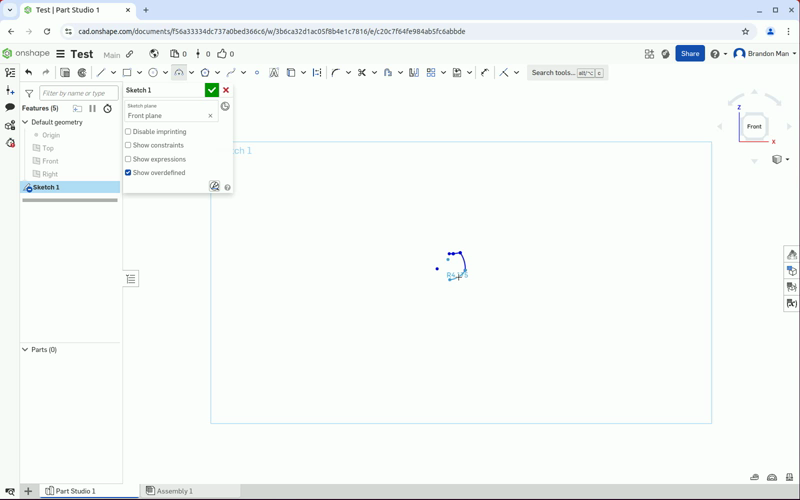
key_up(shift)
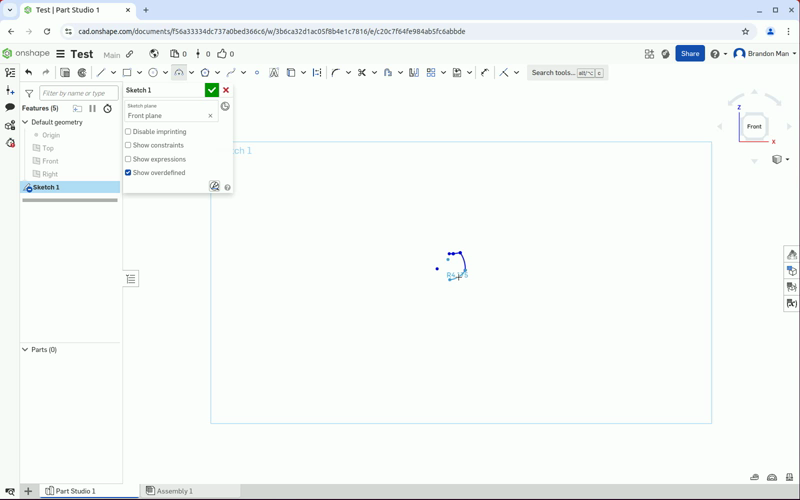
key(esc)
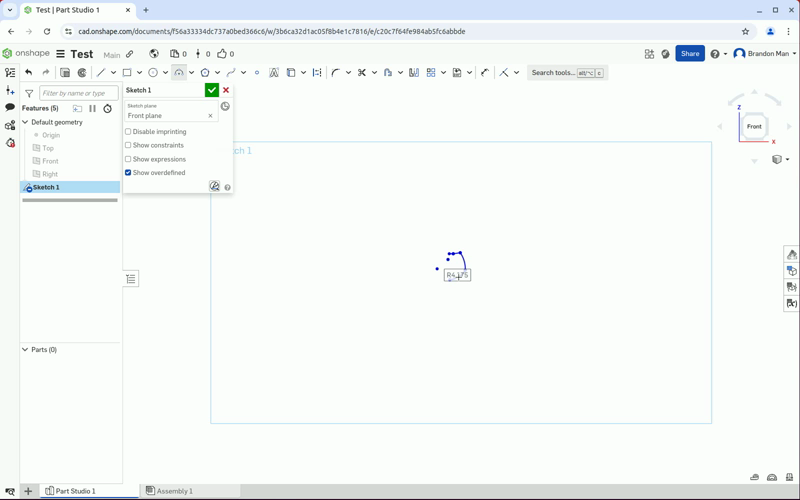
key(l)
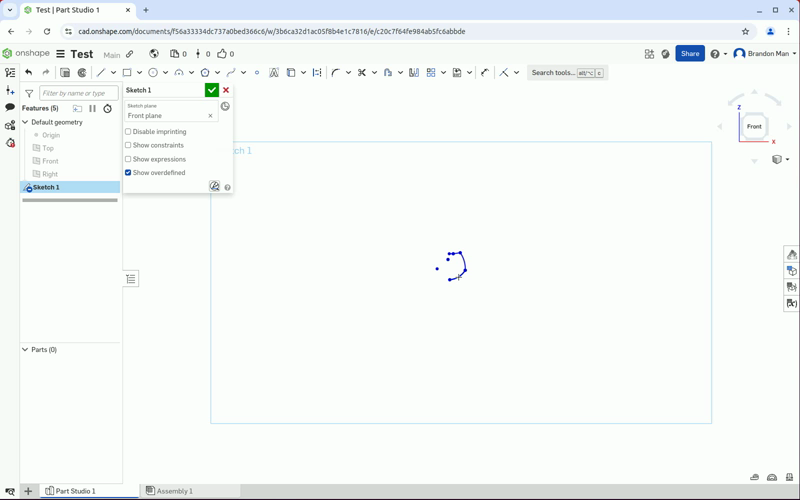
mouse_move(449, 279)
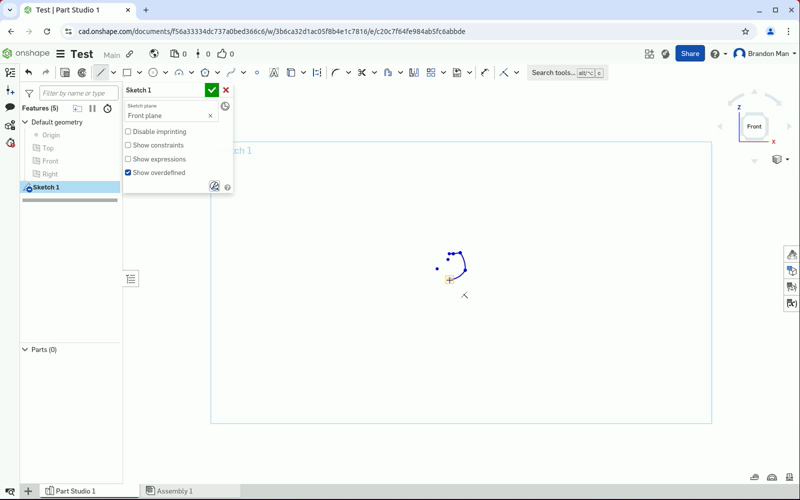
click(449, 279)
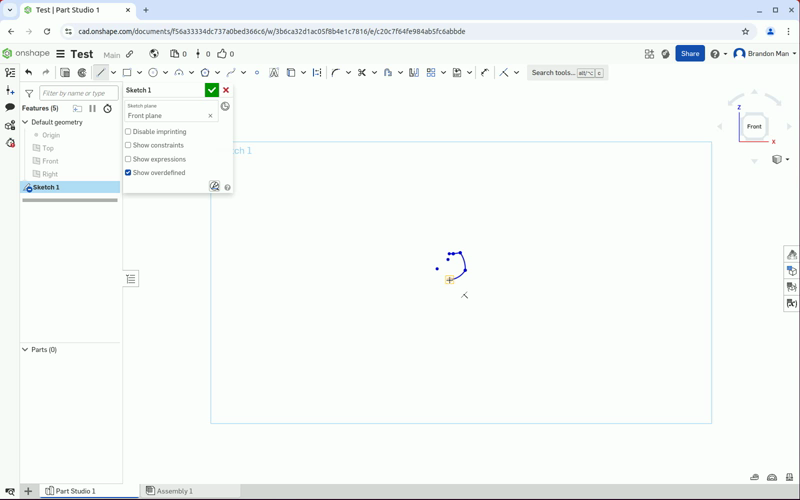
key_down(shift)
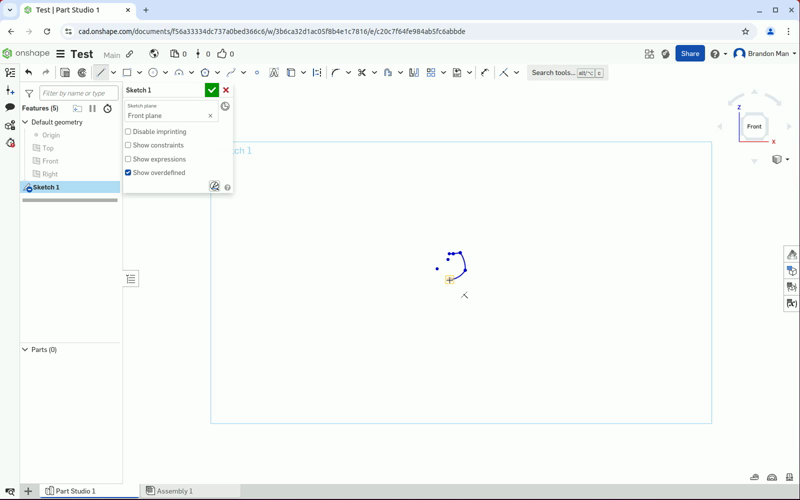
mouse_move(479, 279)
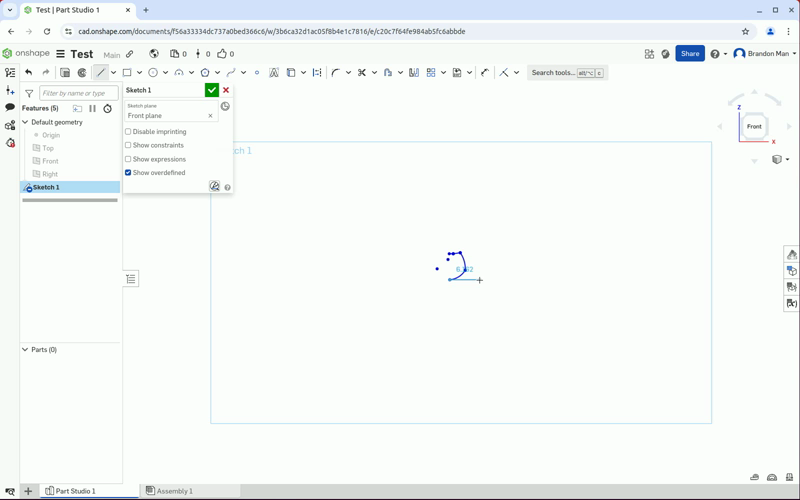
mouse_move(449, 283)
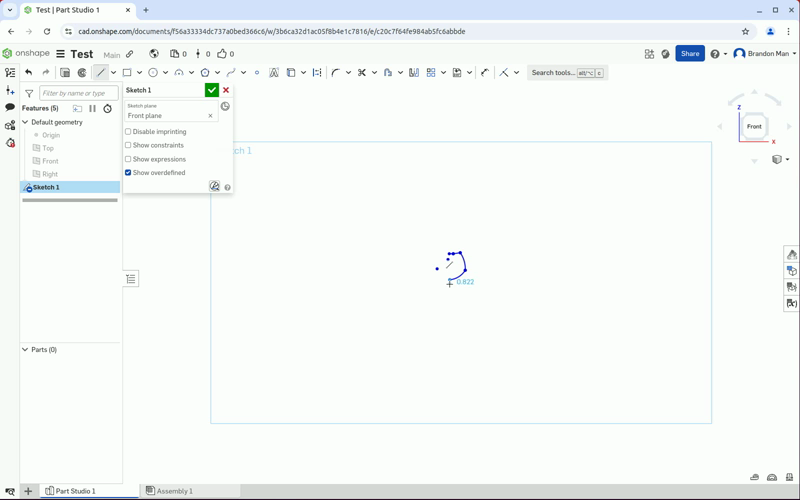
scroll(6)
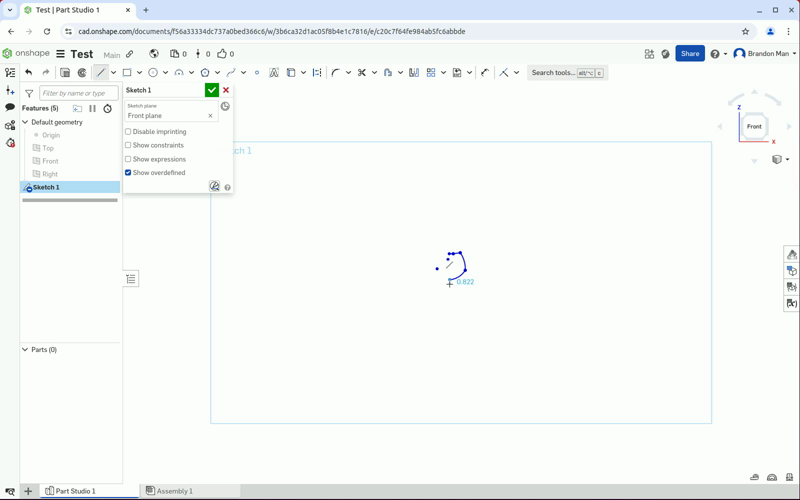
scroll(6)
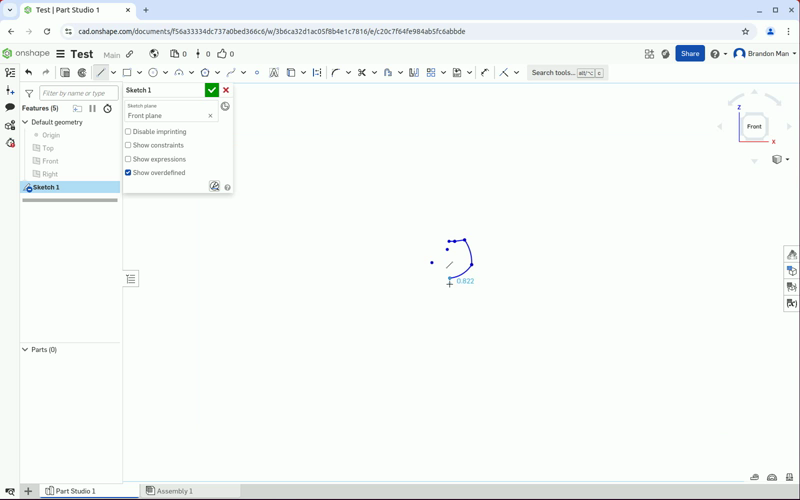
scroll(6)
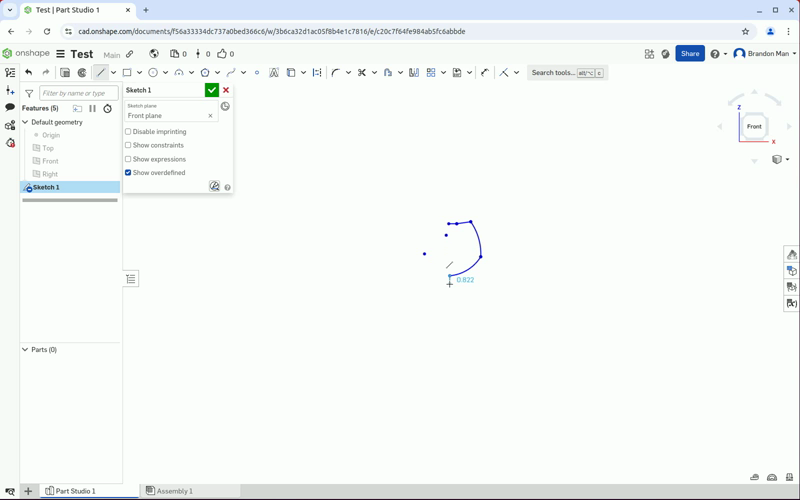
scroll(6)
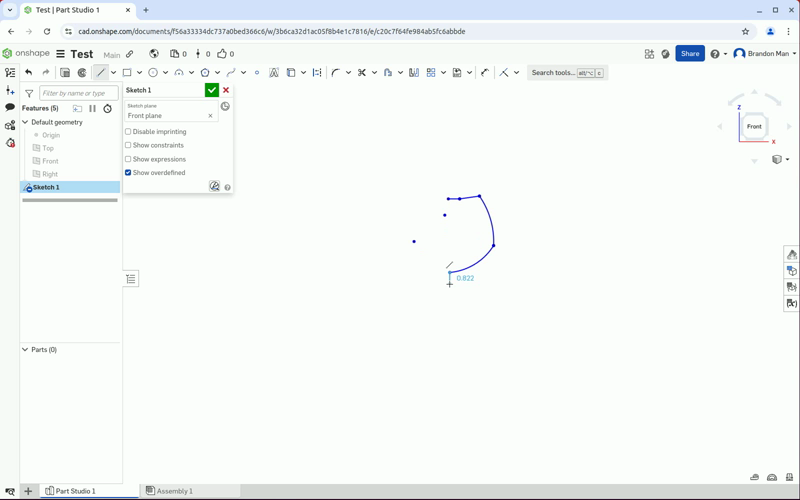
scroll(6)
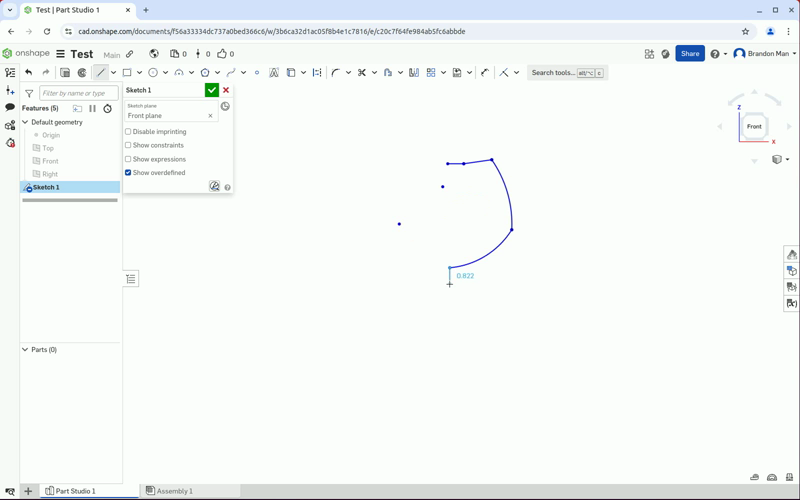
scroll(6)
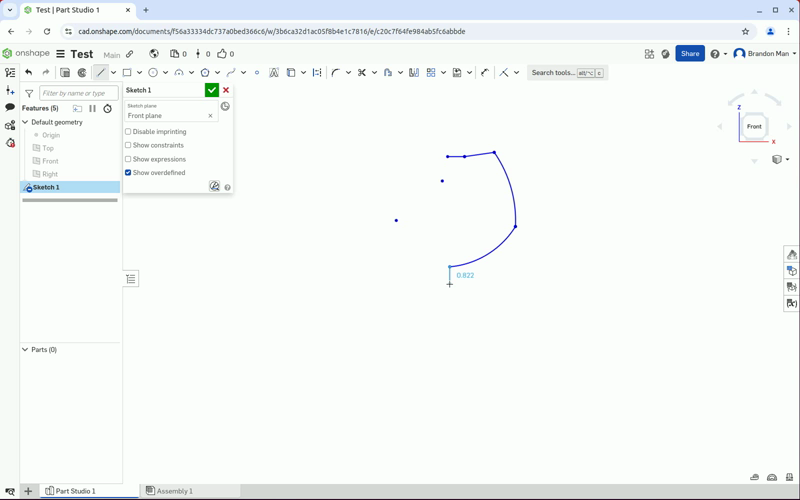
scroll(6)
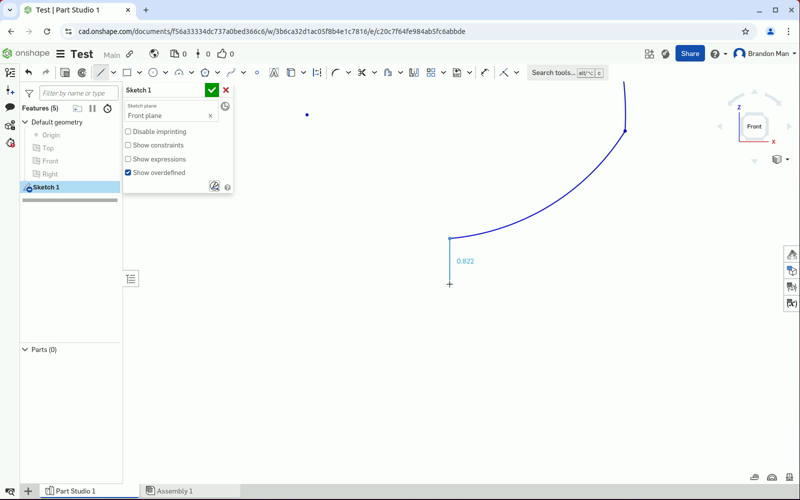
click(449, 283)
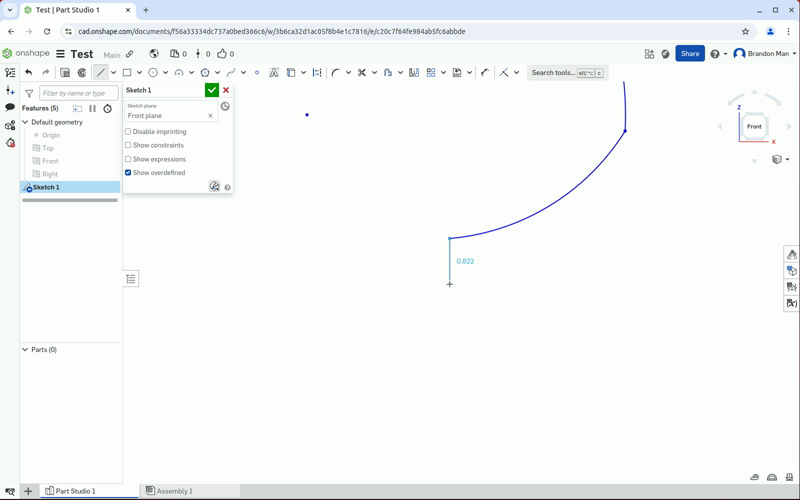
scroll(-6)
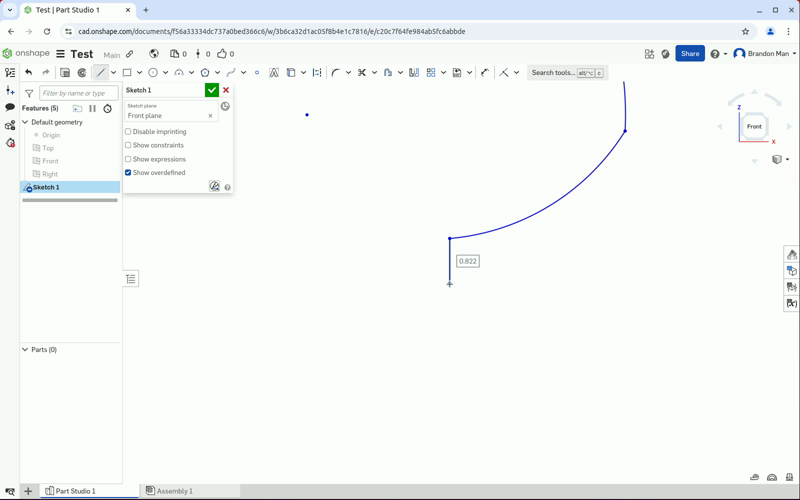
scroll(-6)
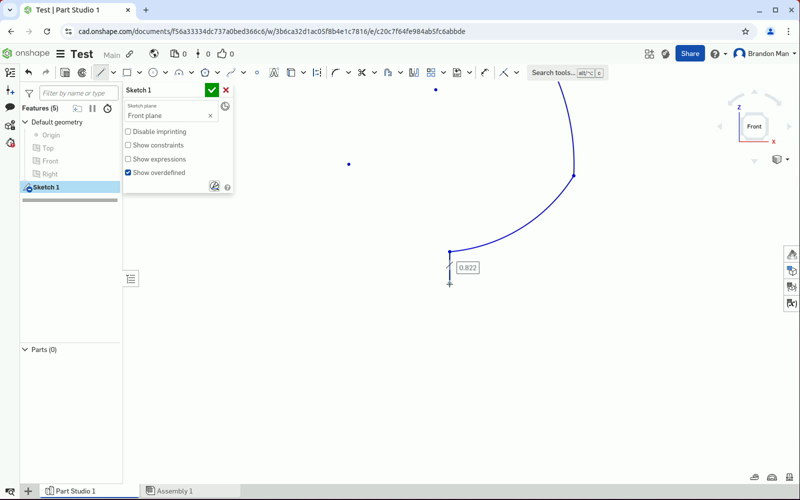
scroll(-6)
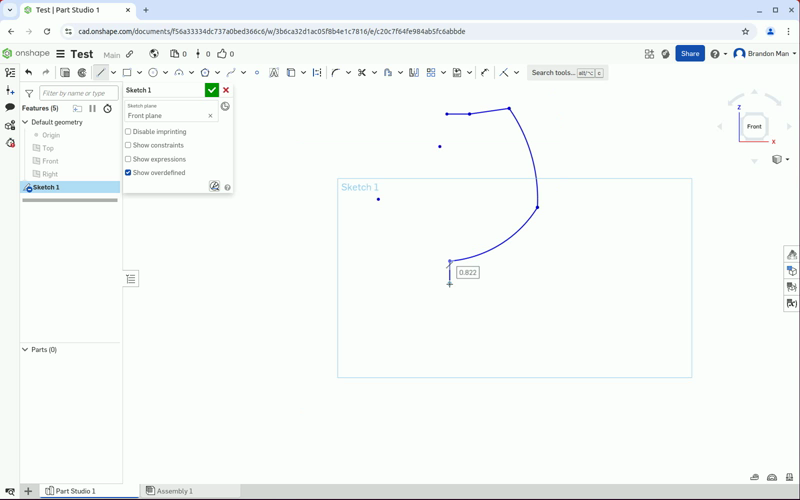
scroll(-6)
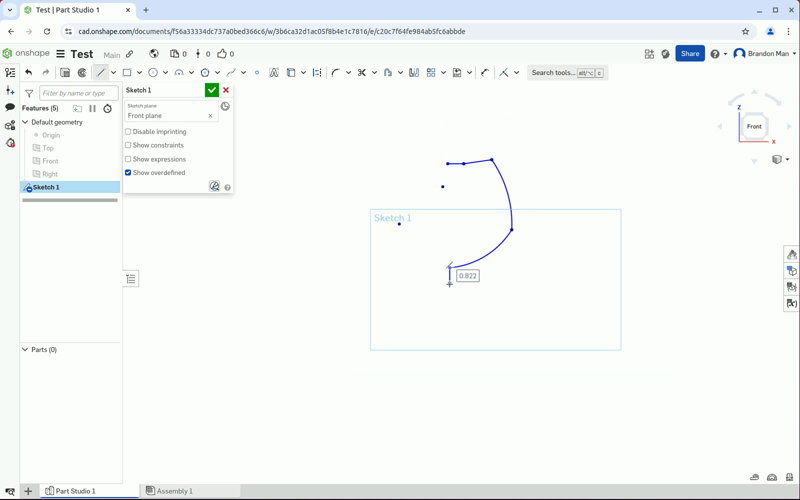
scroll(-6)
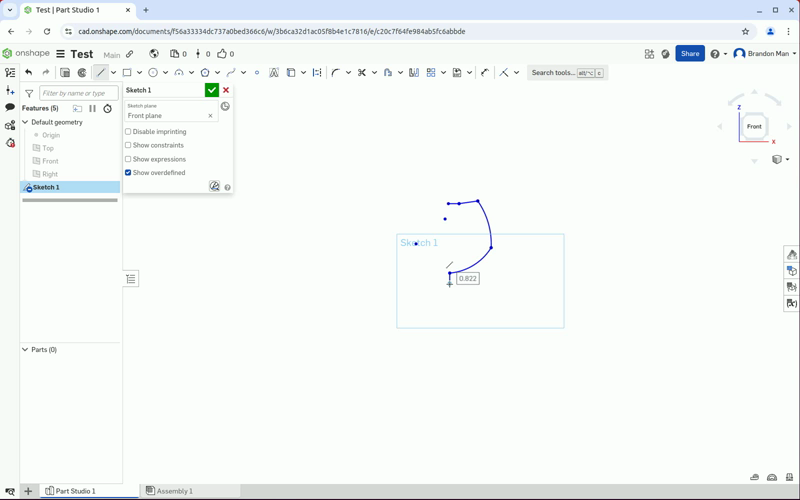
scroll(-6)
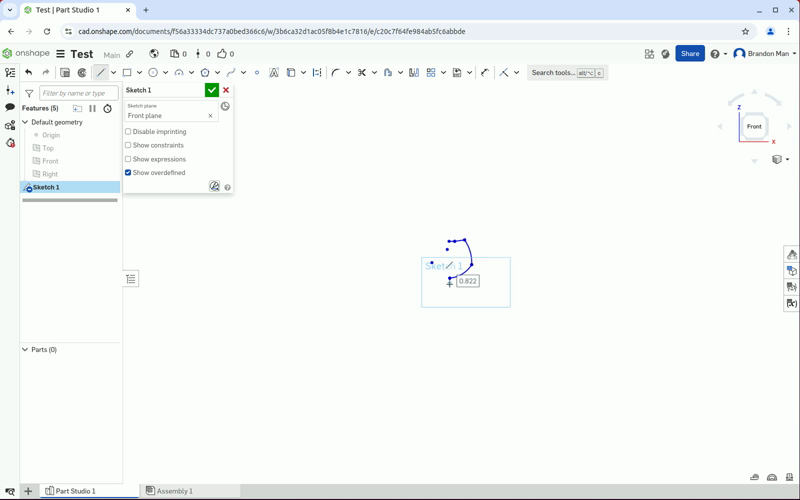
scroll(-6)
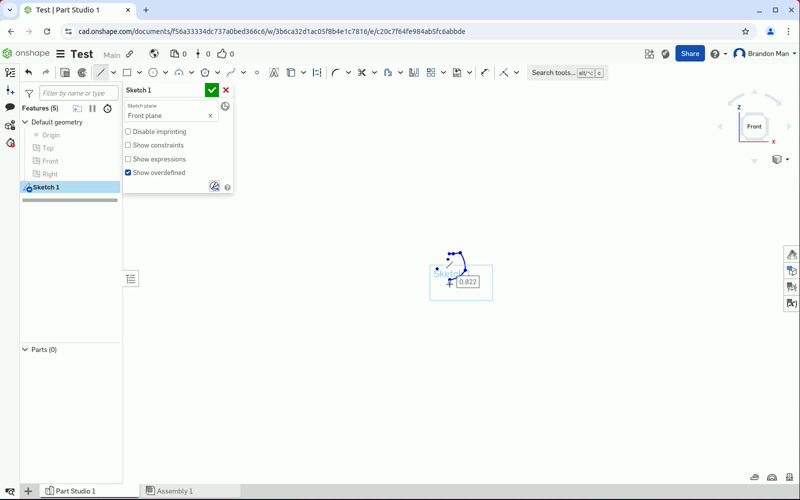
key_up(shift)
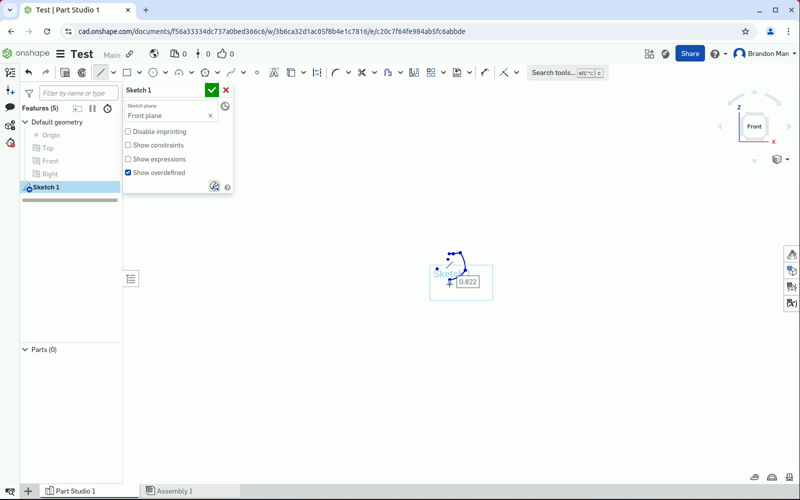
key(esc)
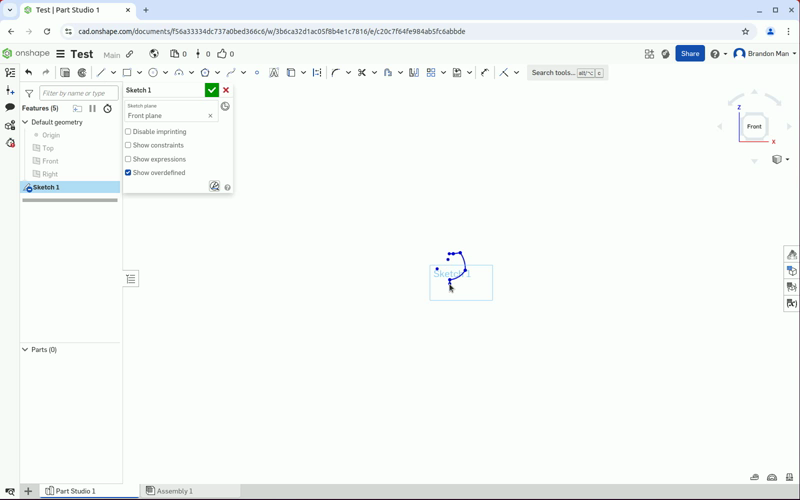
key(a)
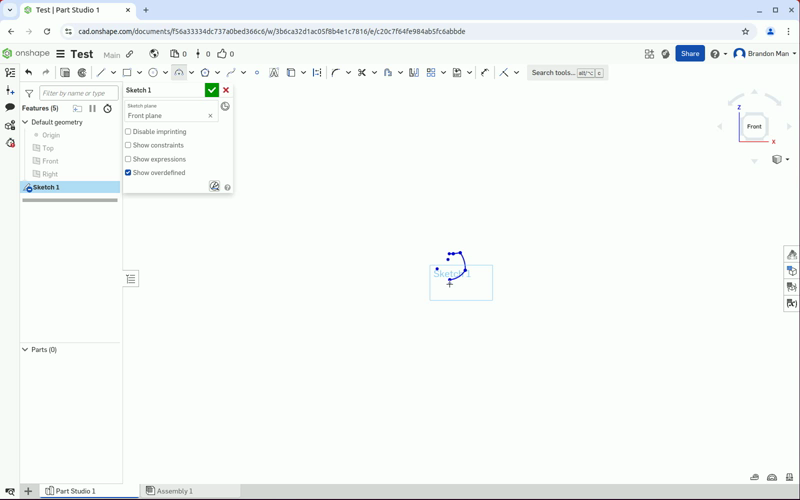
mouse_move(449, 283)
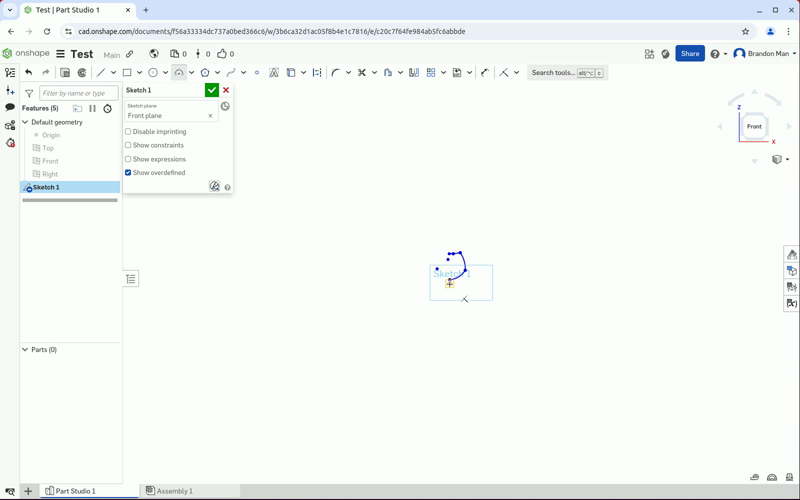
scroll(6)
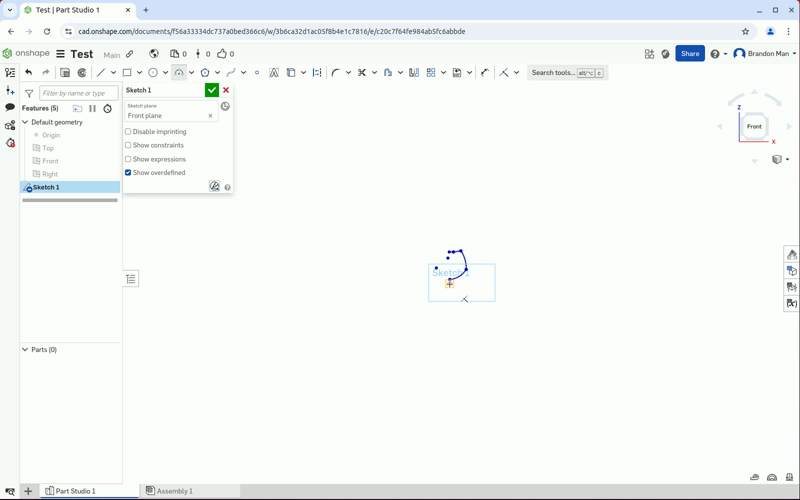
scroll(6)
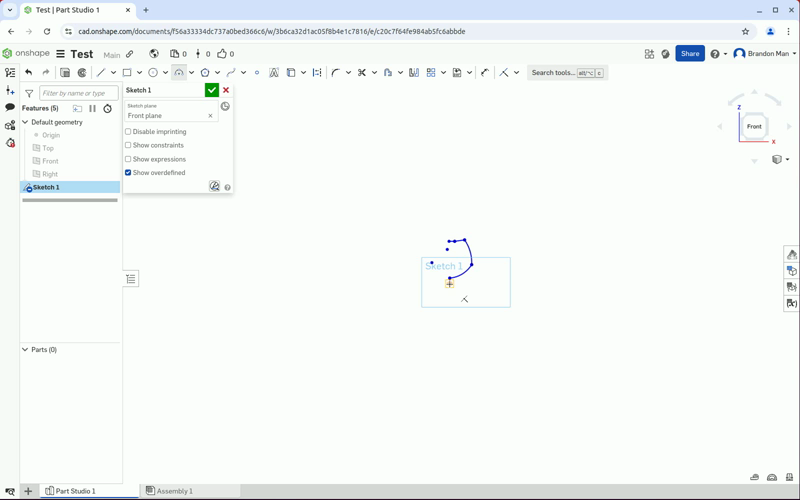
scroll(6)
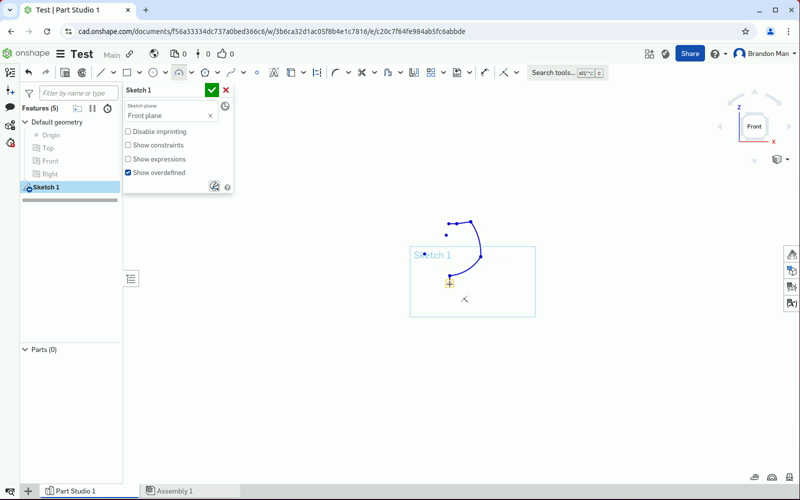
scroll(6)
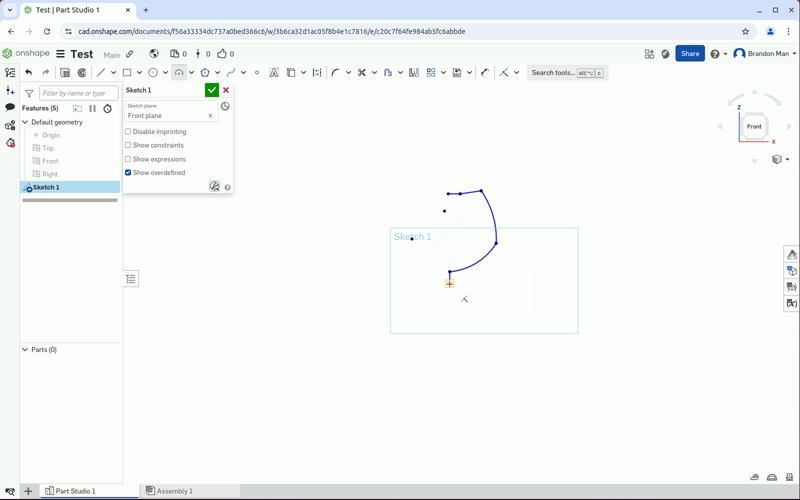
scroll(6)
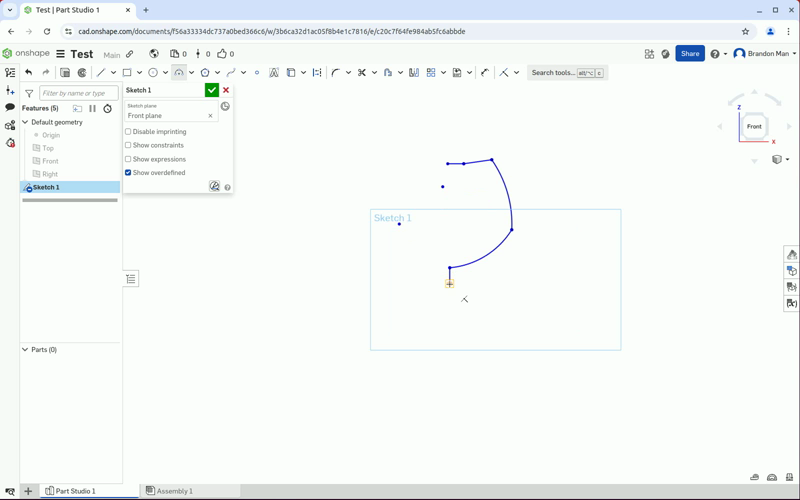
scroll(6)
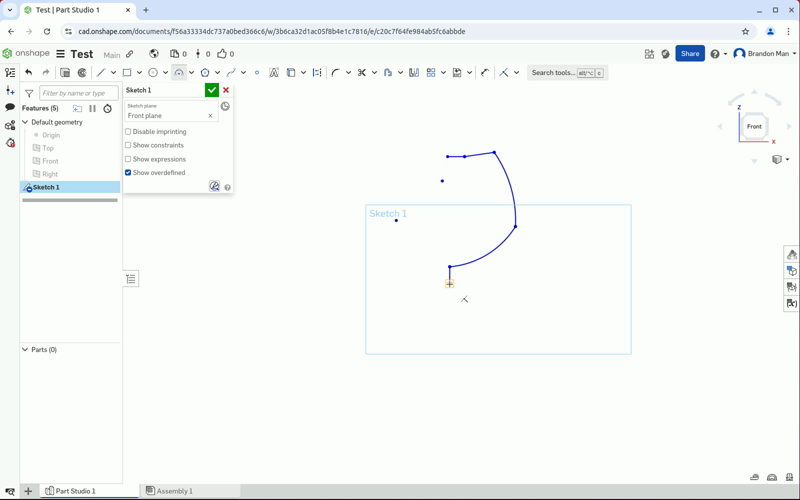
scroll(6)
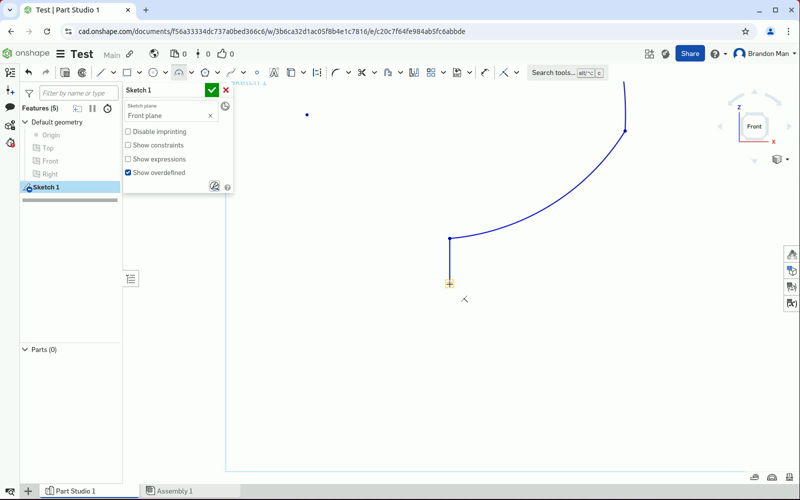
click(449, 283)
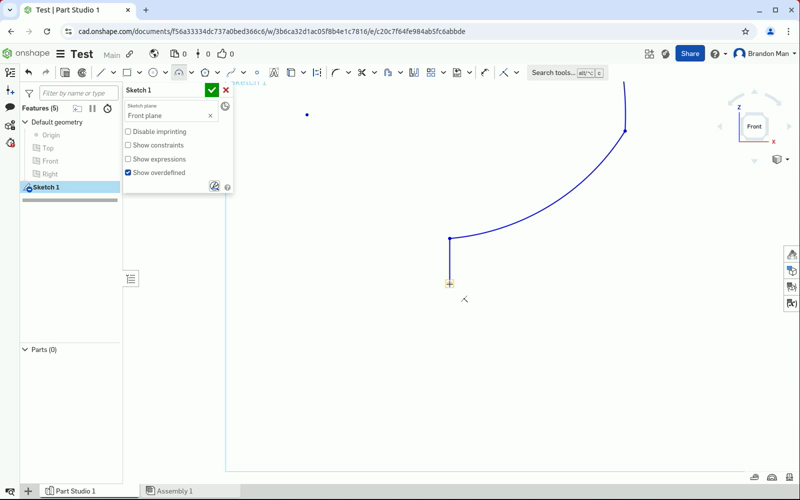
scroll(-6)
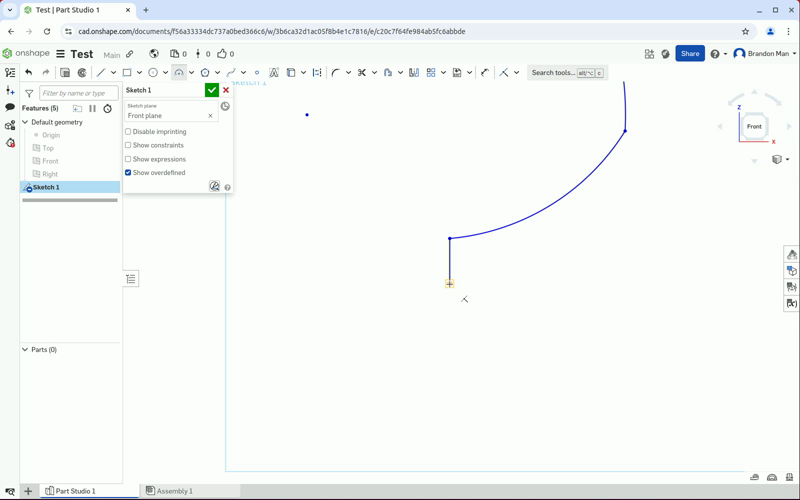
scroll(-6)
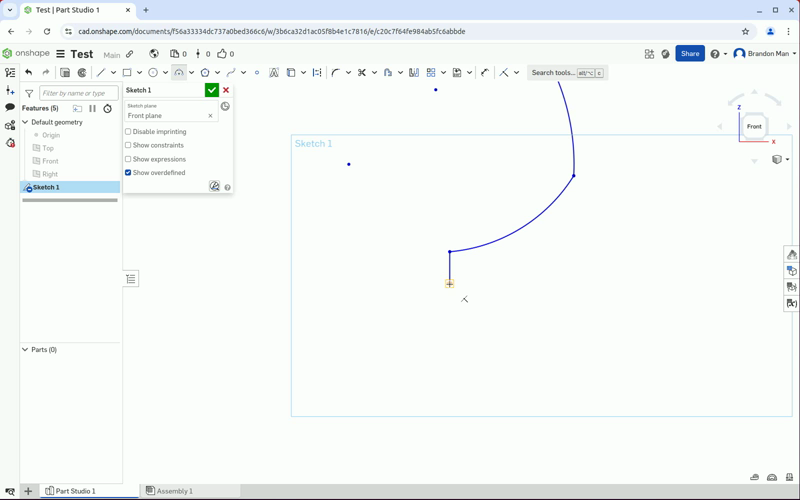
scroll(-6)
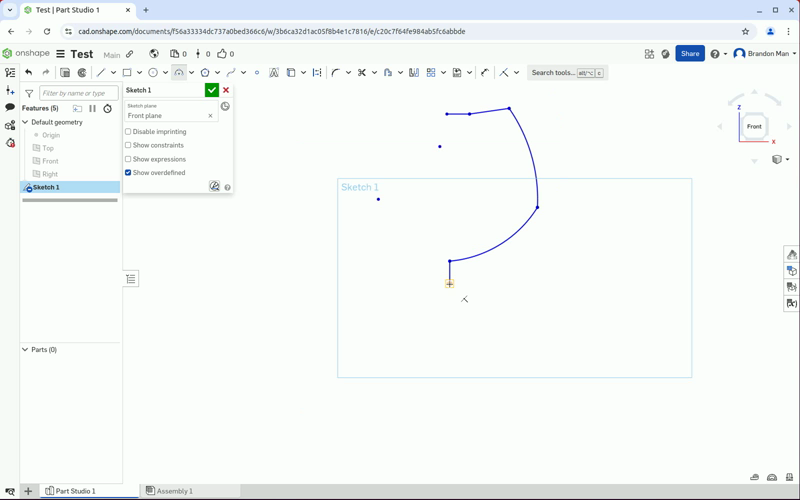
scroll(-6)
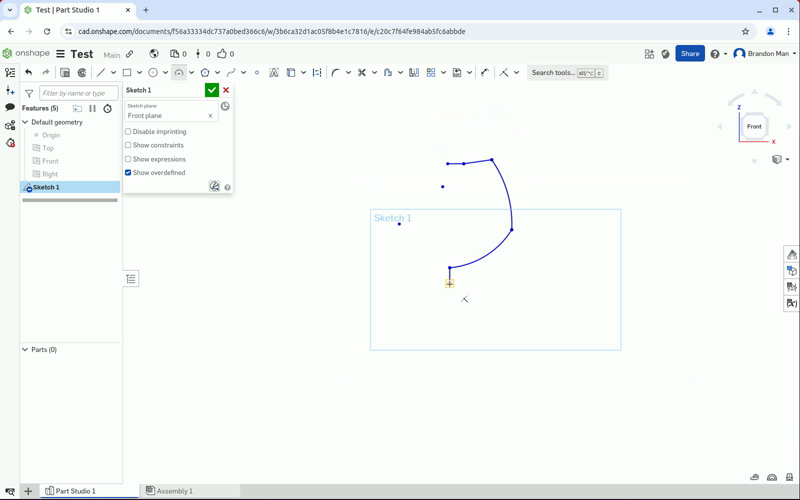
scroll(-6)
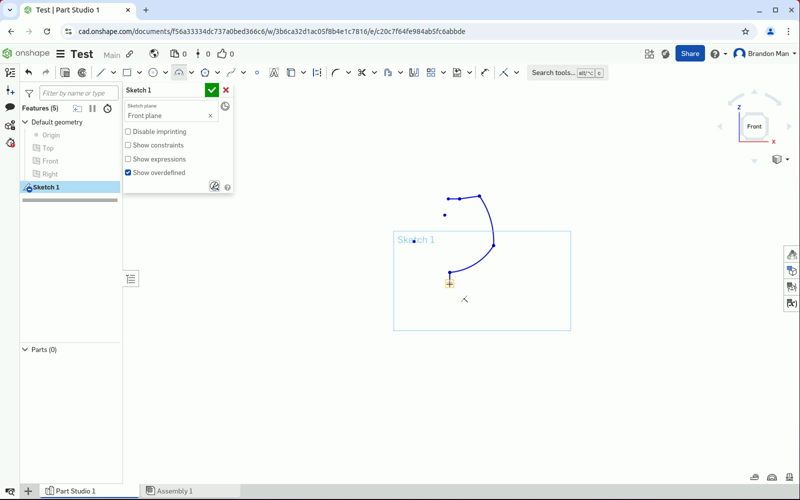
scroll(-6)
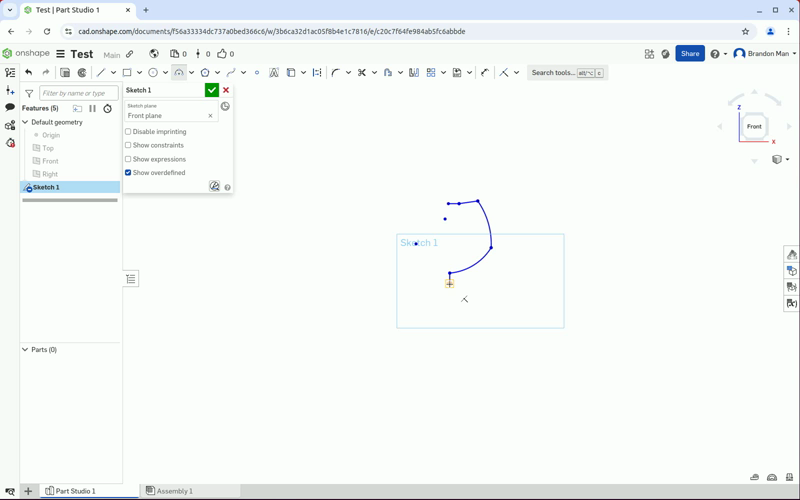
scroll(-6)
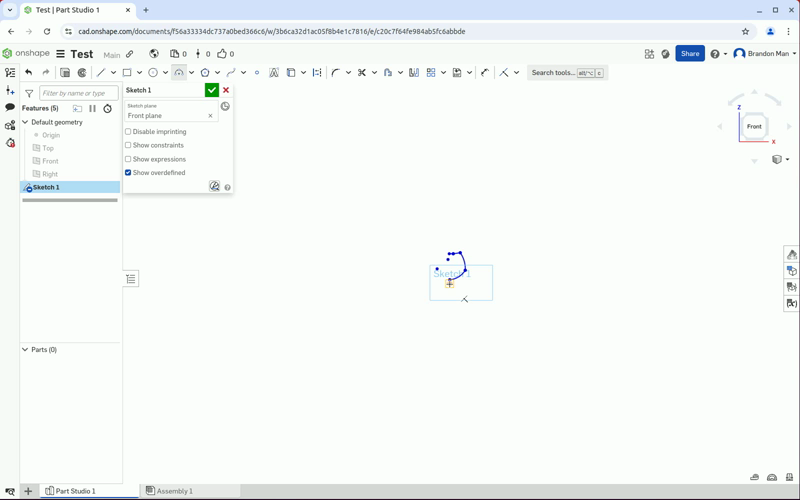
key_down(shift)
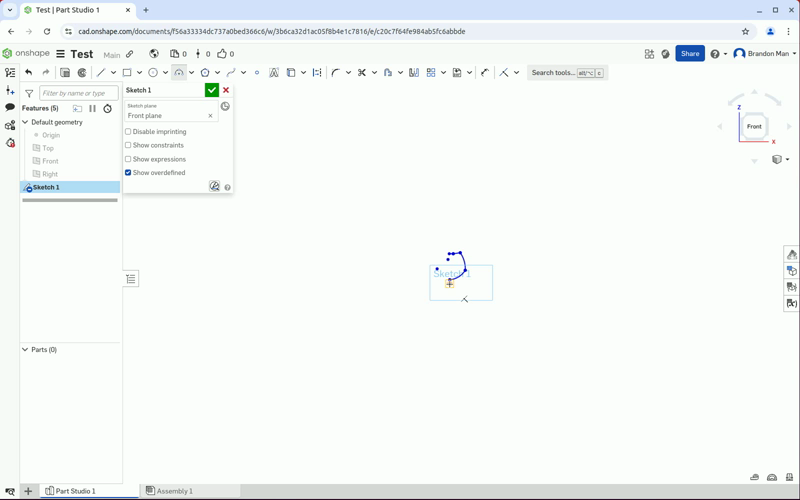
mouse_move(467, 252)
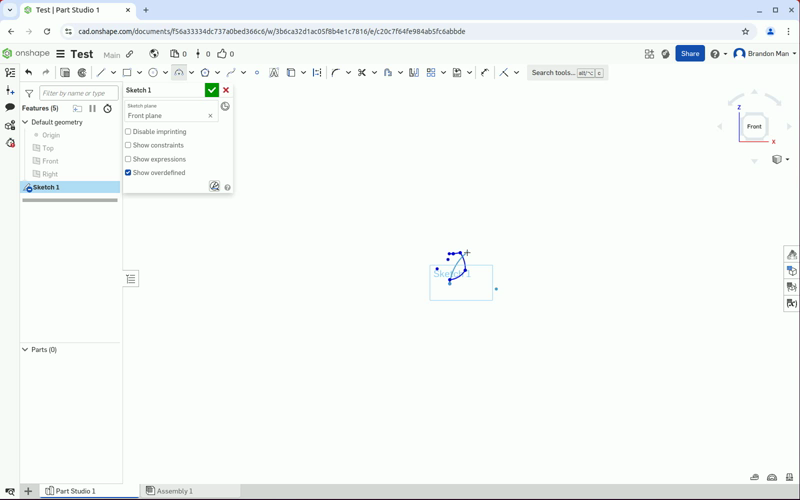
click(467, 252)
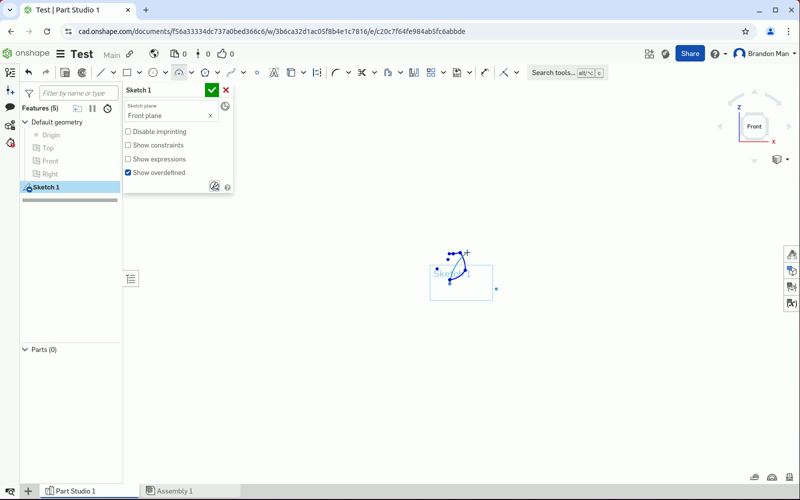
mouse_move(467, 273)
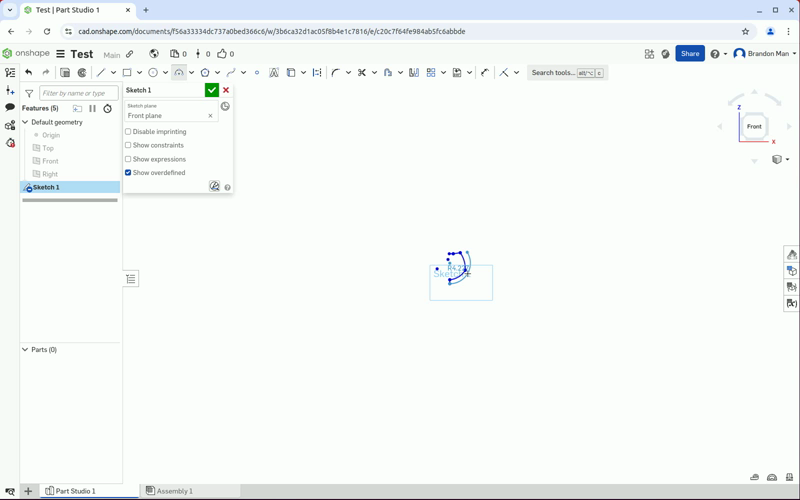
scroll(6)
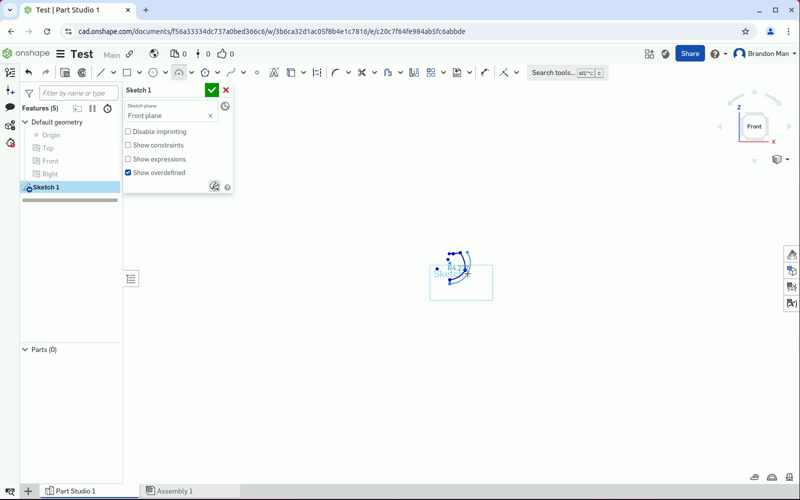
scroll(6)
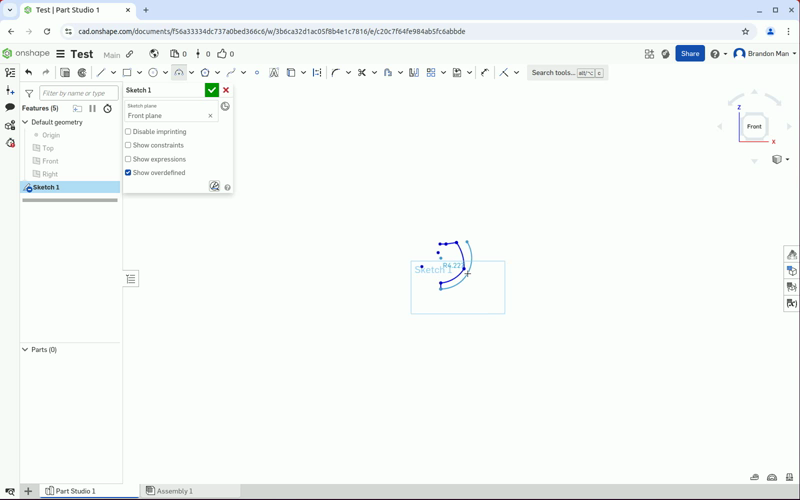
scroll(6)
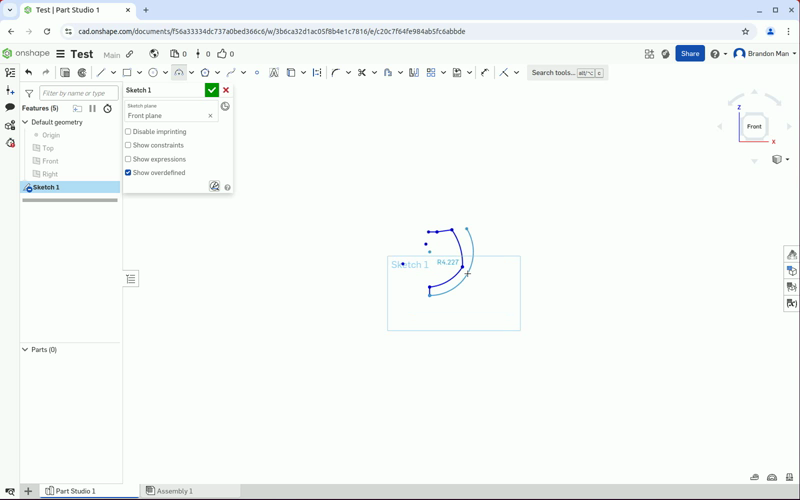
scroll(6)
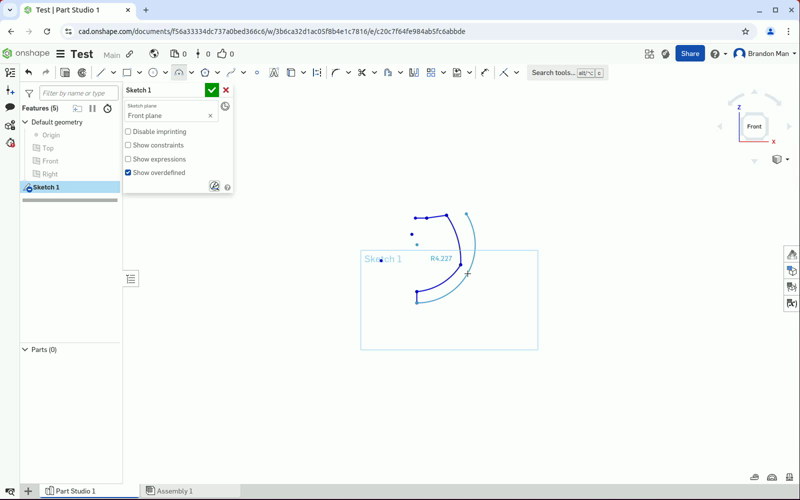
scroll(6)
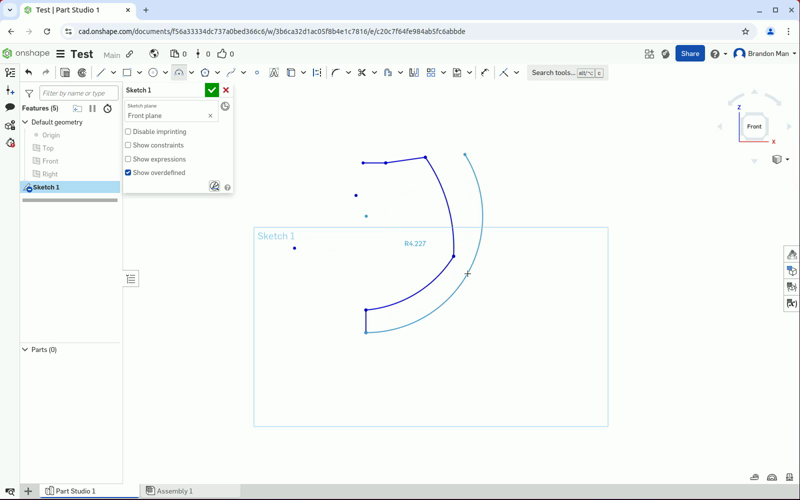
scroll(6)
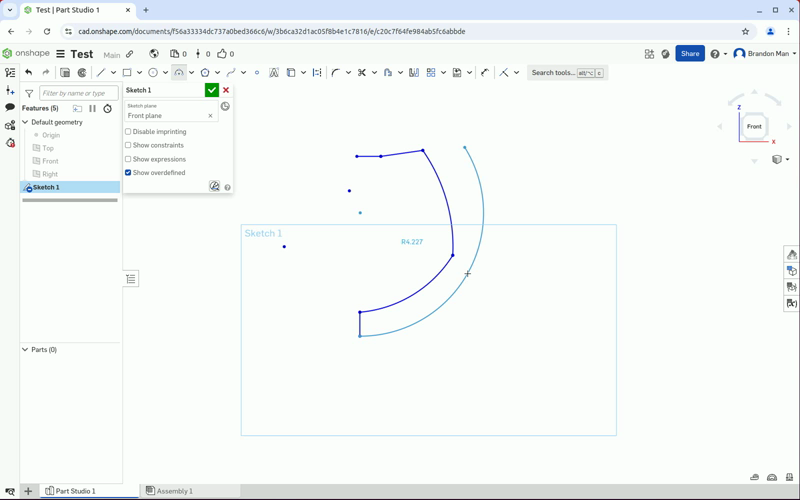
scroll(6)
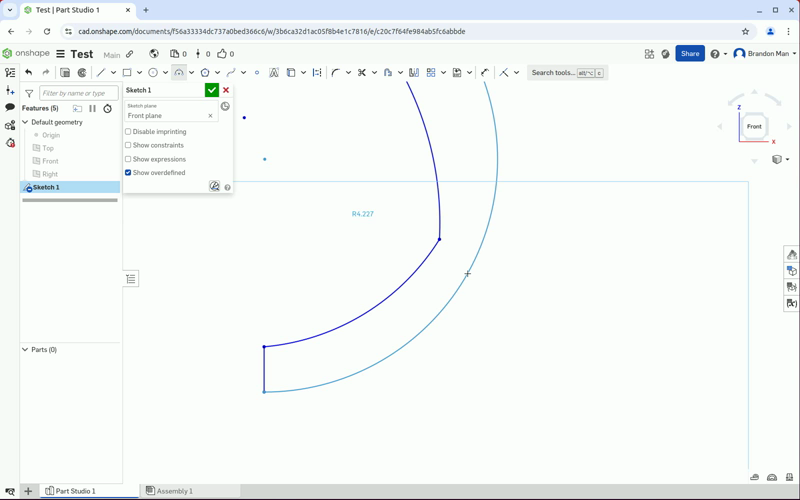
click(467, 273)
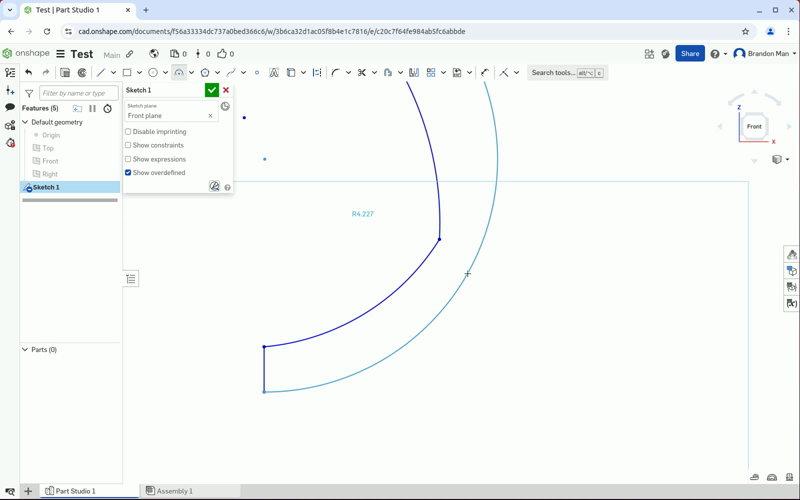
scroll(-6)
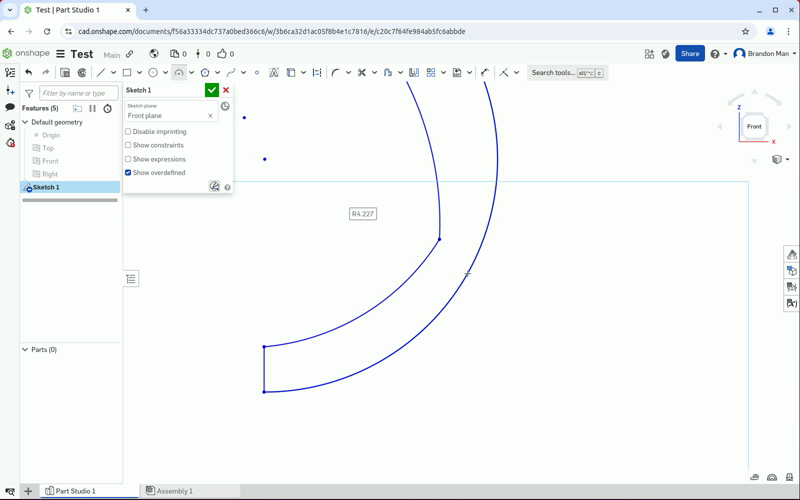
scroll(-6)
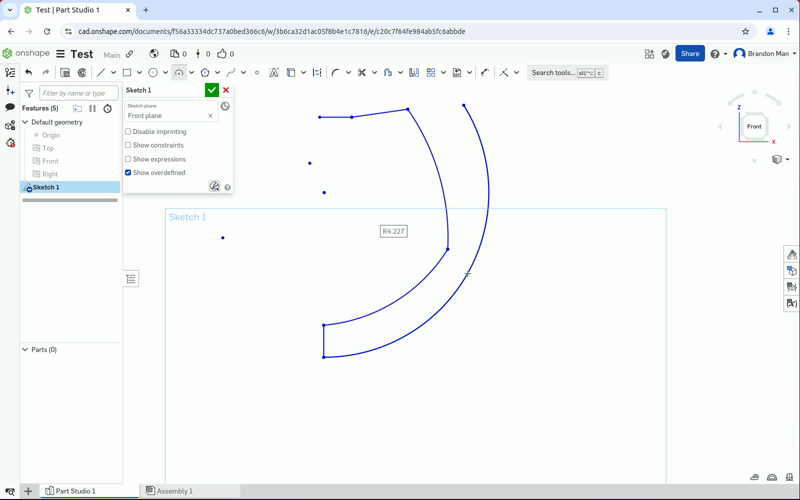
scroll(-6)
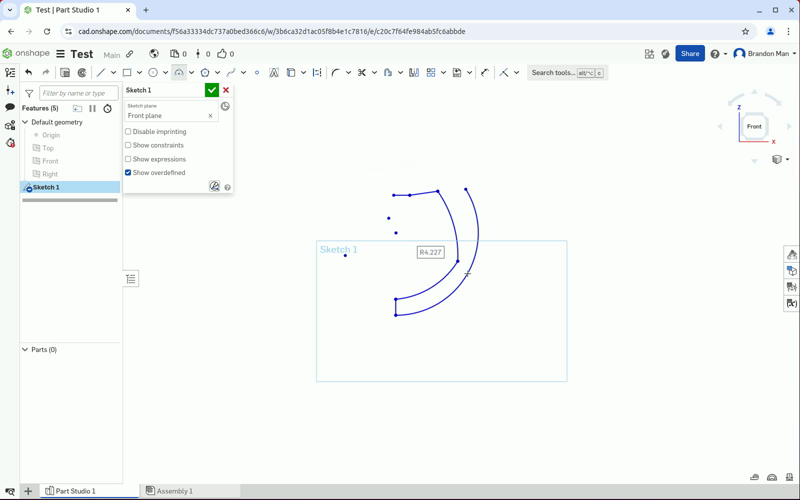
scroll(-6)
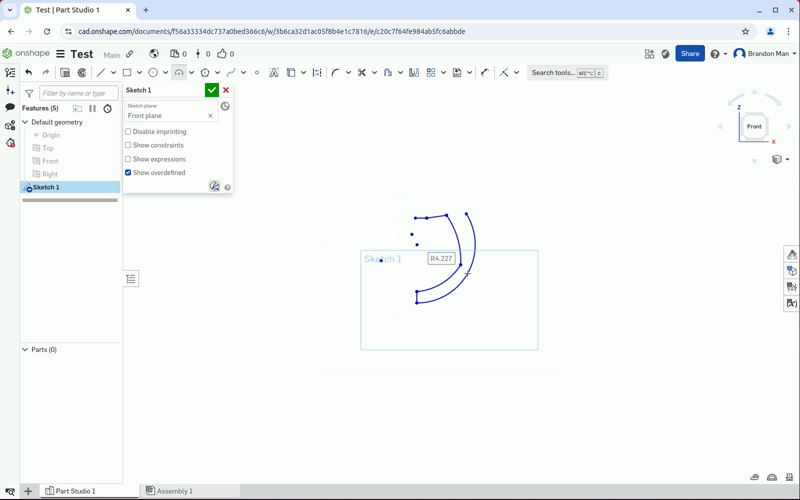
scroll(-6)
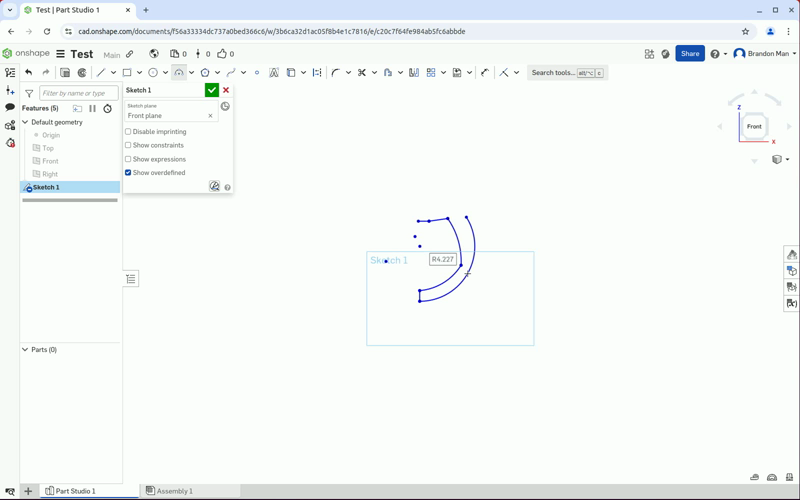
scroll(-6)
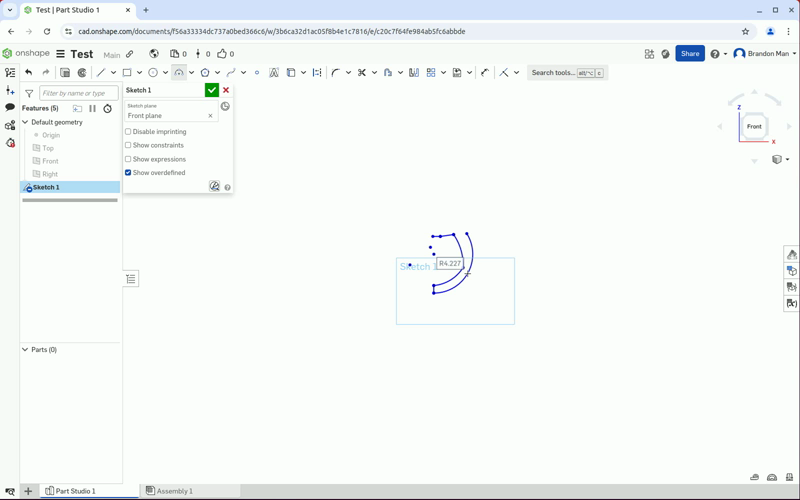
scroll(-6)
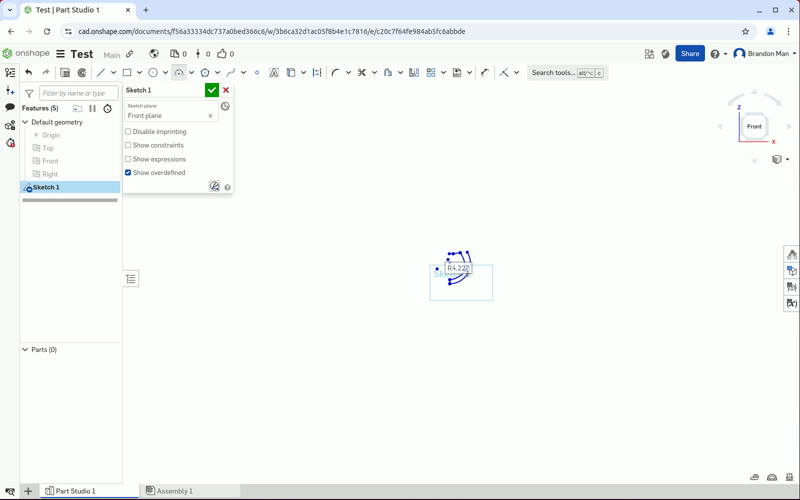
key_up(shift)
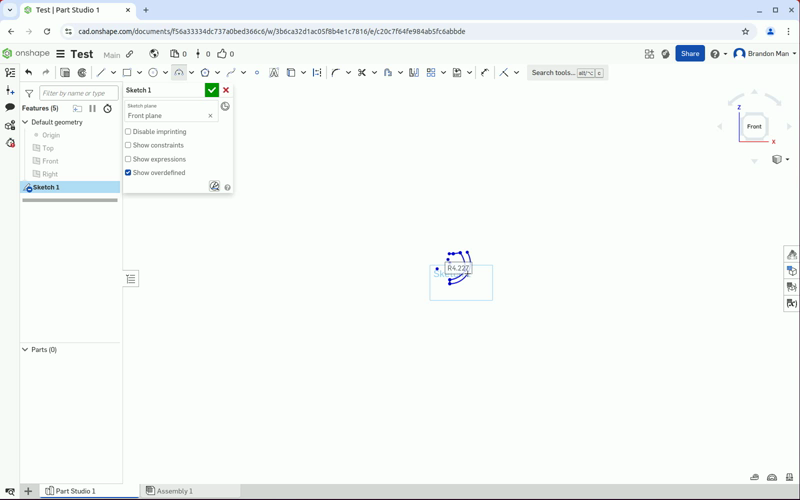
mouse_move(467, 252)
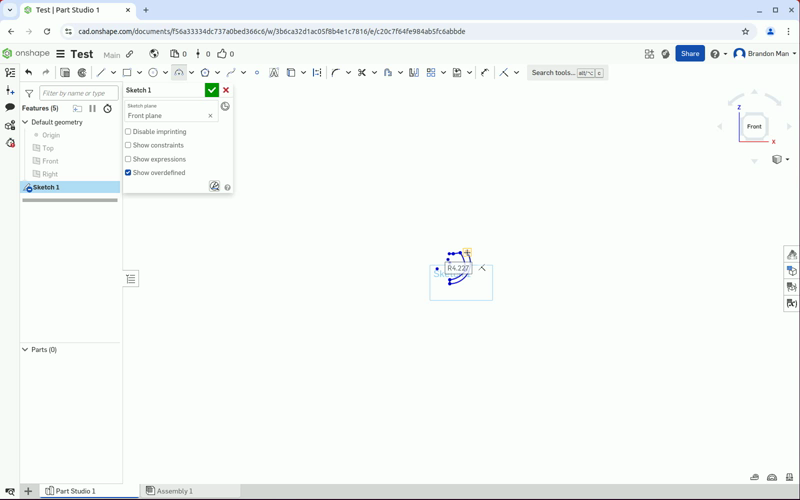
click(467, 252)
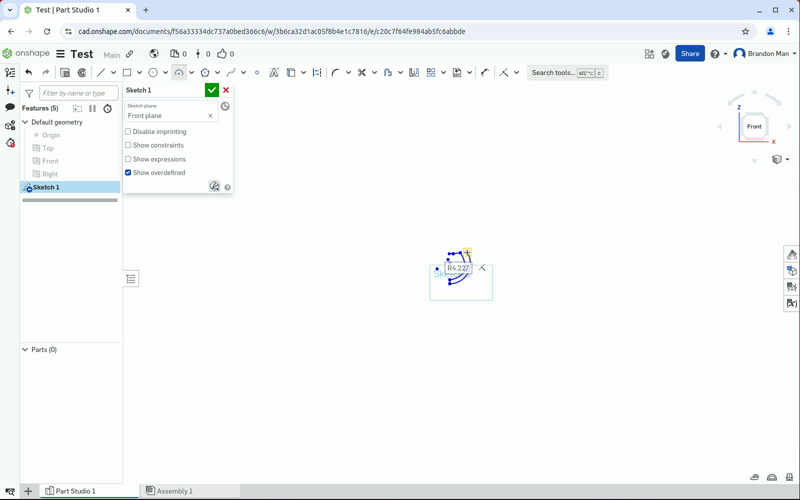
mouse_move(449, 253)
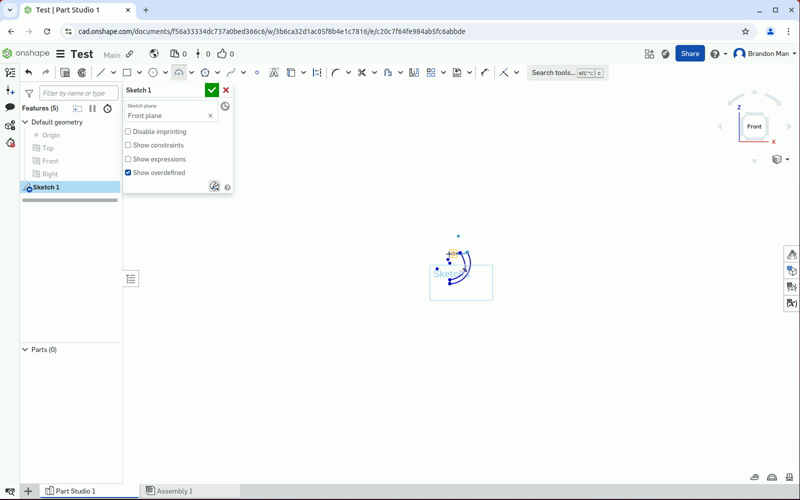
scroll(6)
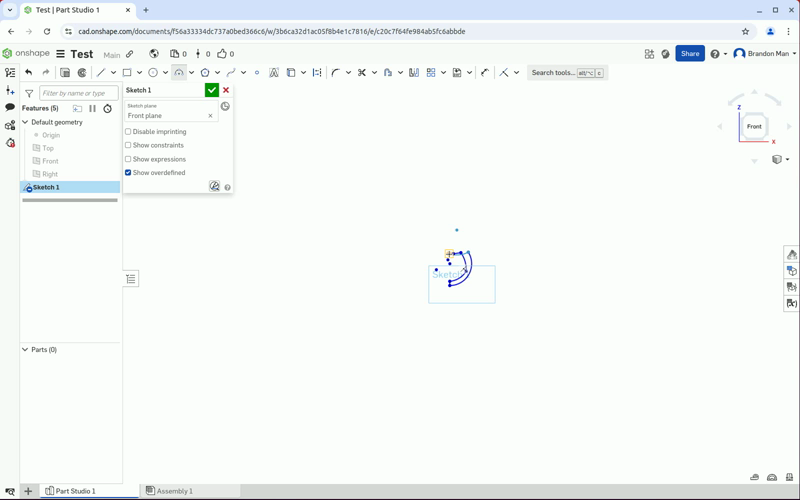
scroll(6)
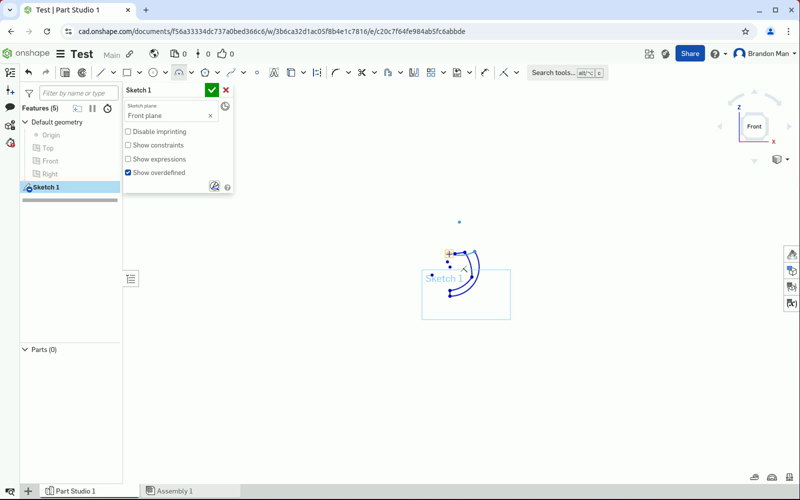
scroll(6)
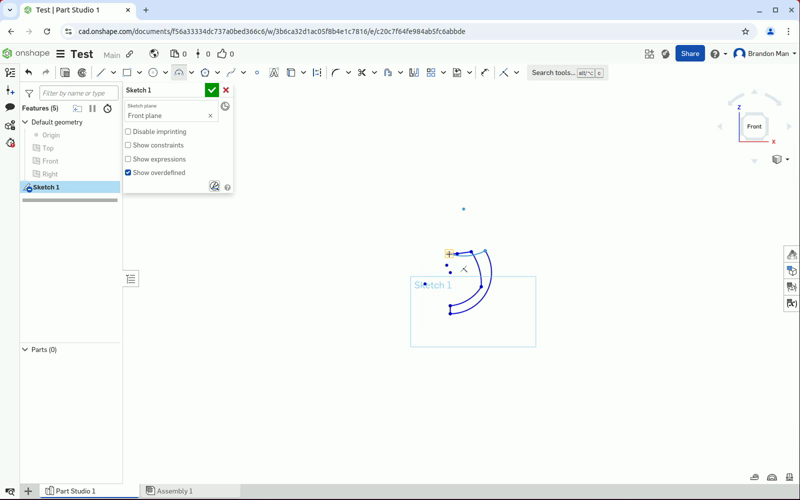
scroll(6)
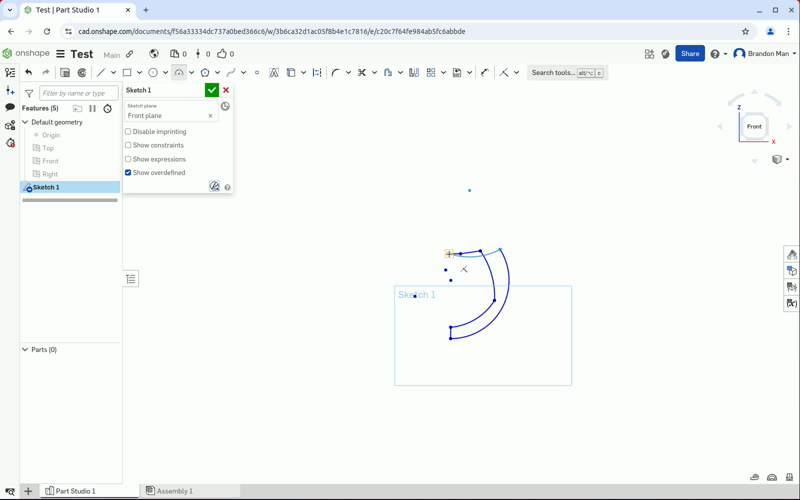
scroll(6)
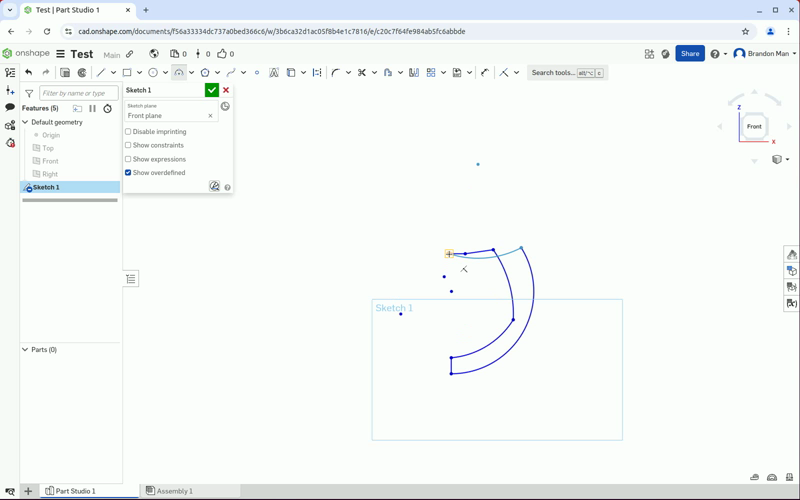
scroll(6)
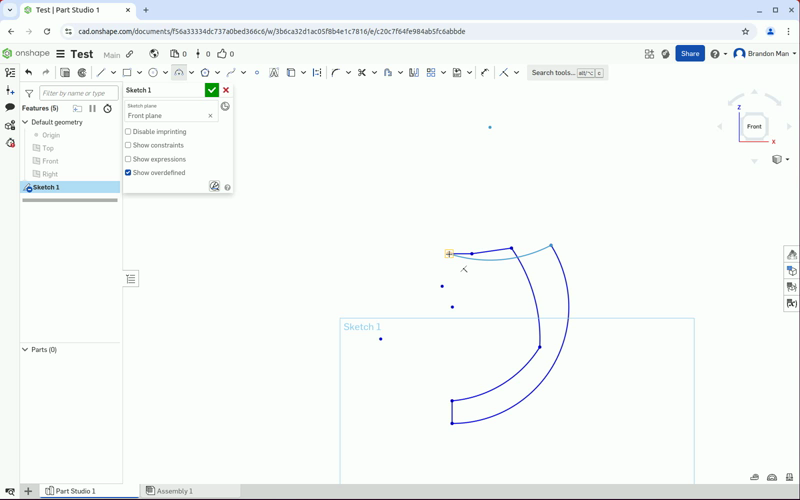
scroll(6)
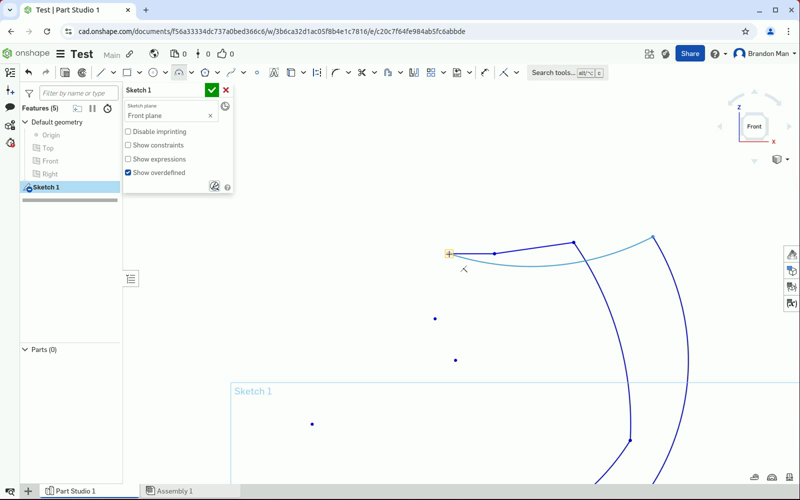
click(449, 253)
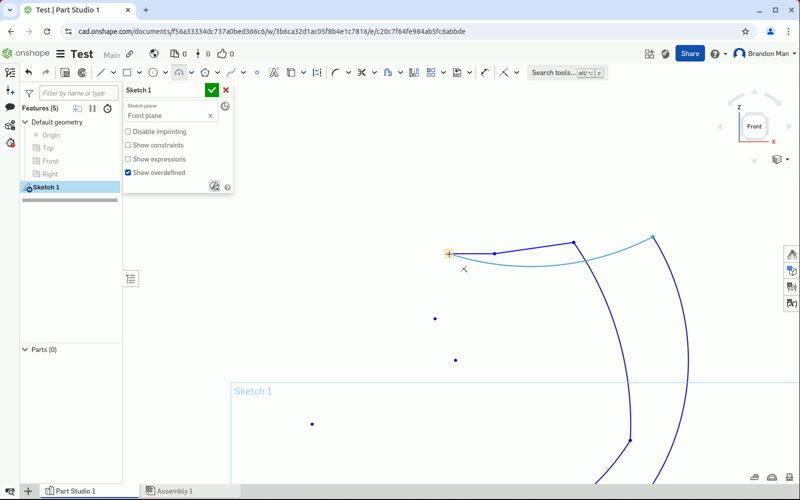
scroll(-6)
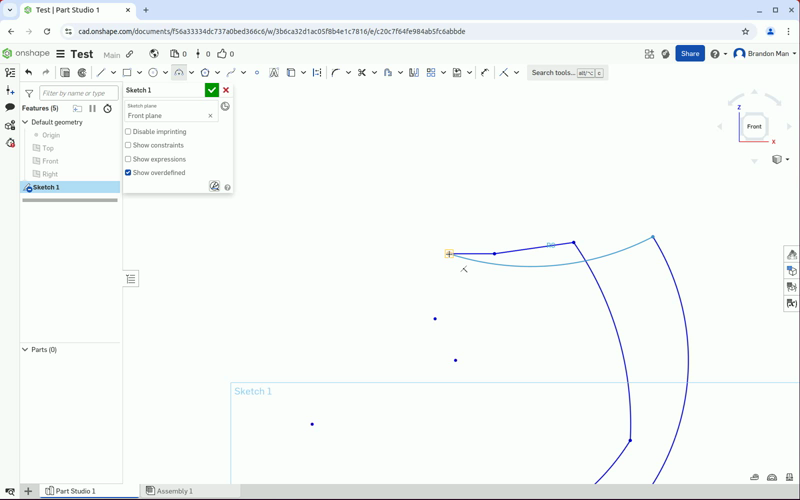
scroll(-6)
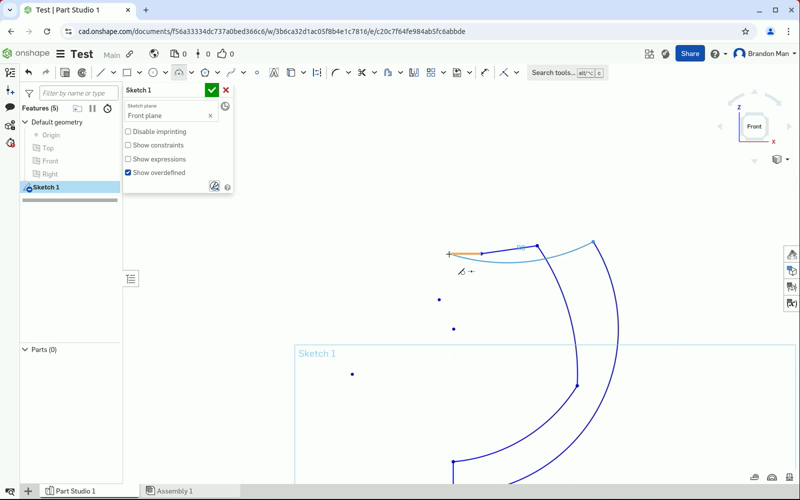
scroll(-6)
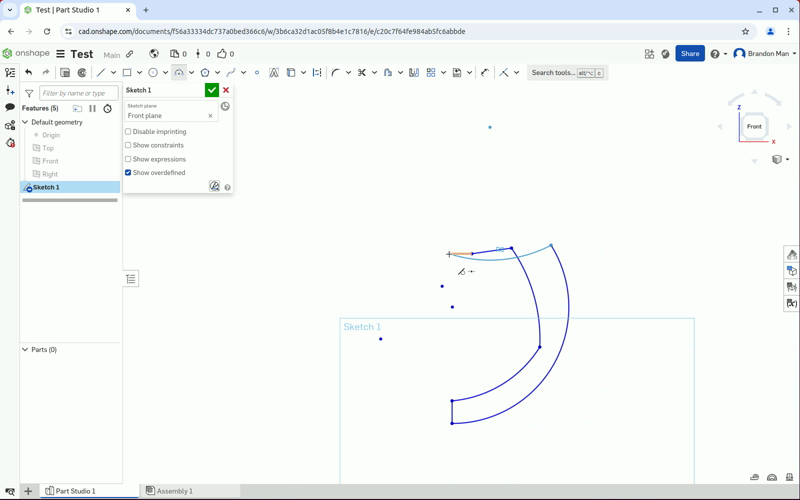
scroll(-6)
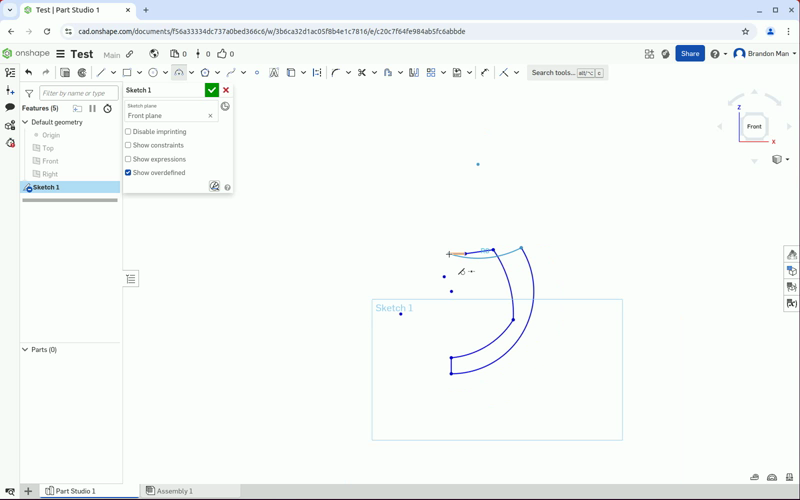
scroll(-6)
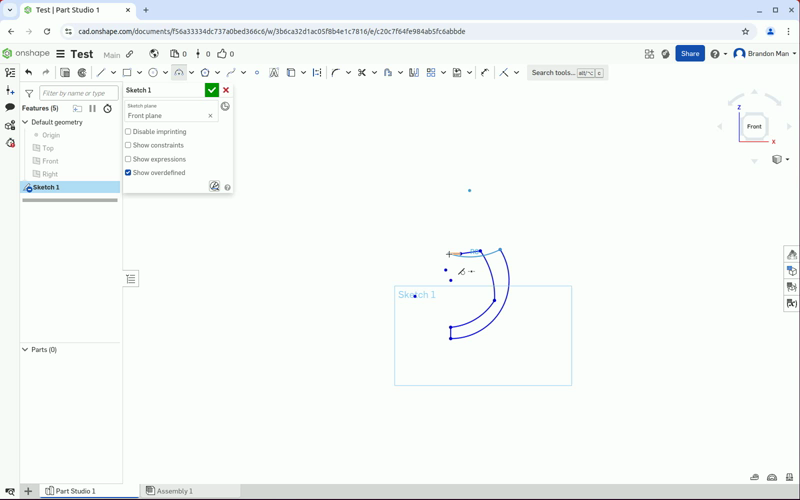
scroll(-6)
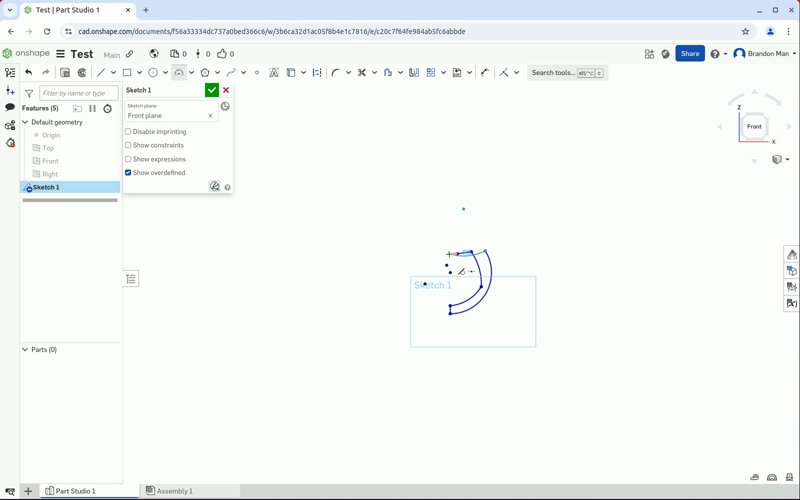
scroll(-6)
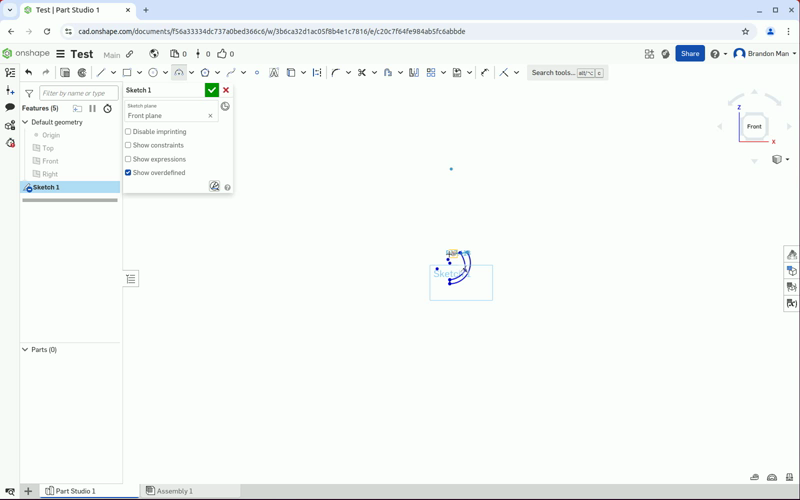
key_down(shift)
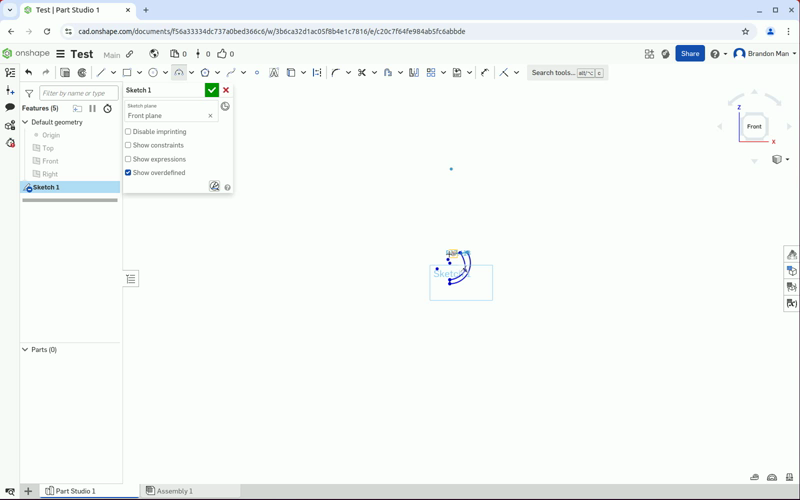
mouse_move(457, 249)
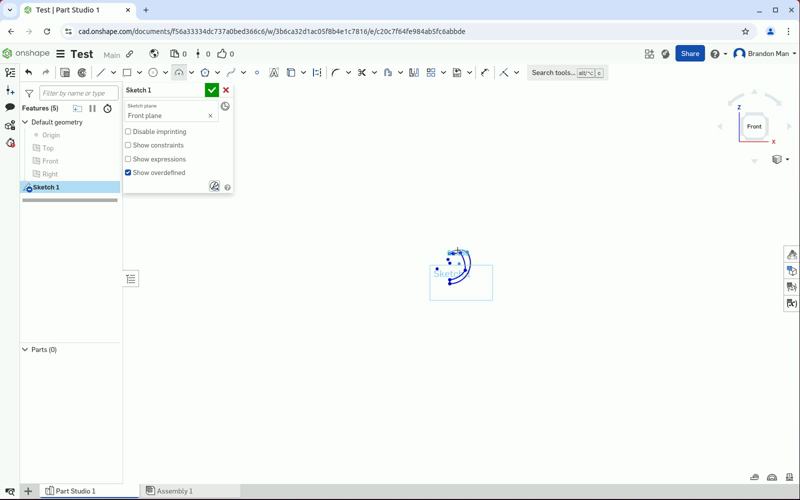
scroll(6)
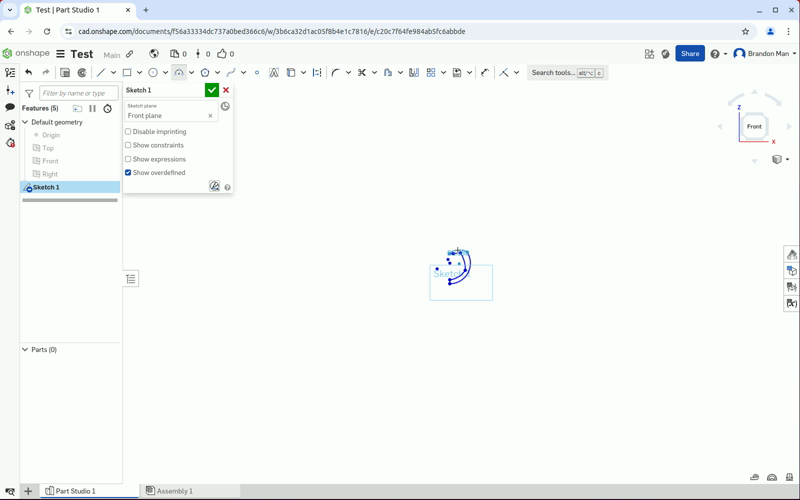
scroll(6)
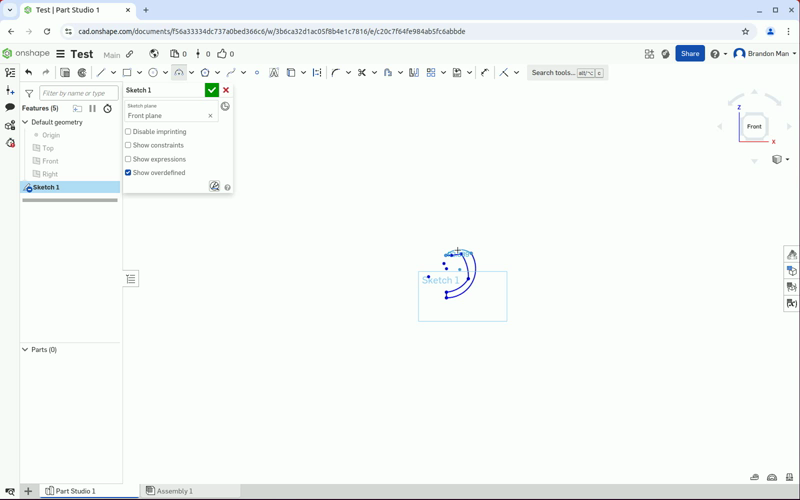
scroll(6)
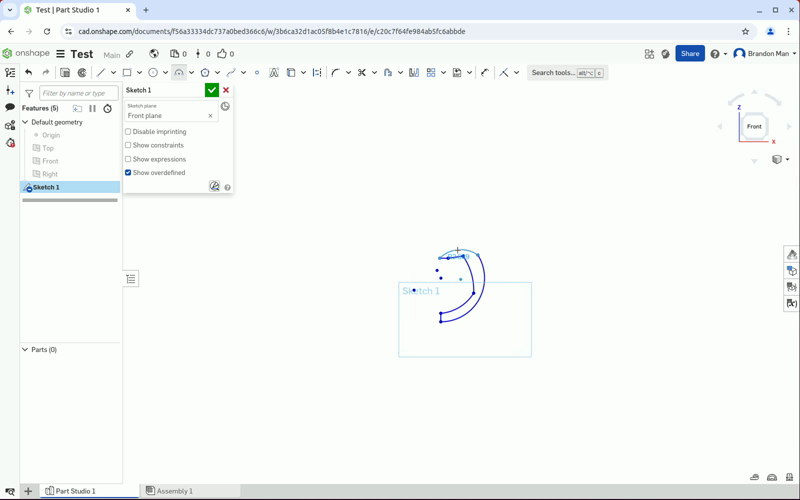
scroll(6)
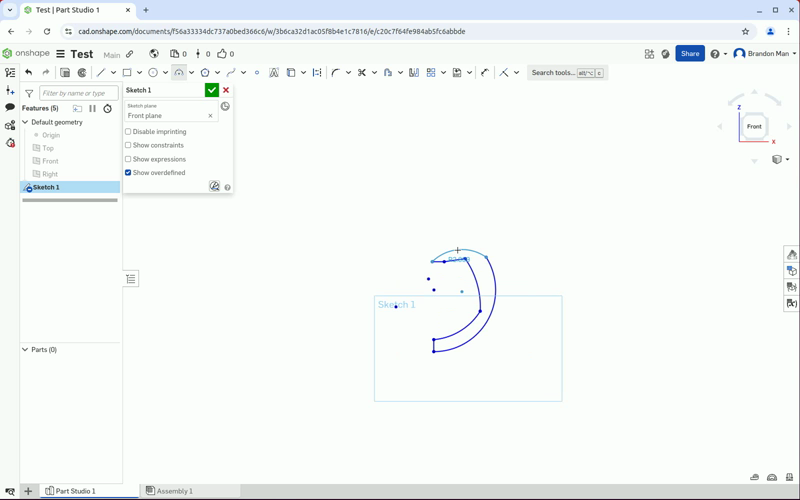
scroll(6)
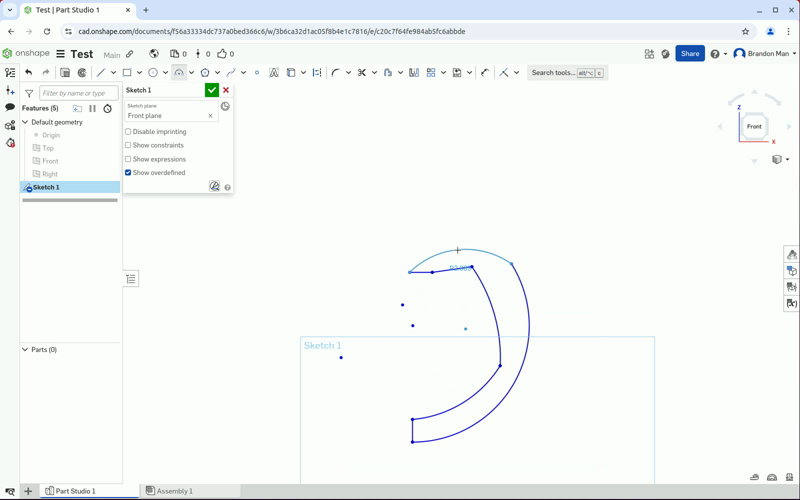
scroll(6)
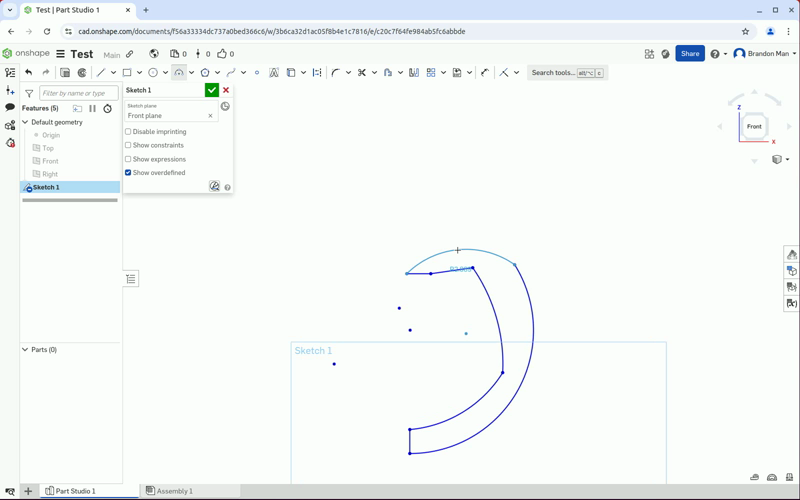
scroll(6)
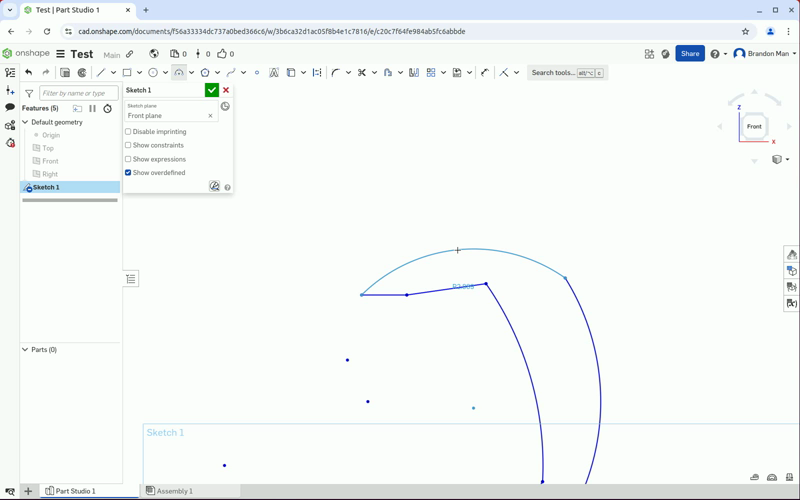
click(457, 249)
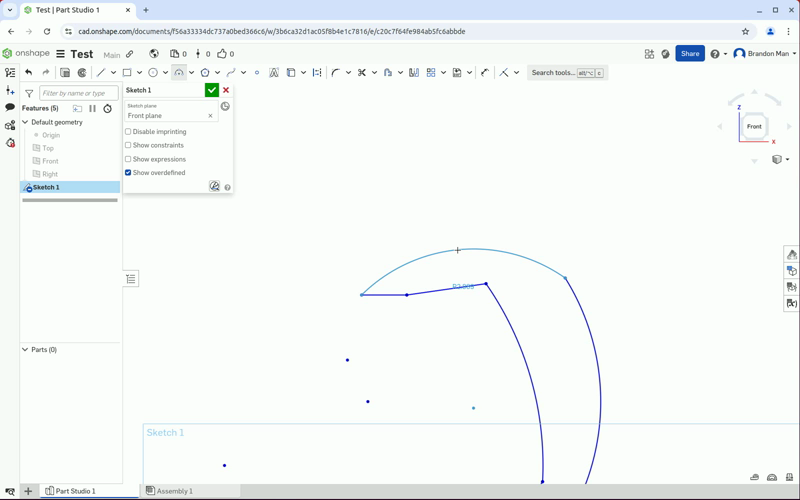
scroll(-6)
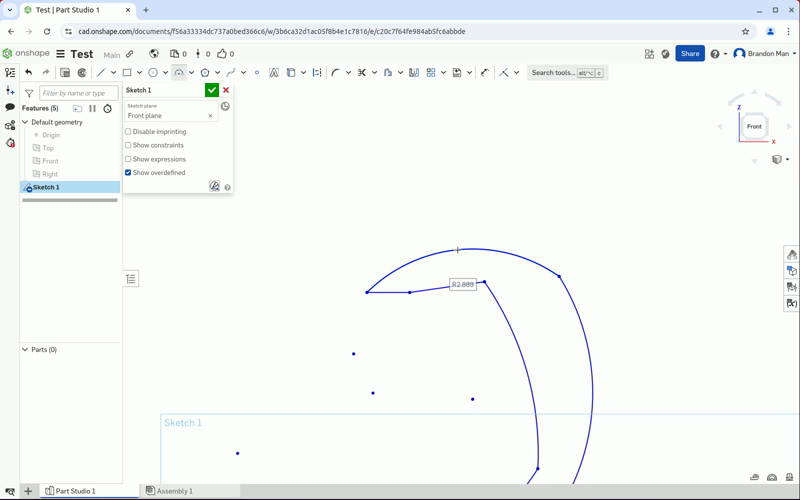
scroll(-6)
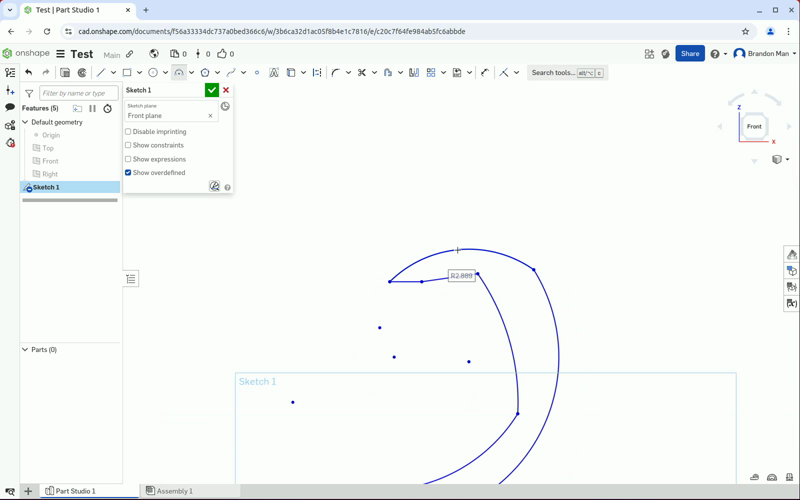
scroll(-6)
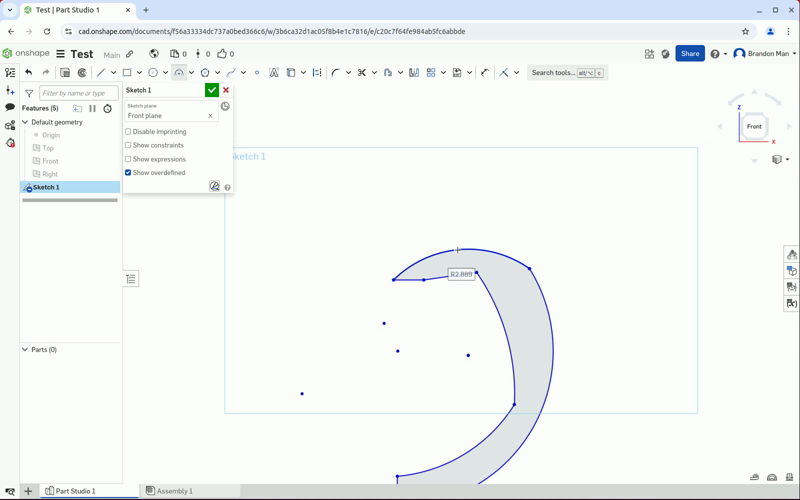
scroll(-6)
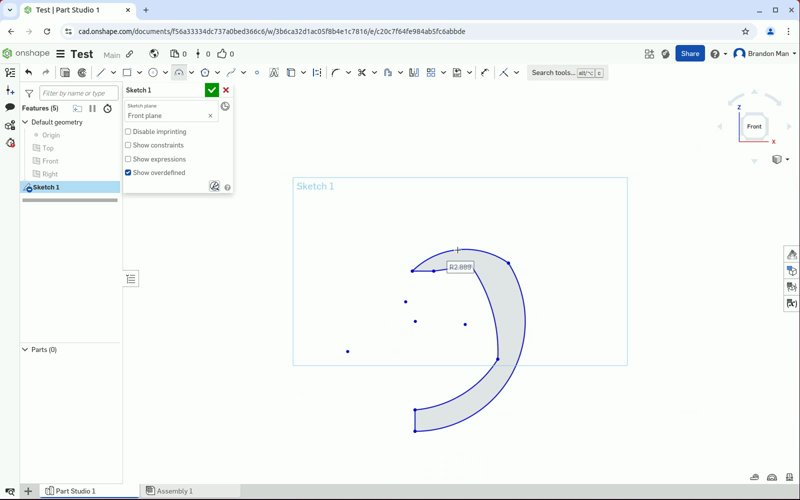
scroll(-6)
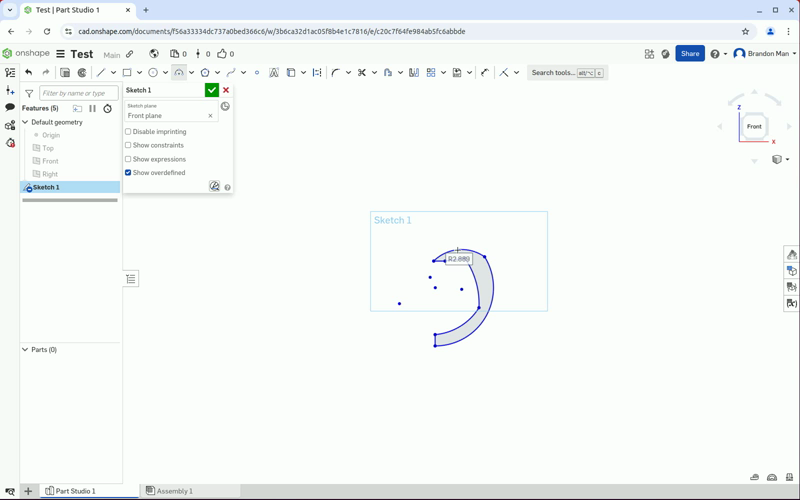
scroll(-6)
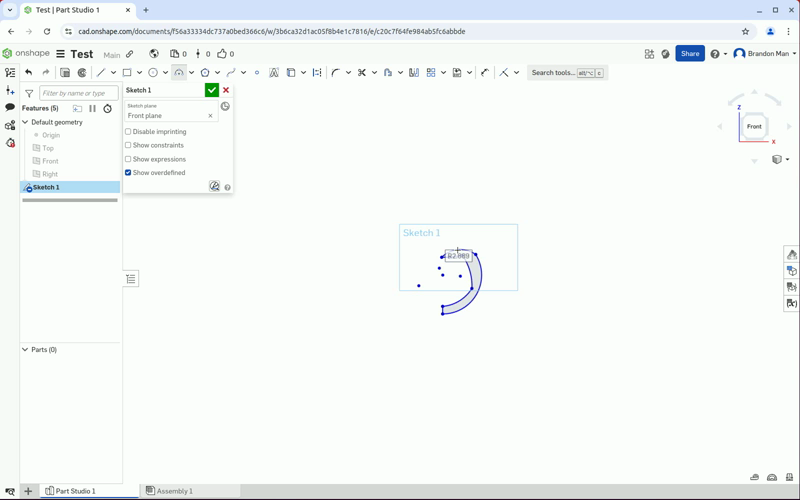
scroll(-6)
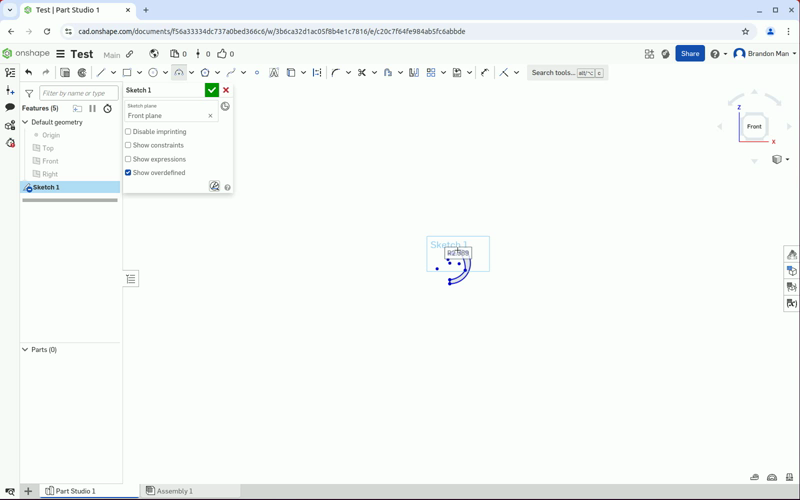
key_up(shift)
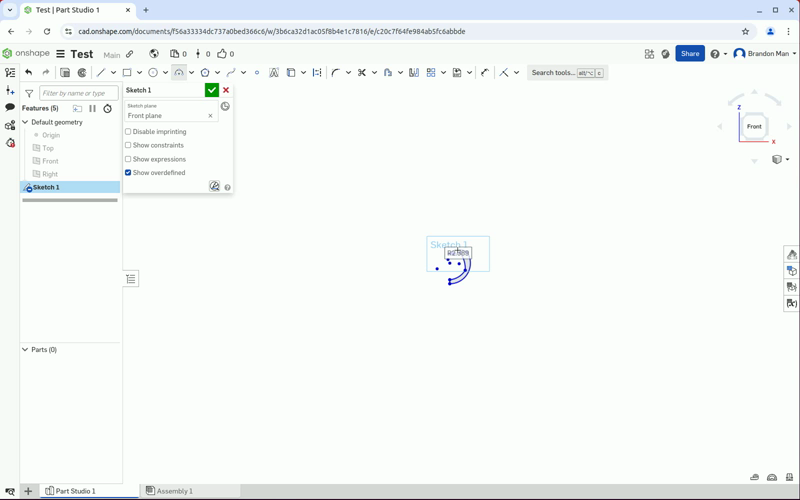
key(esc)
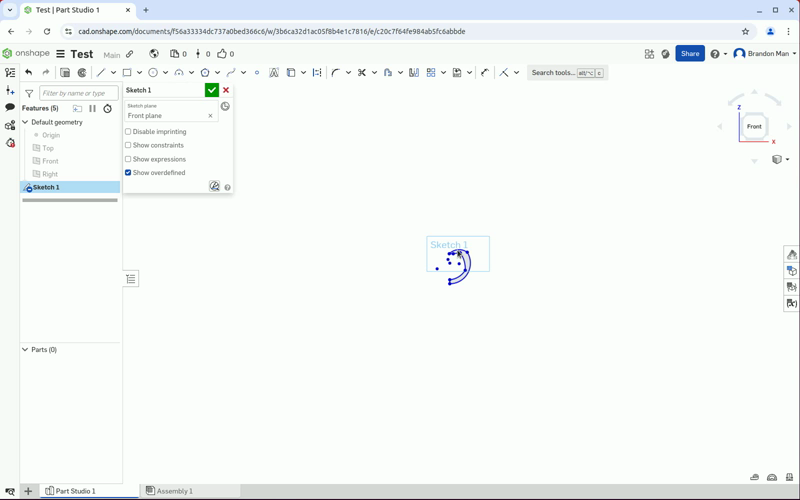
mouse_move(462, 277)
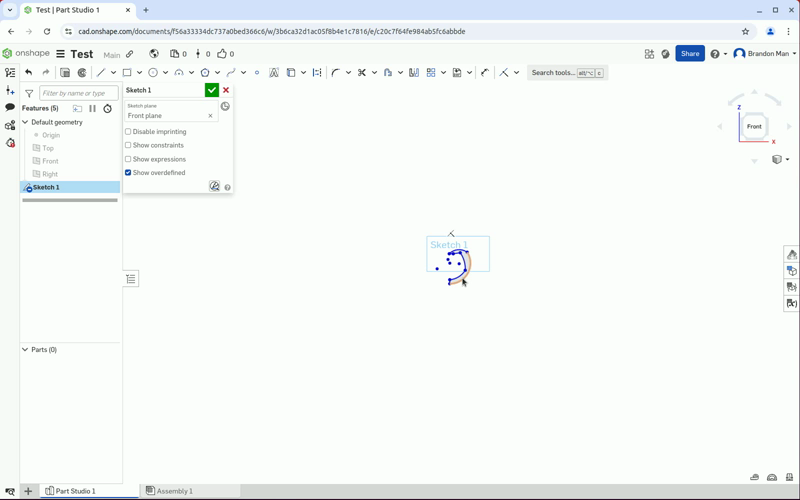
scroll(6)
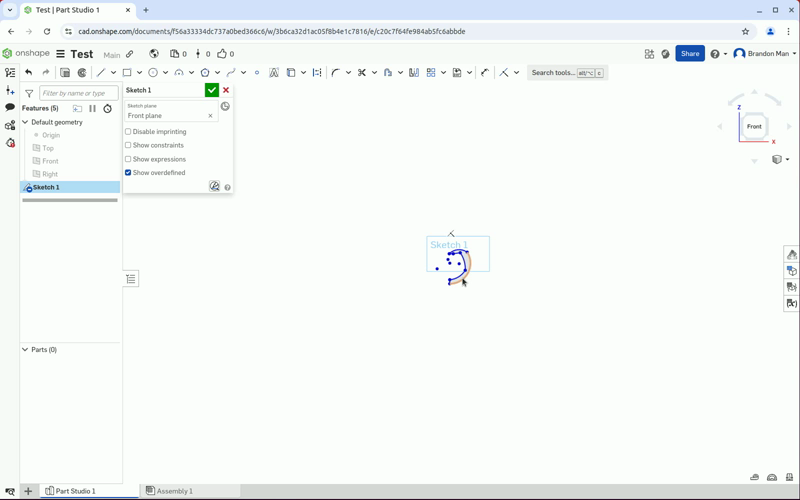
scroll(6)
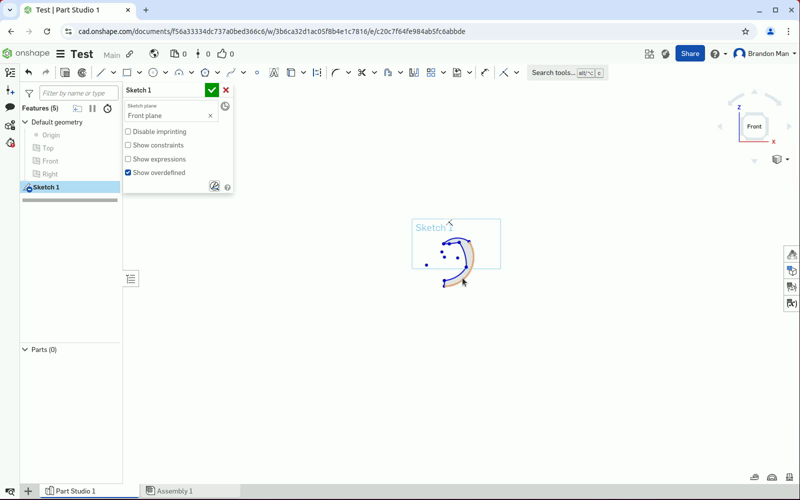
scroll(6)
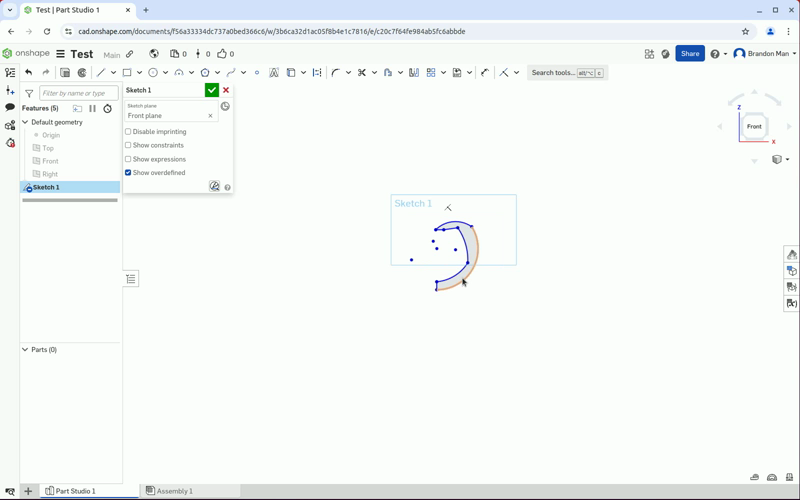
scroll(6)
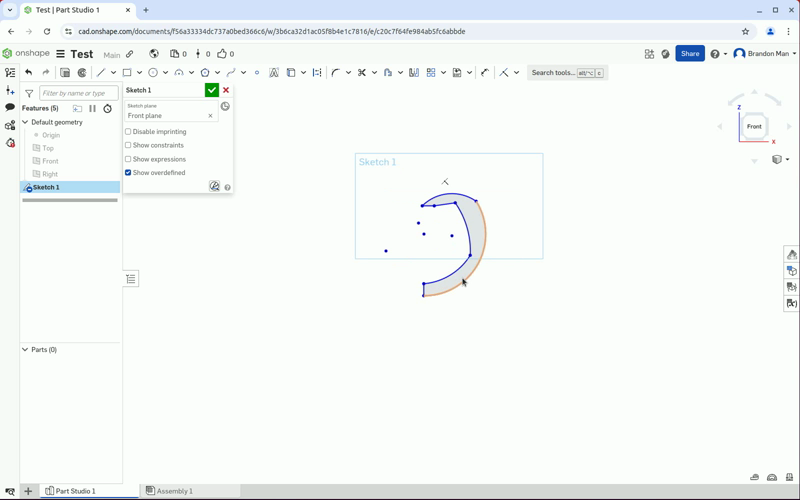
scroll(6)
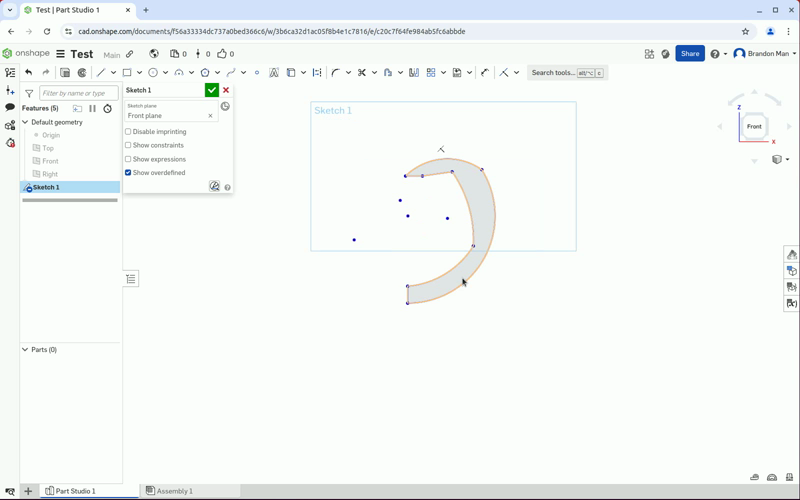
scroll(6)
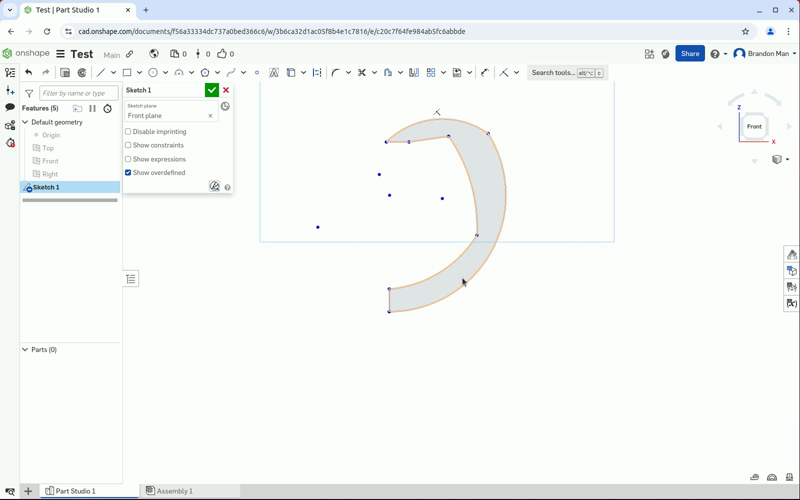
scroll(6)
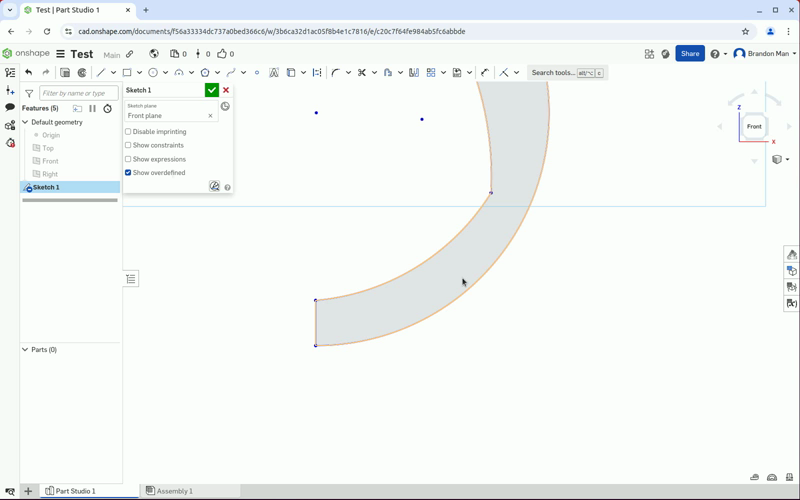
click(462, 277)
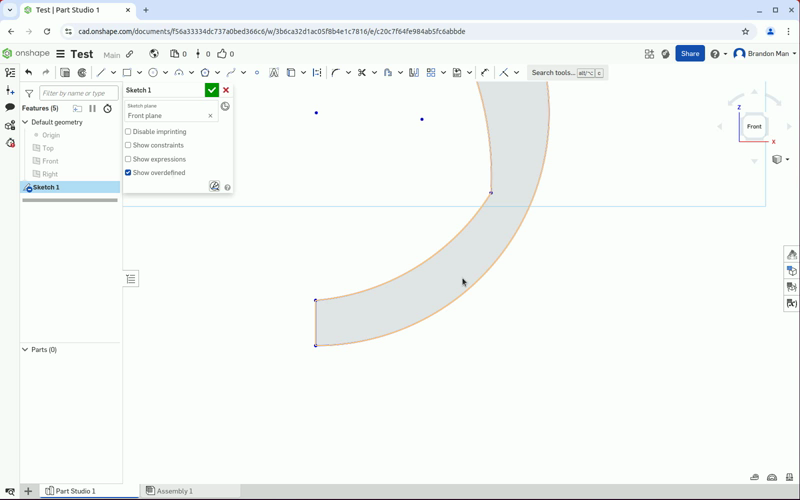
scroll(-6)
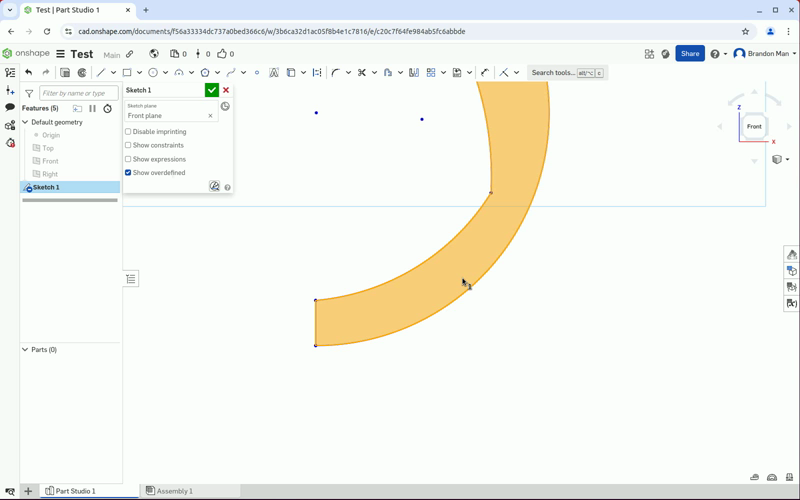
scroll(-6)
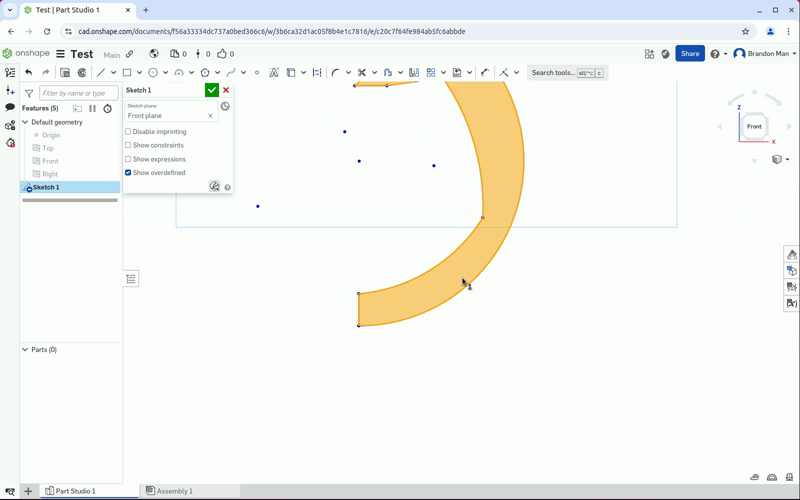
scroll(-6)
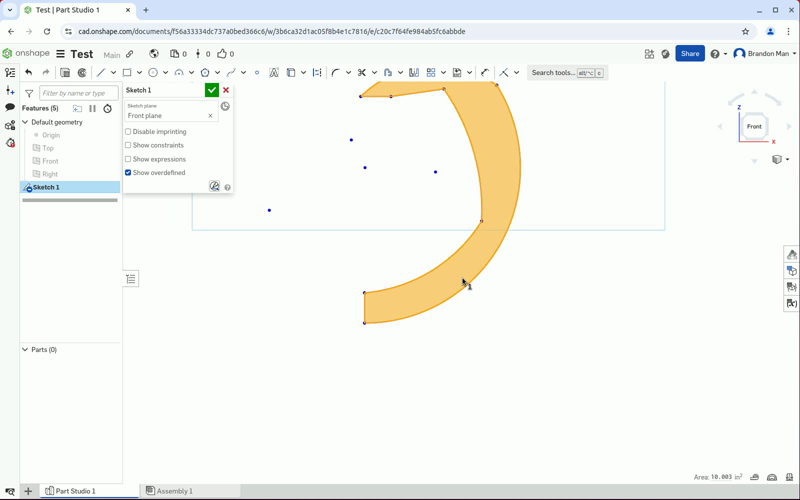
scroll(-6)
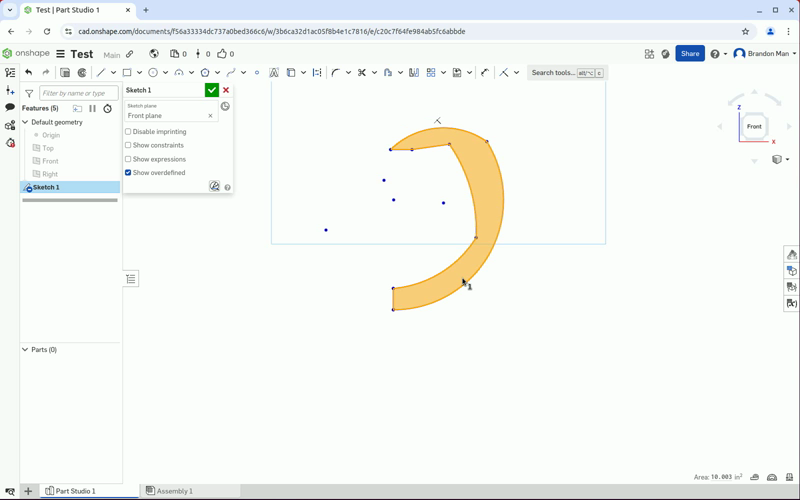
scroll(-6)
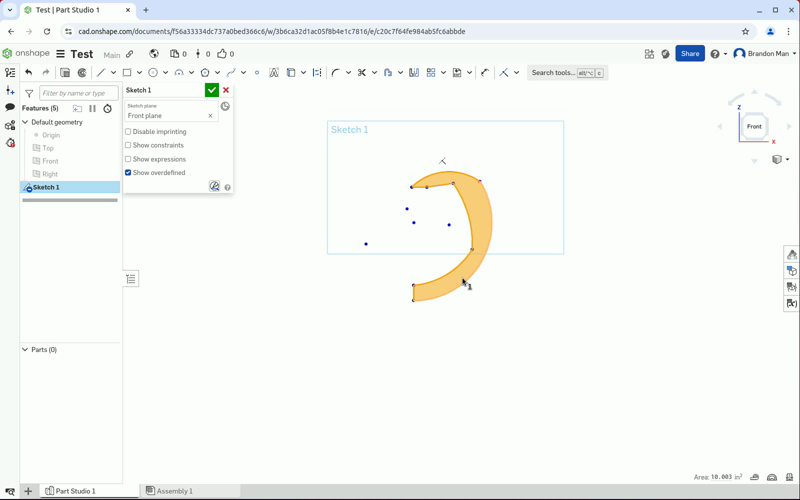
scroll(-6)
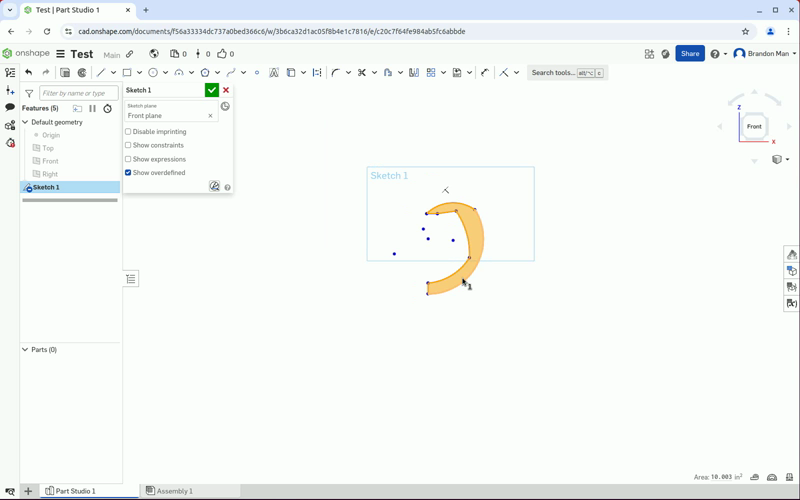
scroll(-6)
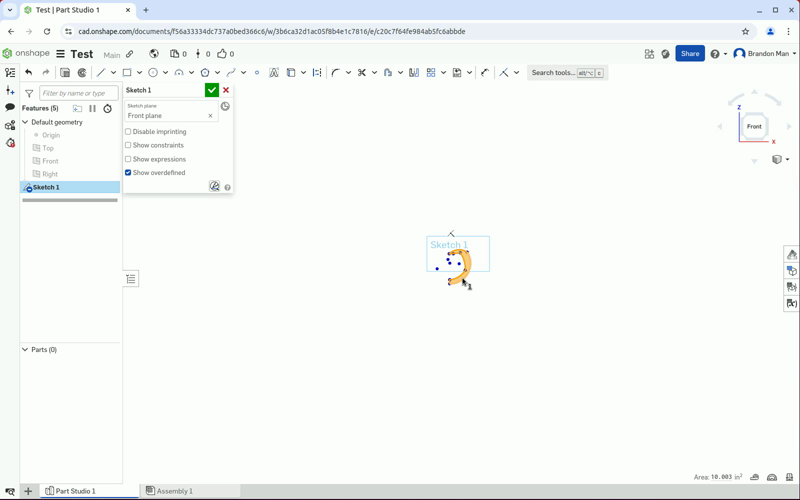
mouse_move(73, 352)
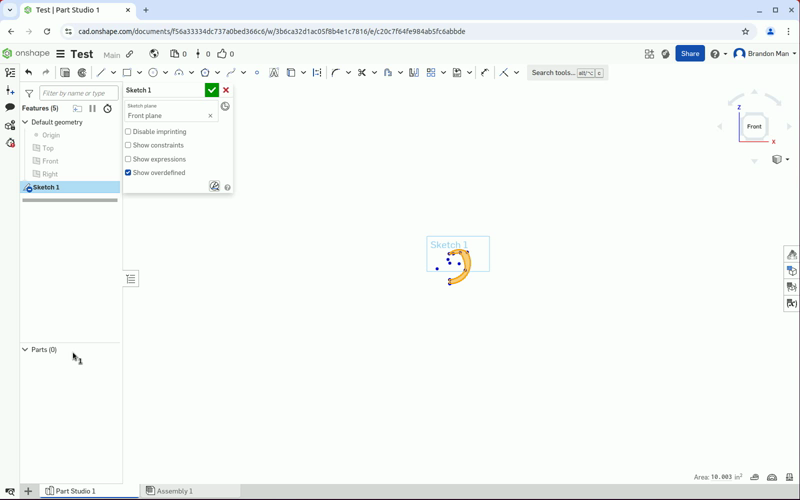
key(shift+y)
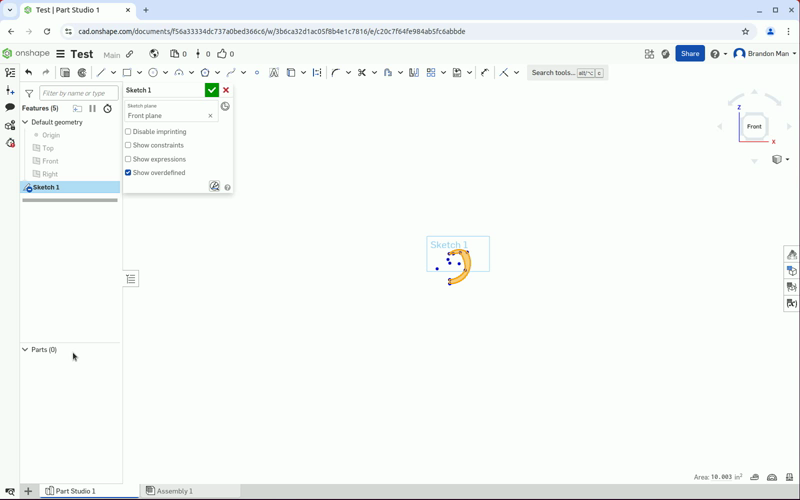
key(shift+e)
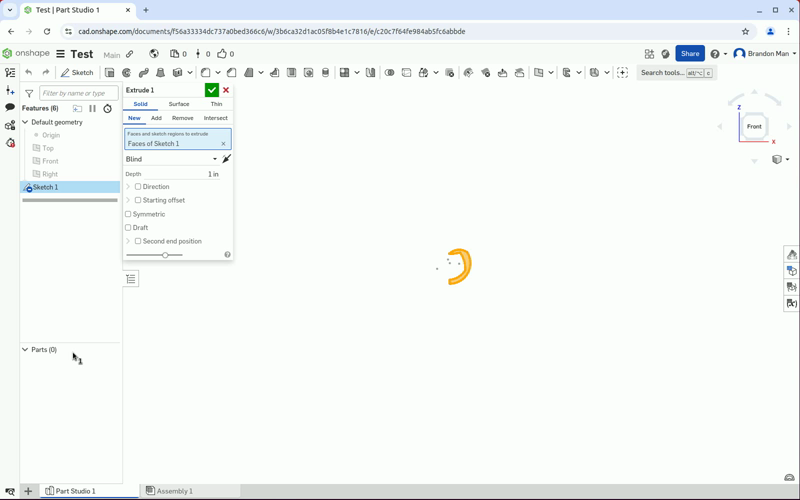
mouse_move(143, 106)
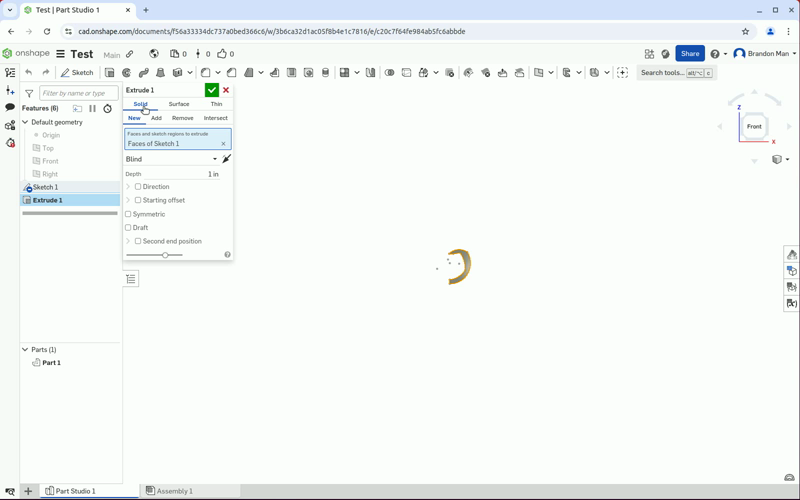
click(143, 106)
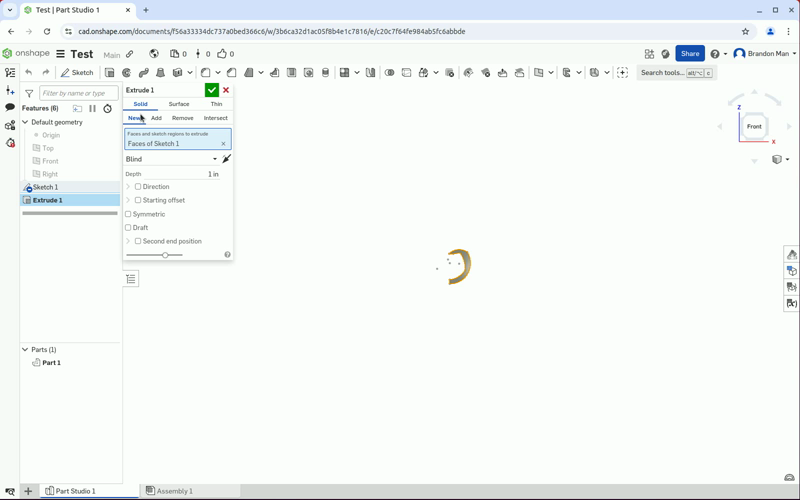
mouse_move(137, 120)
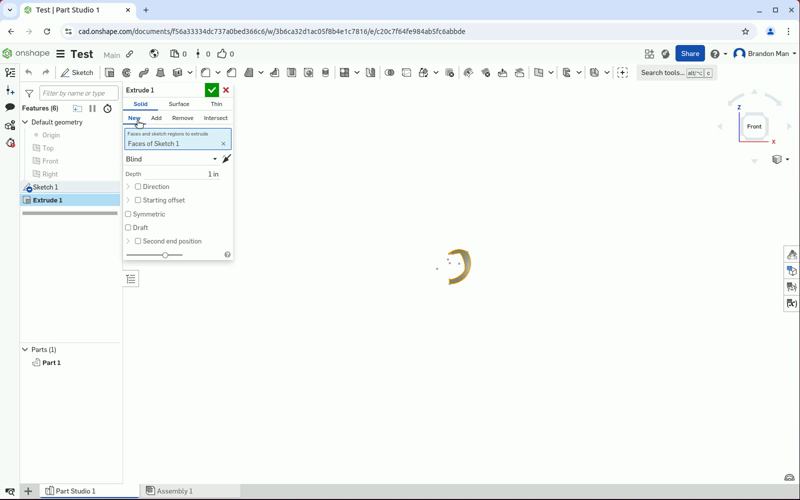
click(137, 120)
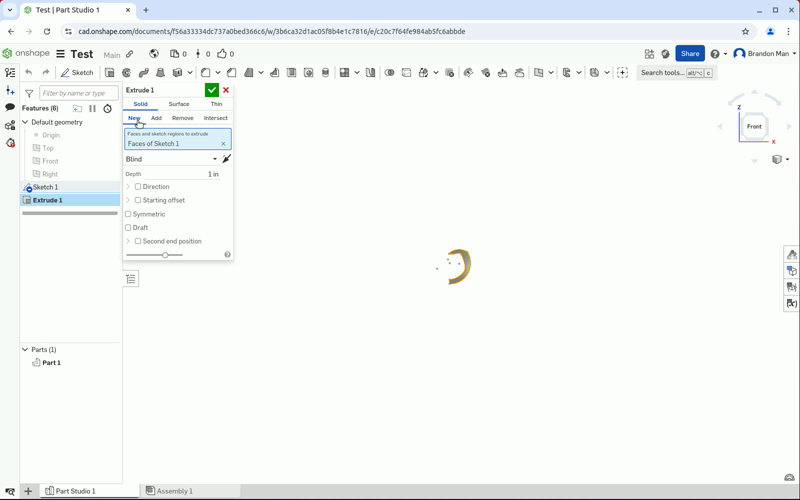
key(tab, 4)
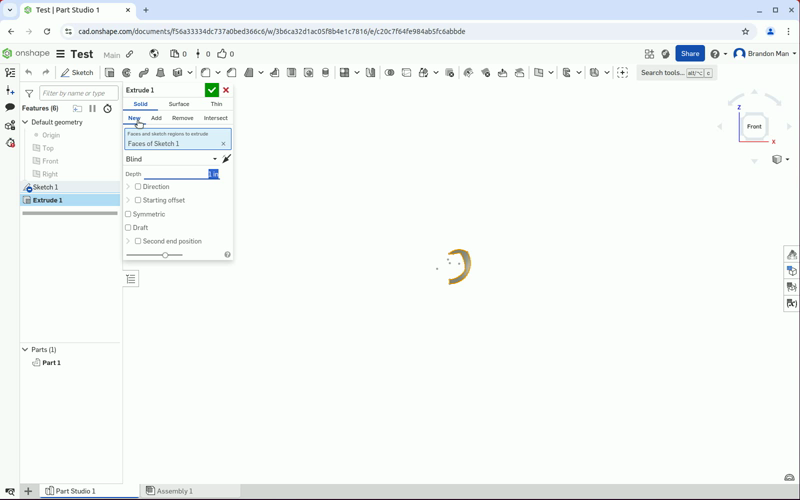
text(5.778)
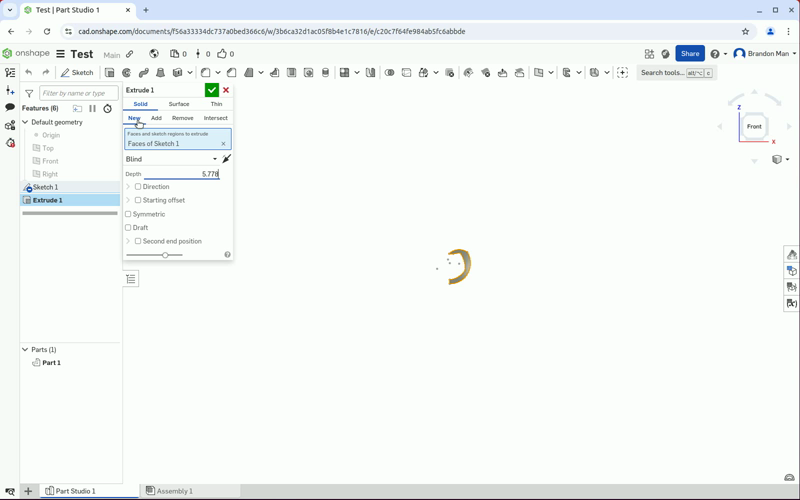
key(tab, 3)
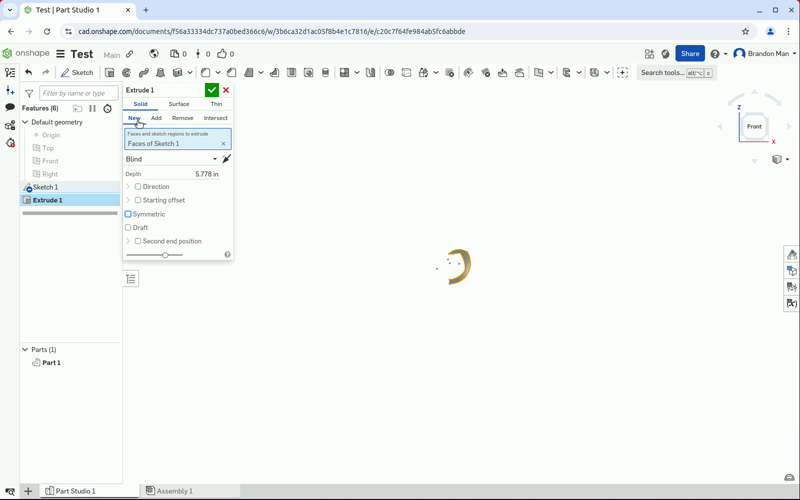
key(space)
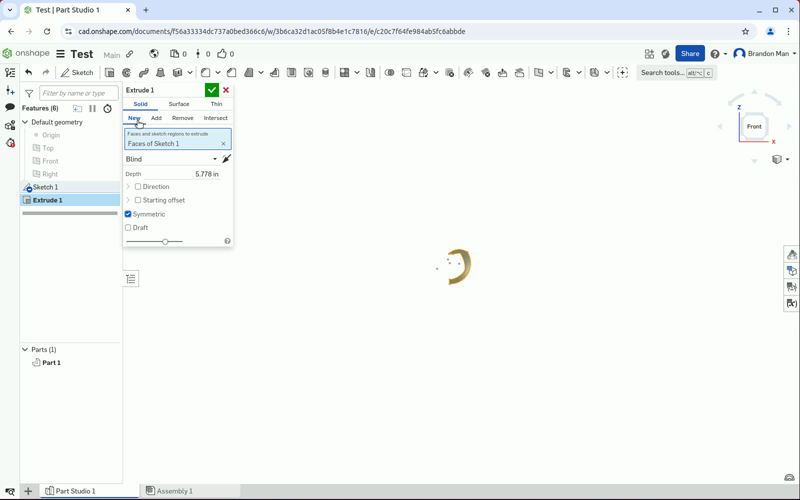
key(enter)
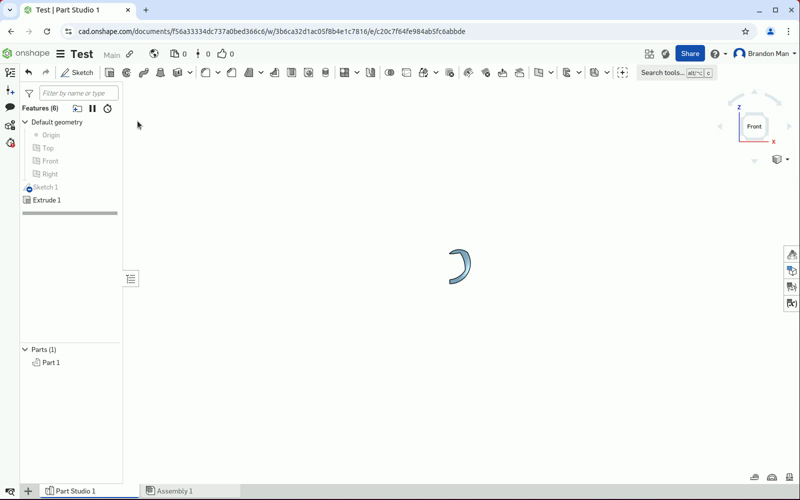
key(shift+h)
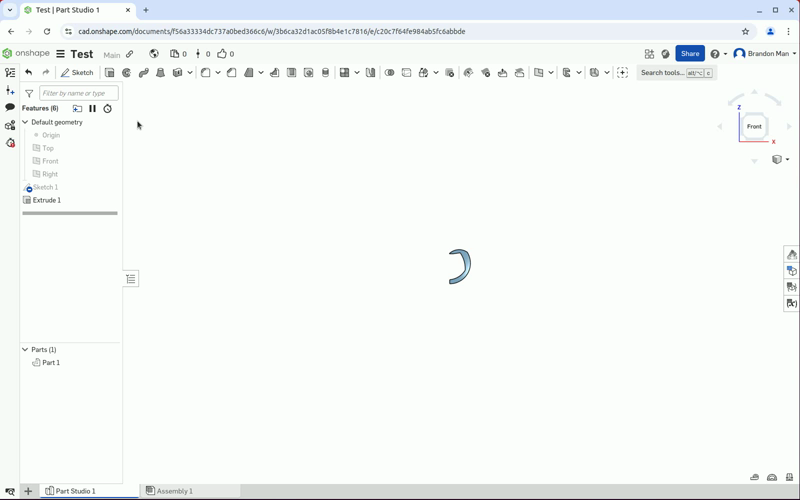
key(shift+h)
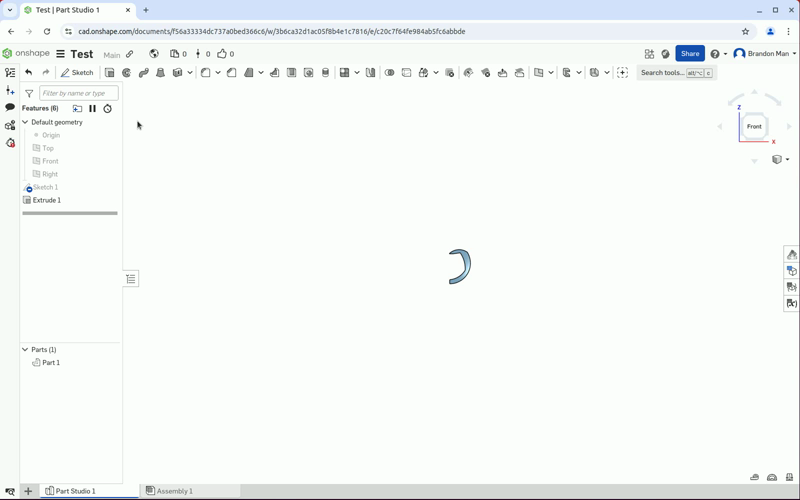
mouse_move(73, 189)
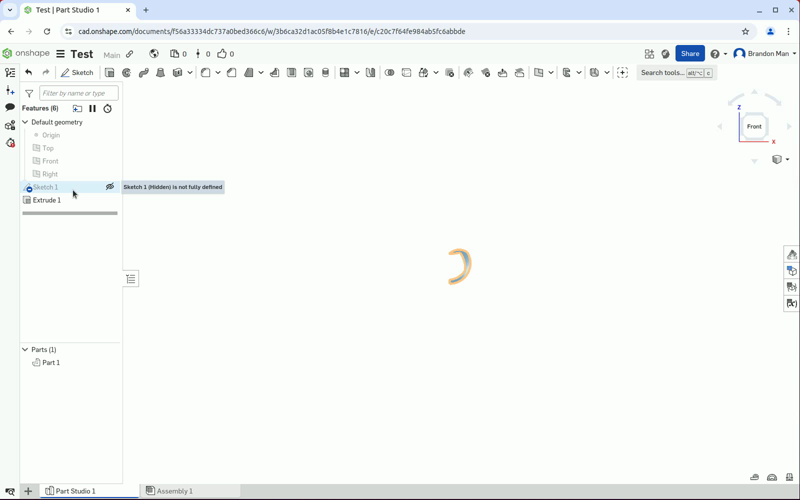
click(73, 189)
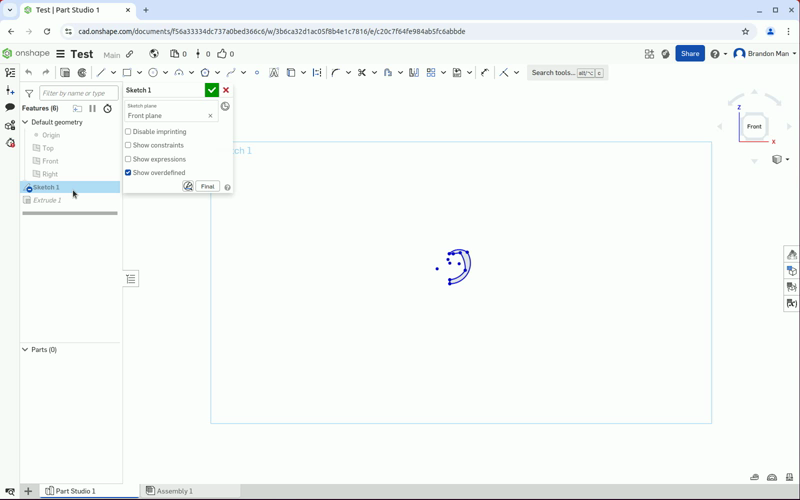
mouse_move(229, 92)
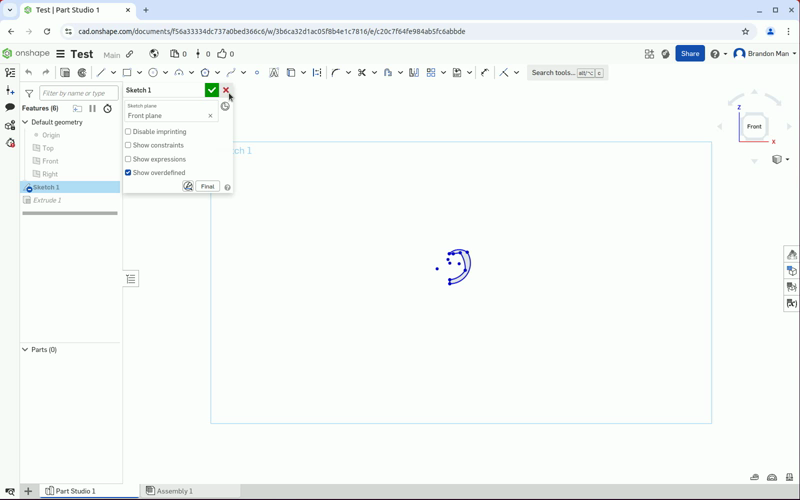
click(229, 92)
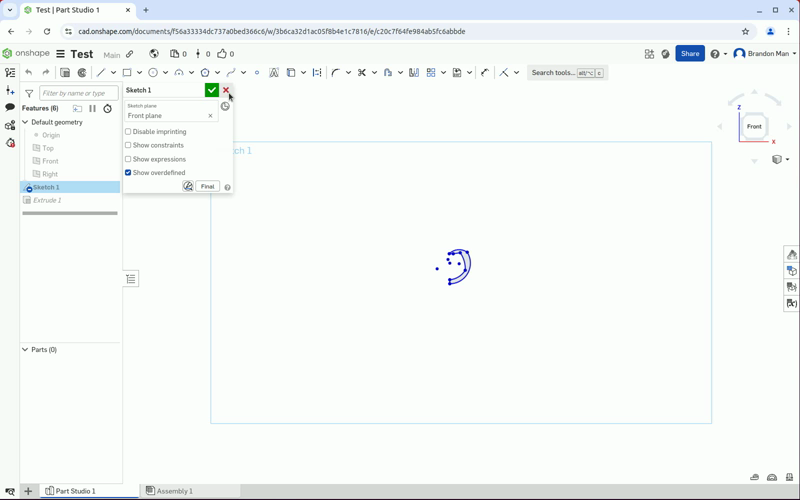
key(shift+s)
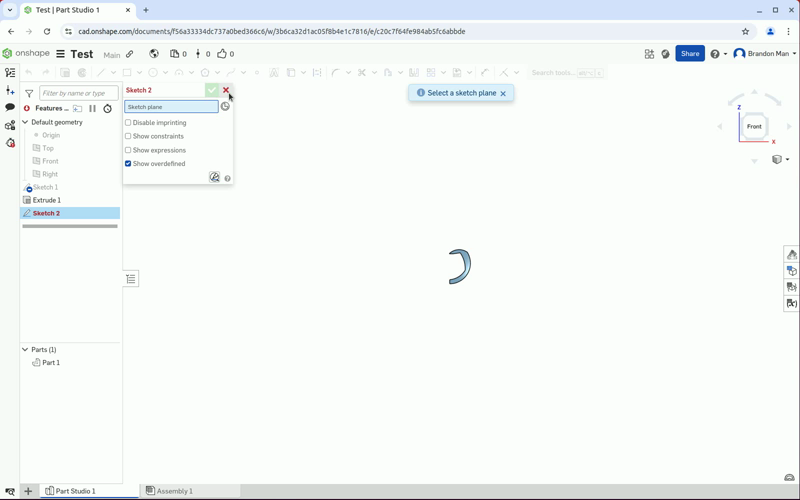
mouse_move(73, 163)
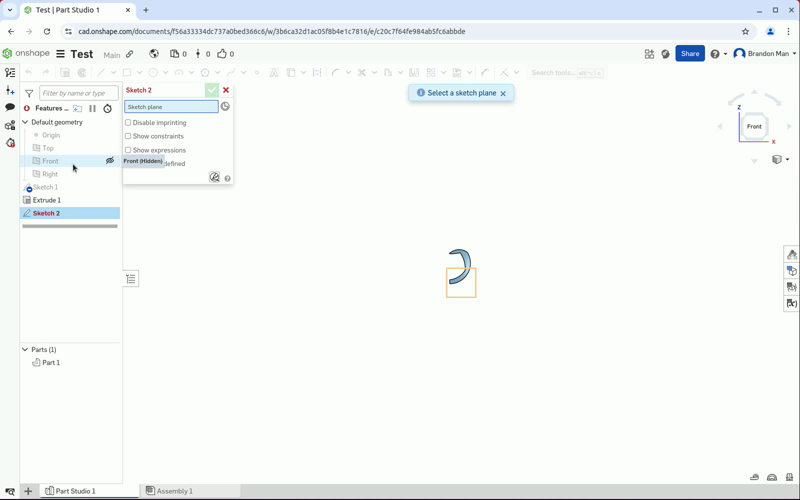
click(73, 163)
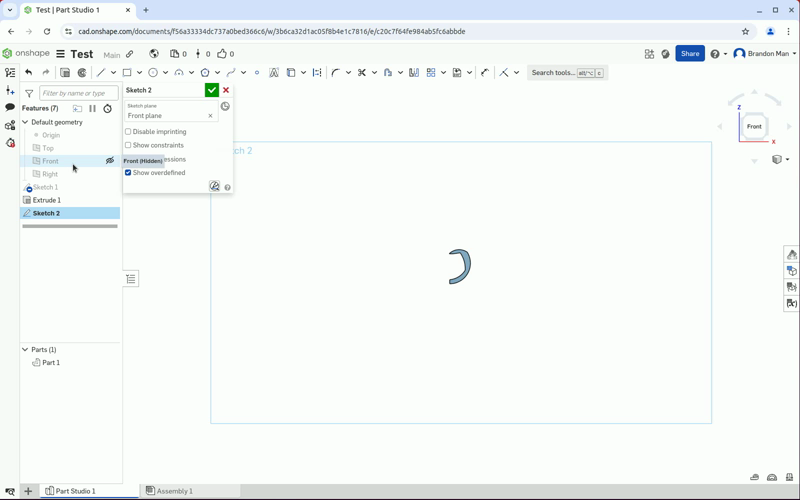
mouse_move(73, 352)
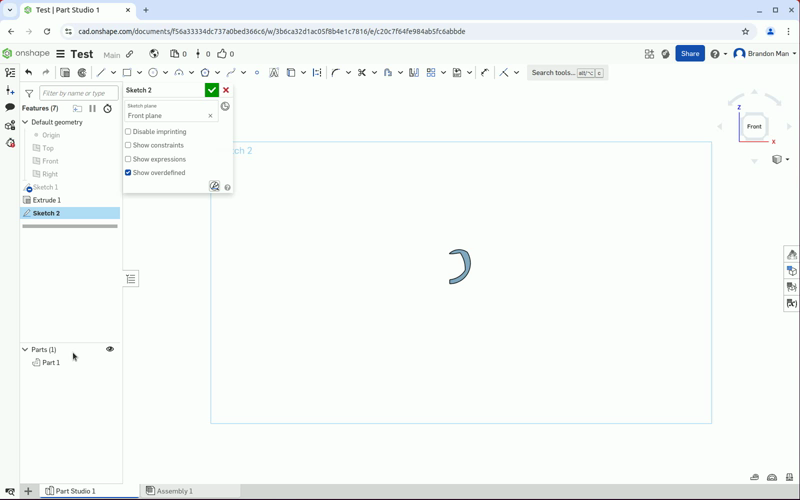
key(y)
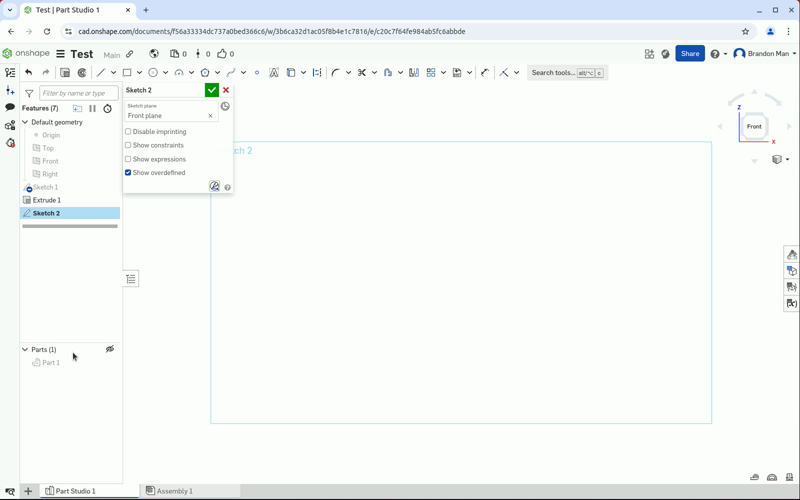
key(l)
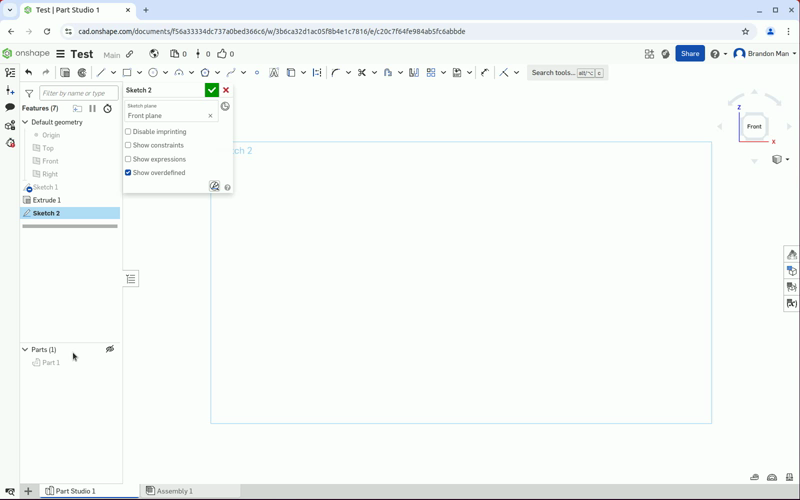
key_down(shift)
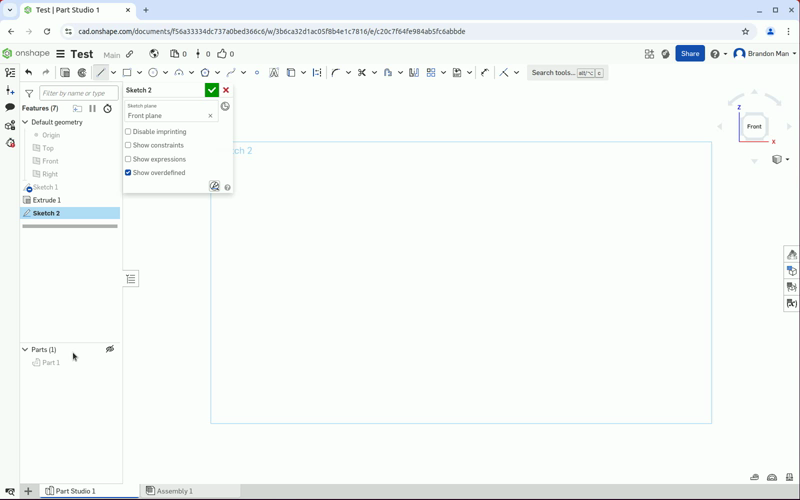
mouse_move(348, 282)
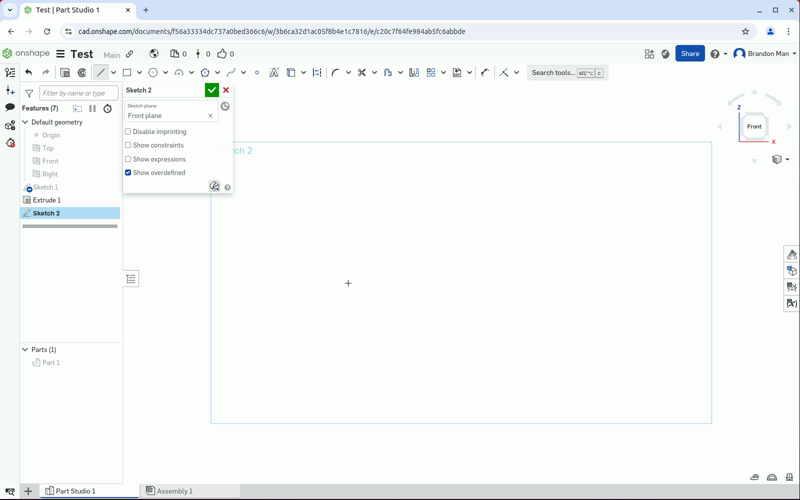
click(348, 282)
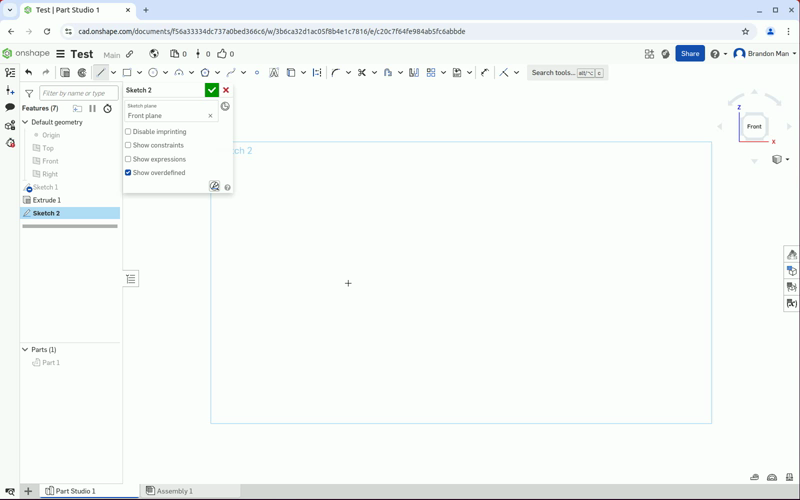
key_up(shift)
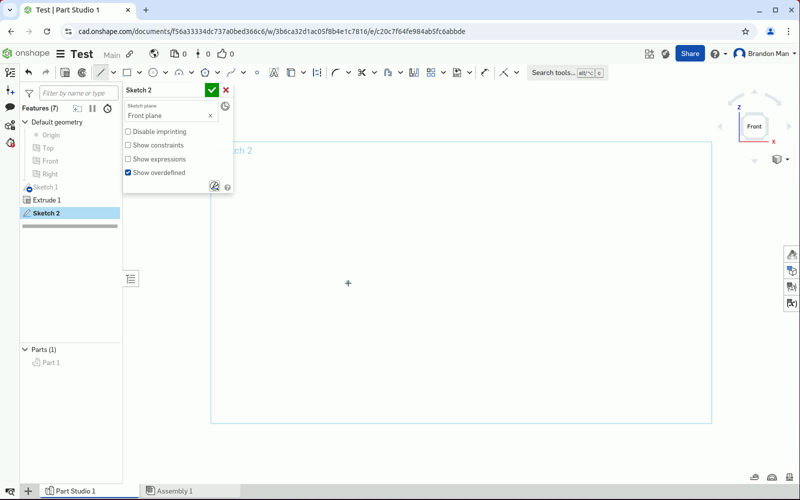
key_down(shift)
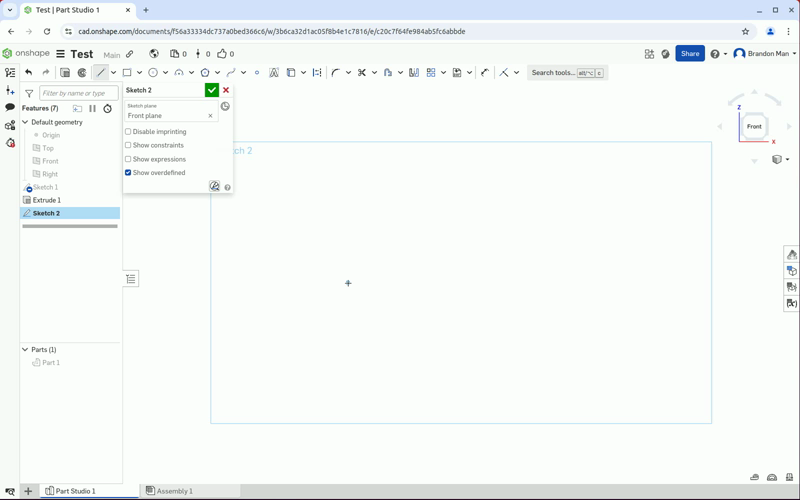
mouse_move(449, 282)
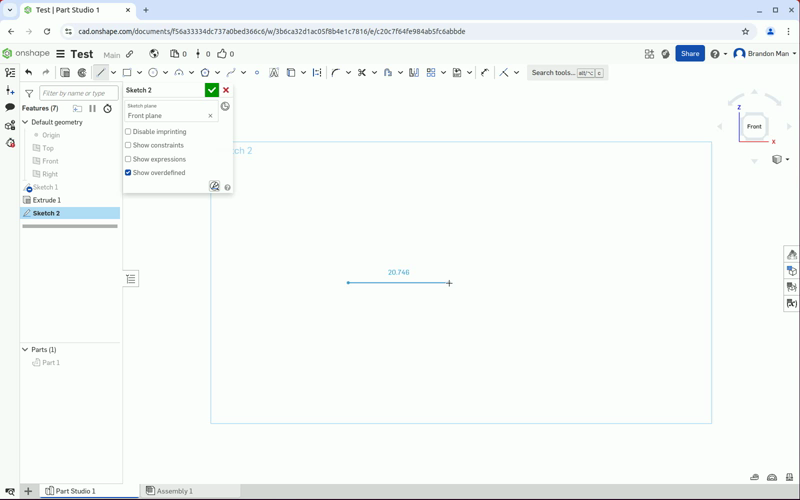
click(449, 282)
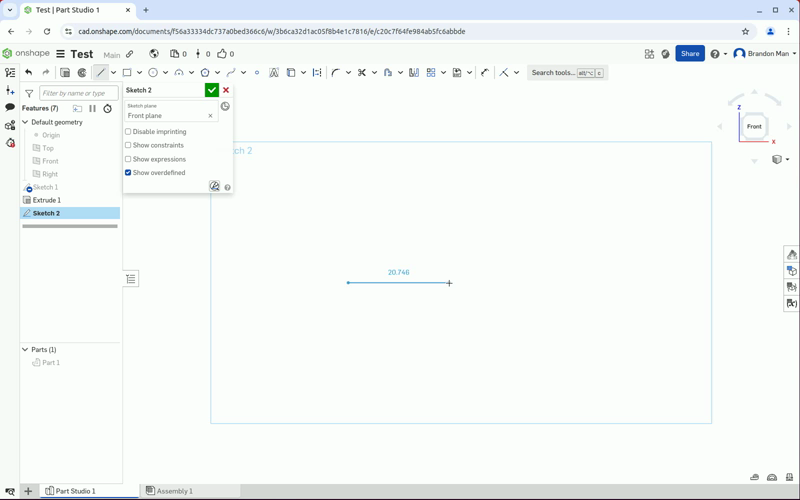
key_up(shift)
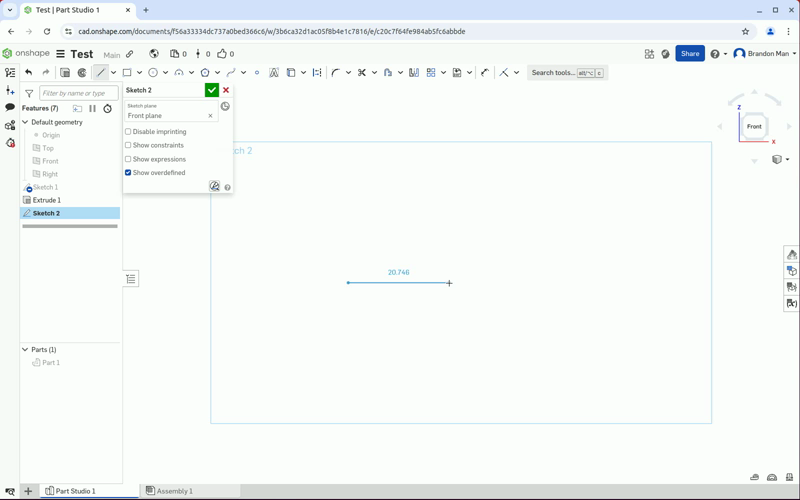
key_down(shift)
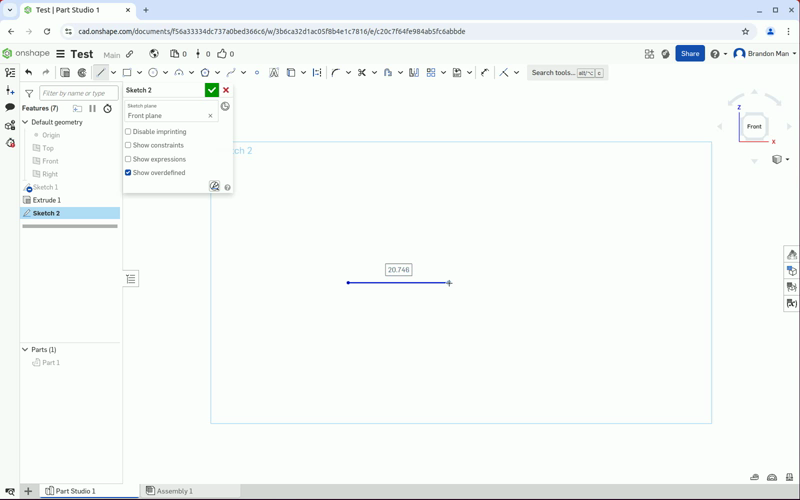
mouse_move(479, 282)
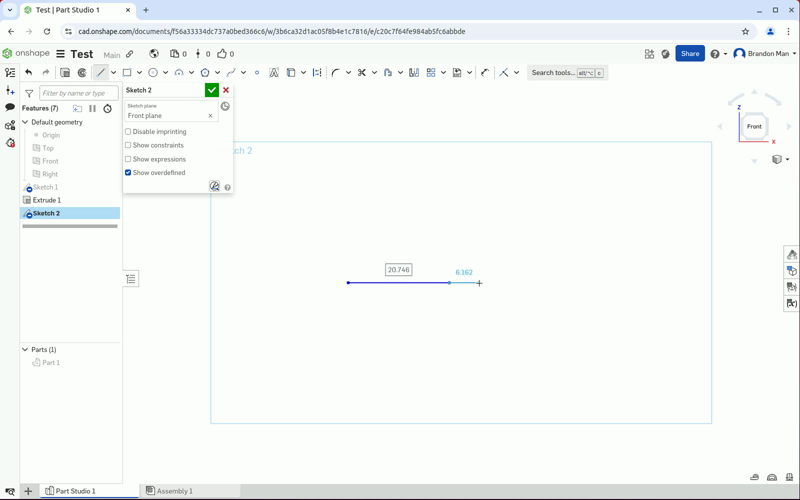
mouse_move(449, 278)
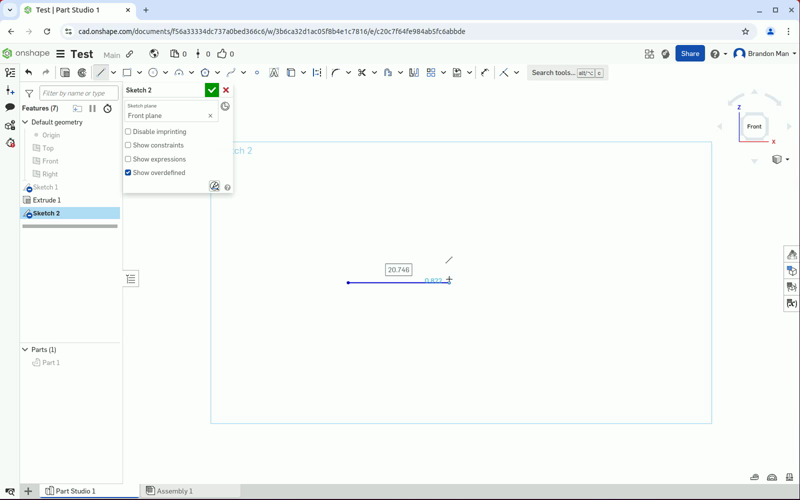
scroll(6)
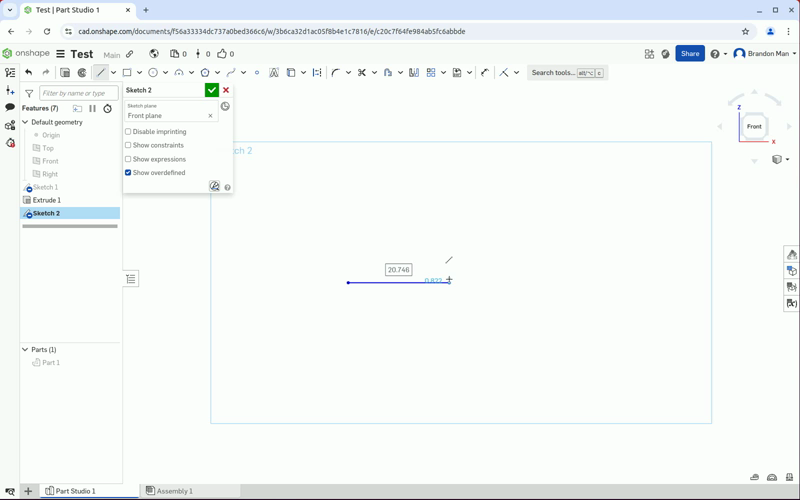
scroll(6)
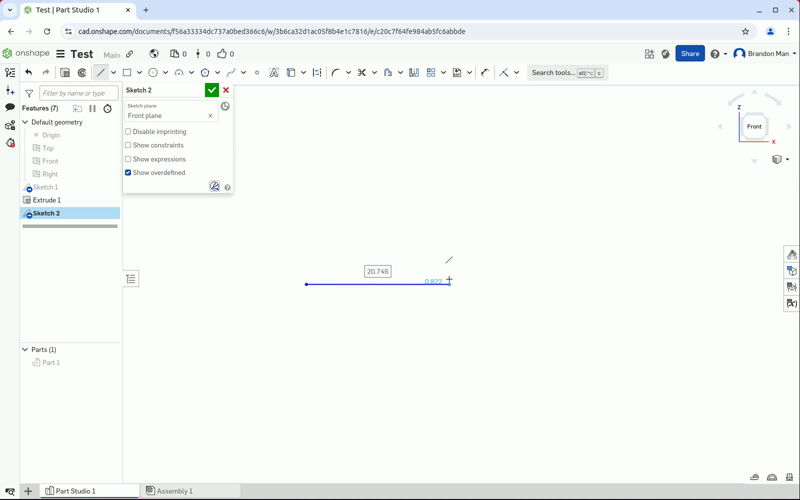
scroll(6)
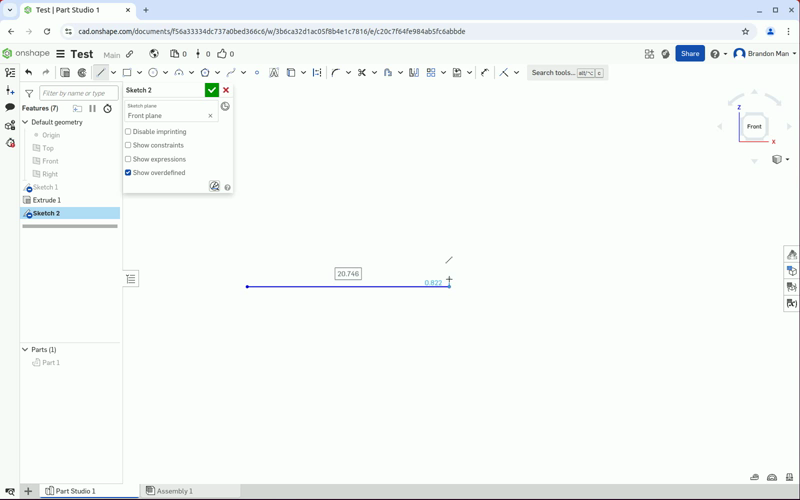
scroll(6)
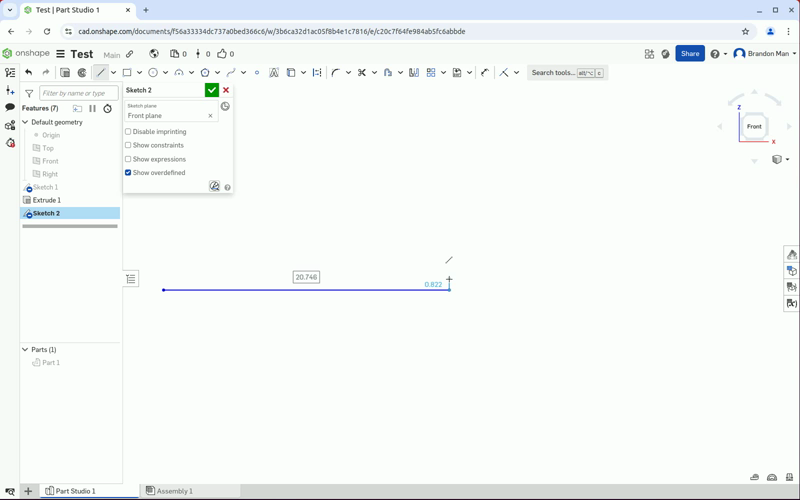
scroll(6)
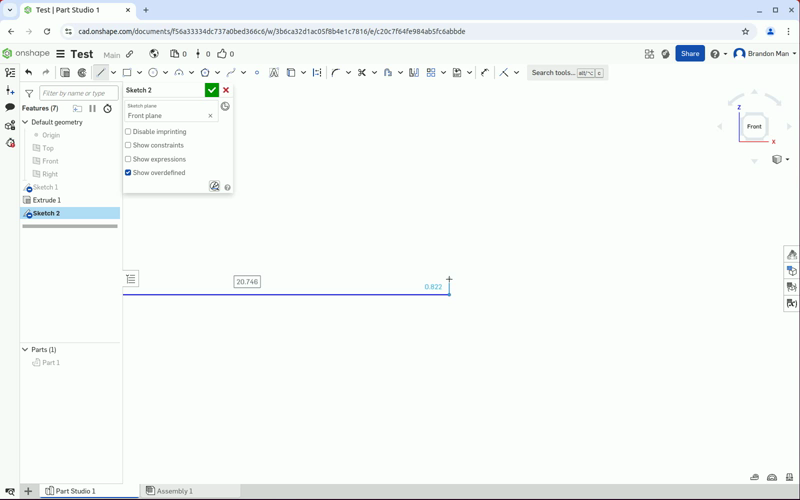
scroll(6)
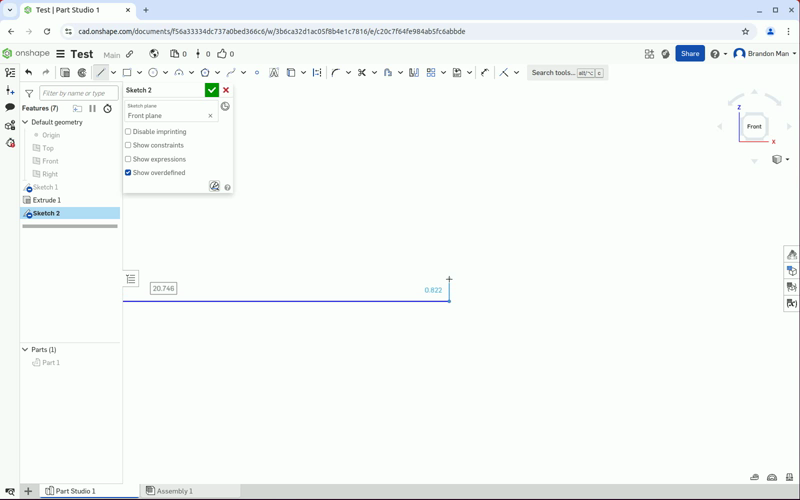
scroll(6)
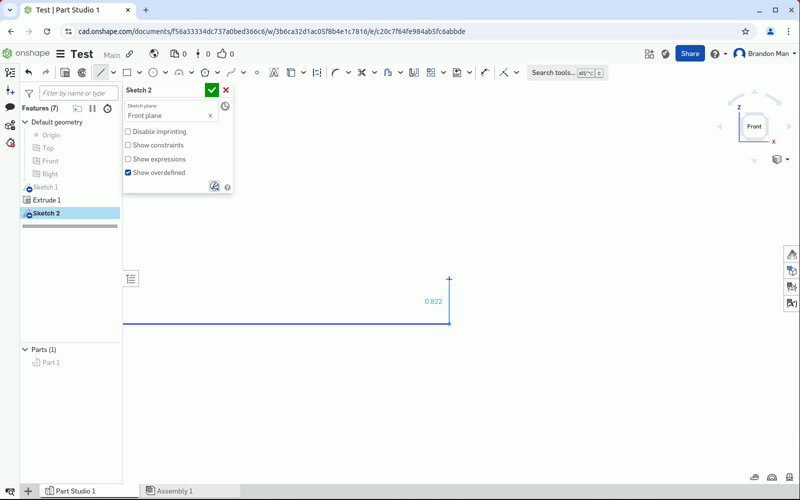
click(449, 278)
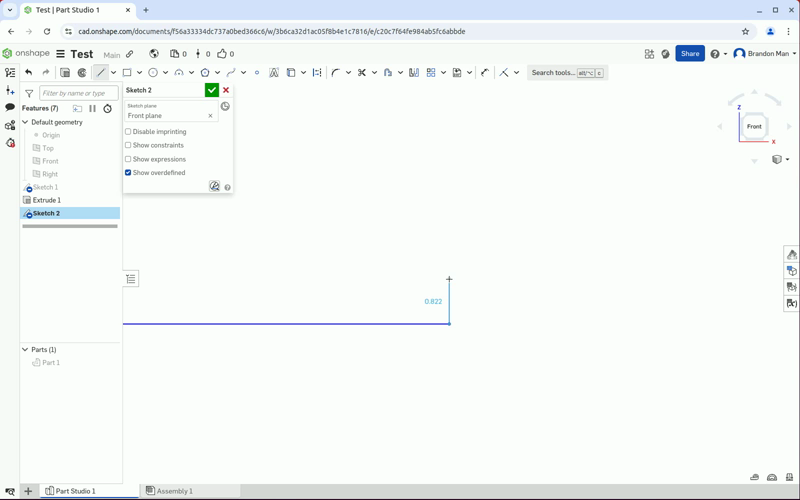
scroll(-6)
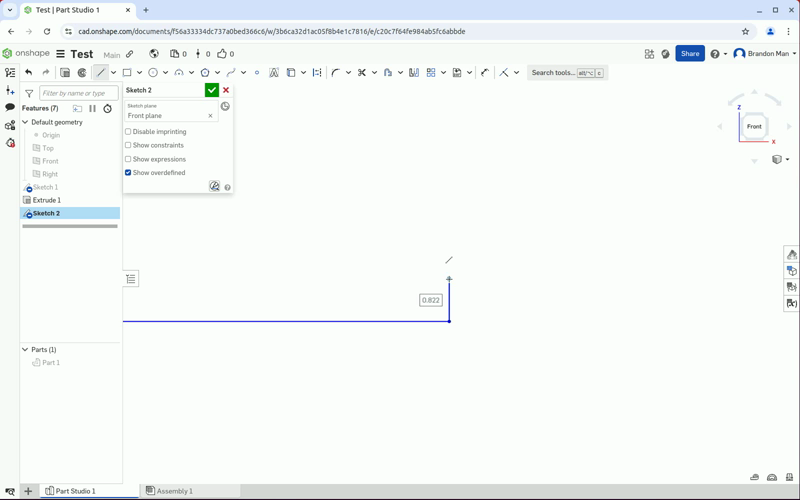
scroll(-6)
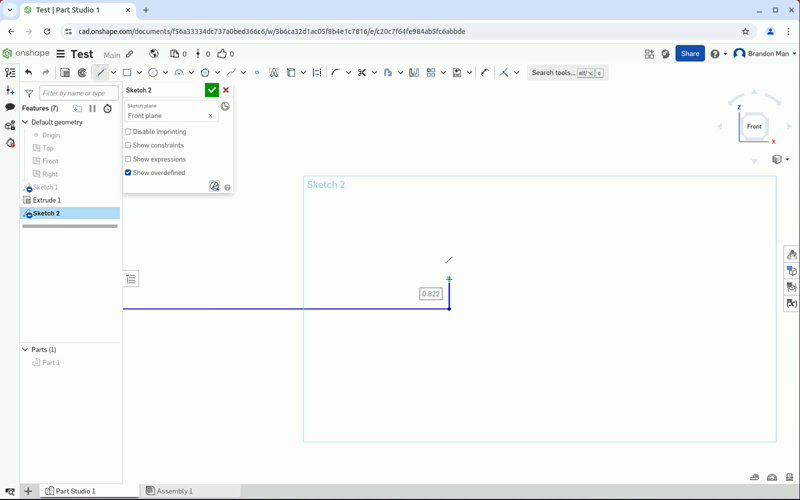
scroll(-6)
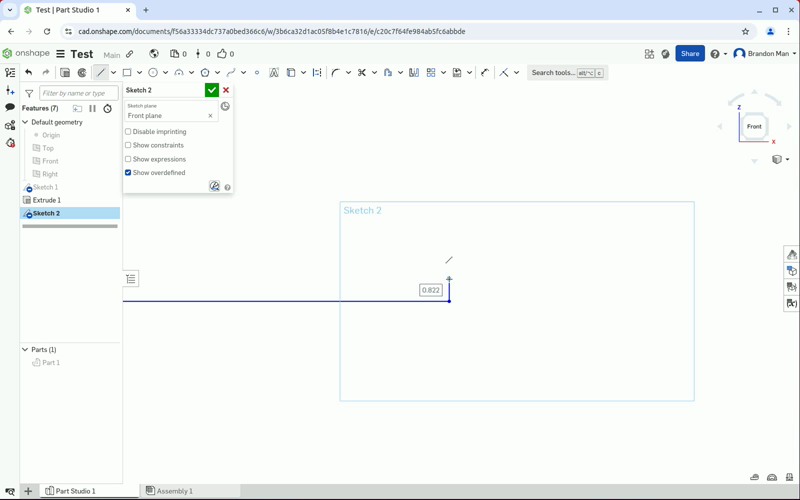
scroll(-6)
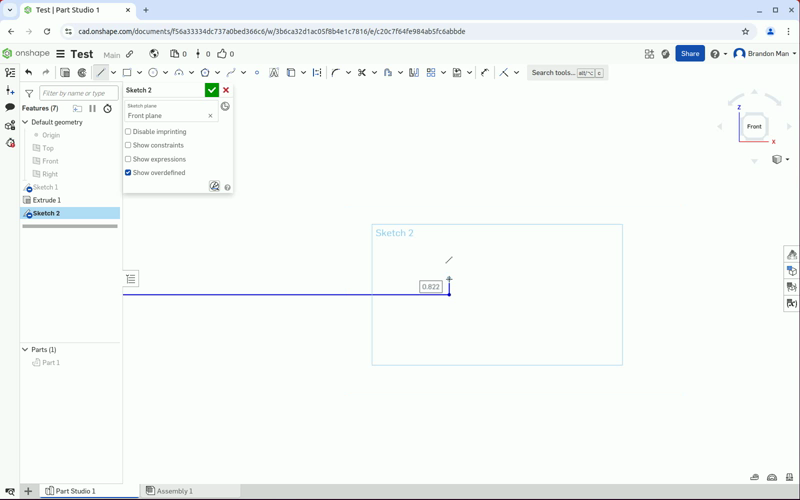
scroll(-6)
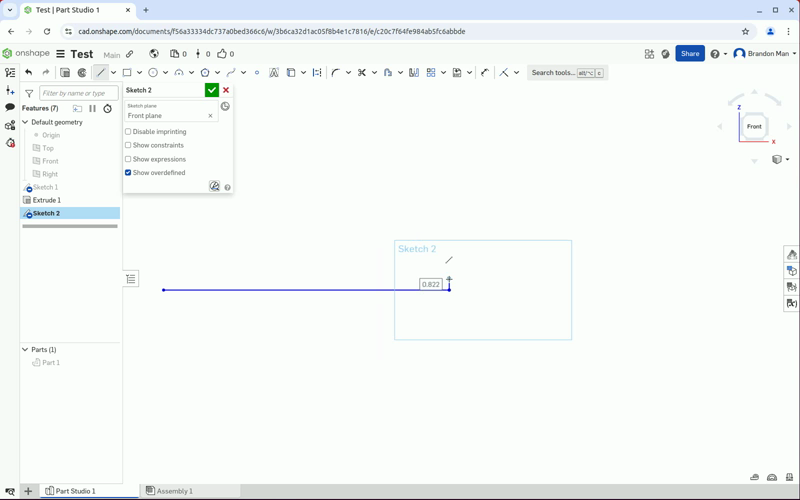
scroll(-6)
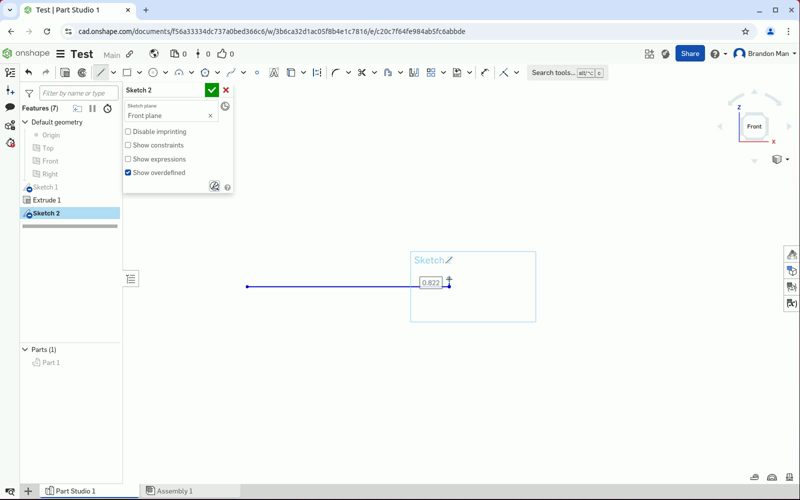
scroll(-6)
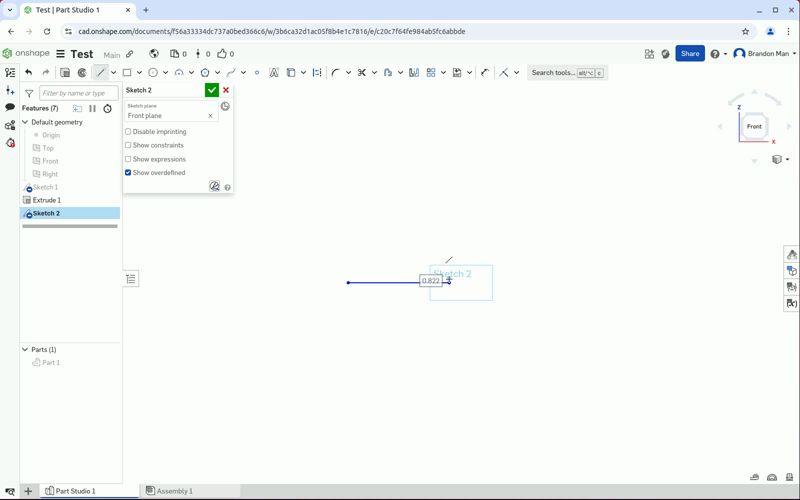
key_up(shift)
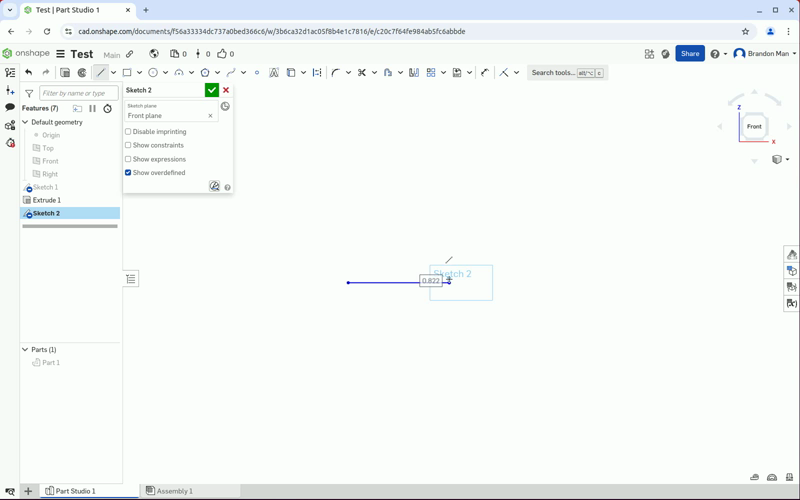
key_down(shift)
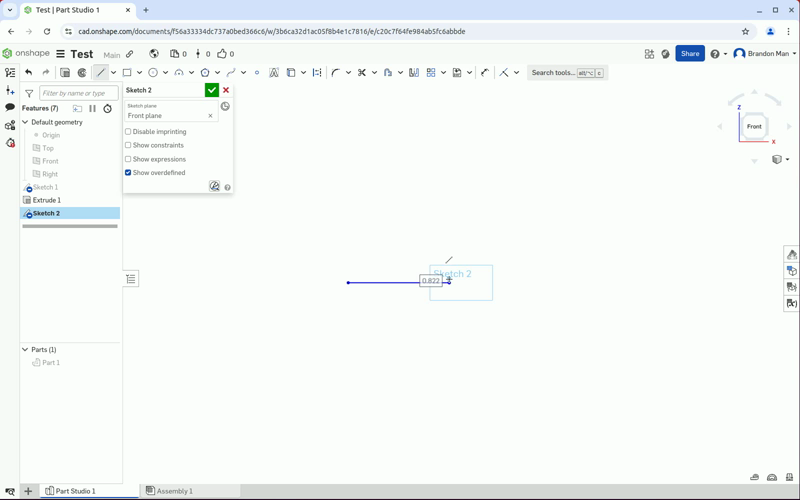
mouse_move(358, 278)
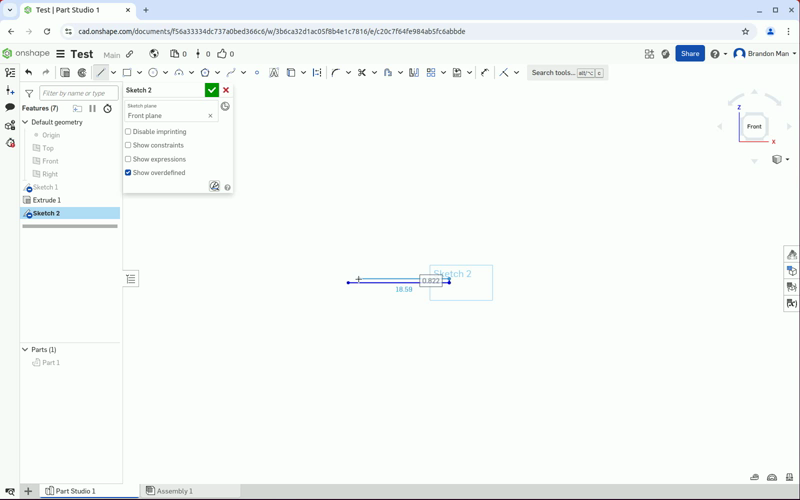
click(358, 278)
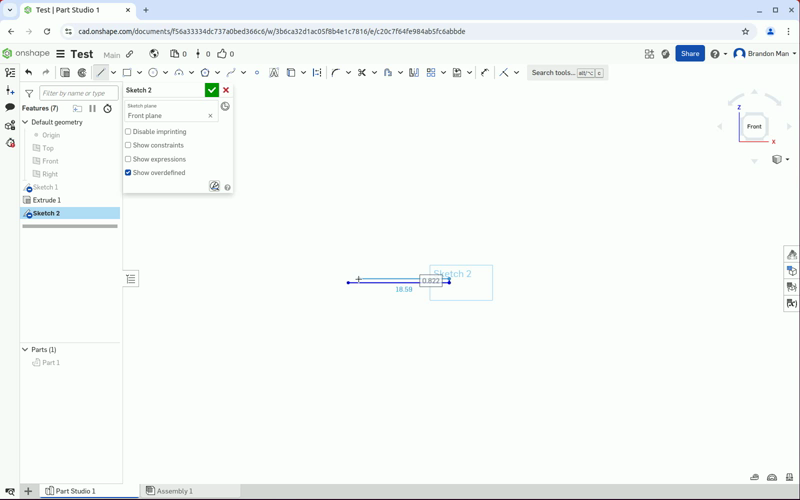
key_up(shift)
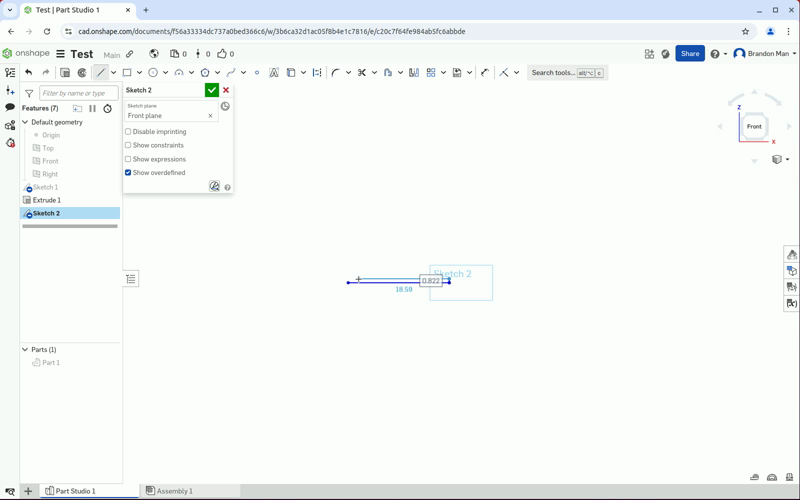
key_down(shift)
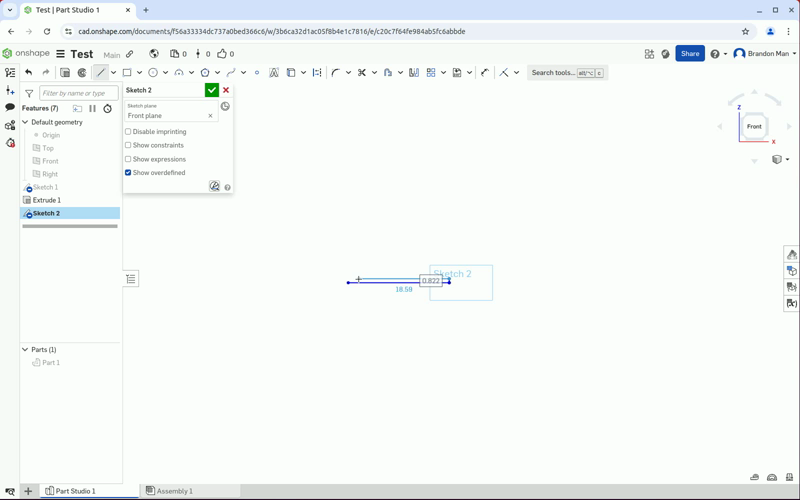
mouse_move(388, 278)
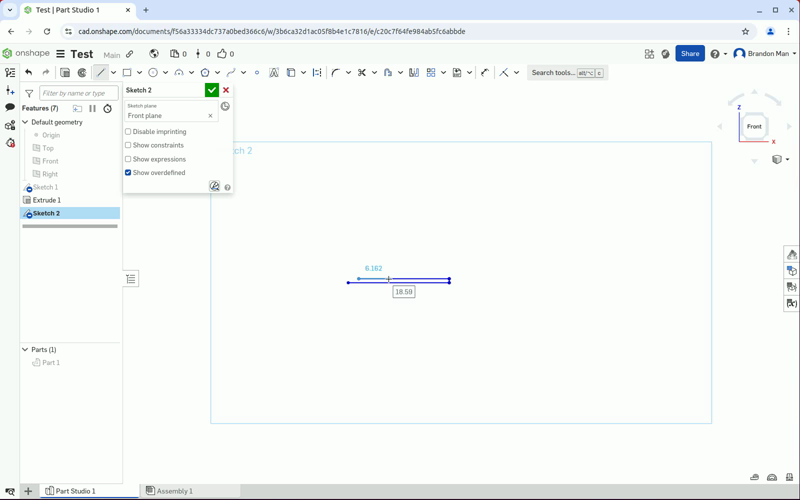
mouse_move(358, 280)
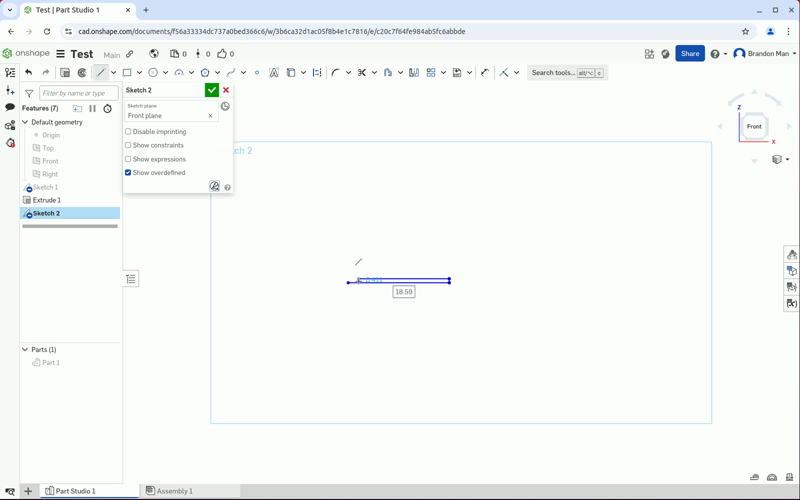
scroll(6)
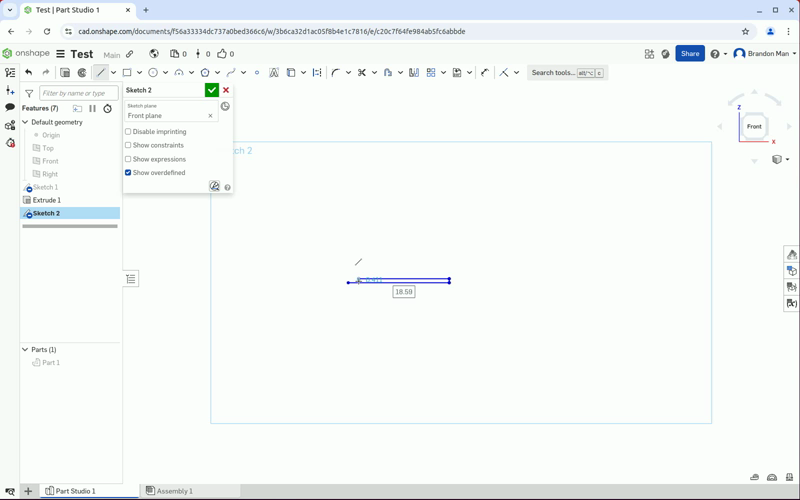
scroll(6)
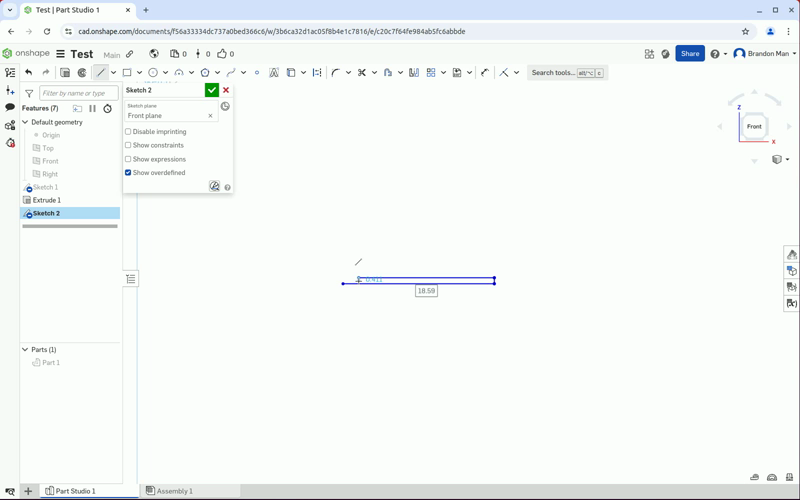
scroll(6)
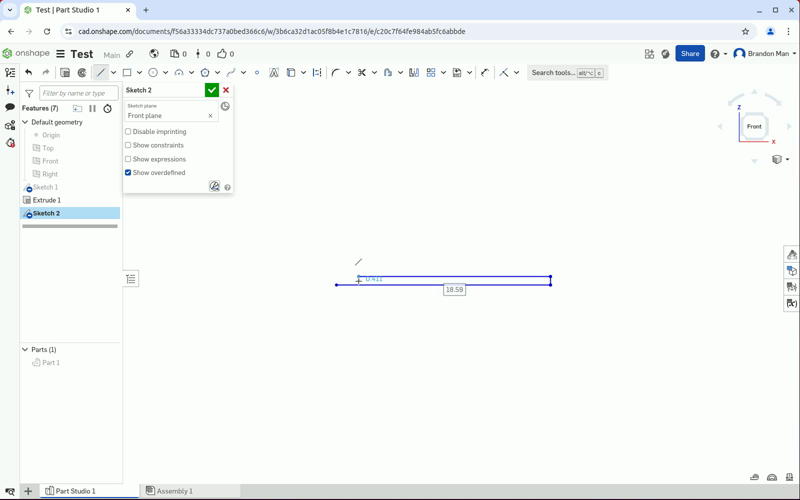
scroll(6)
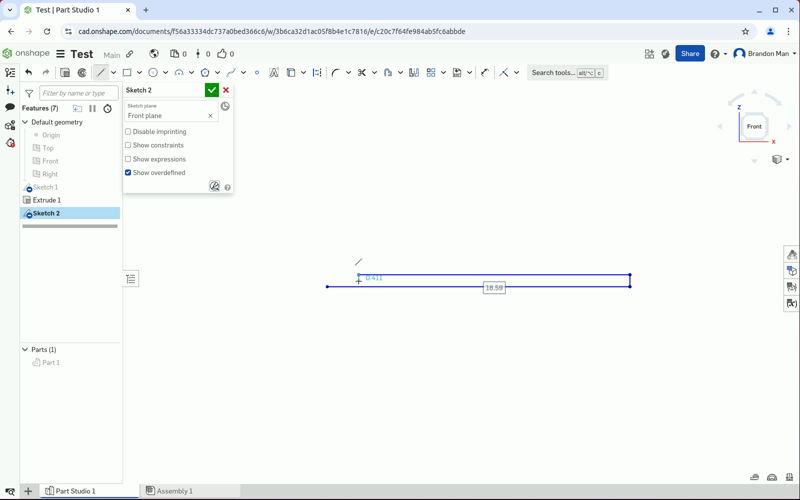
scroll(6)
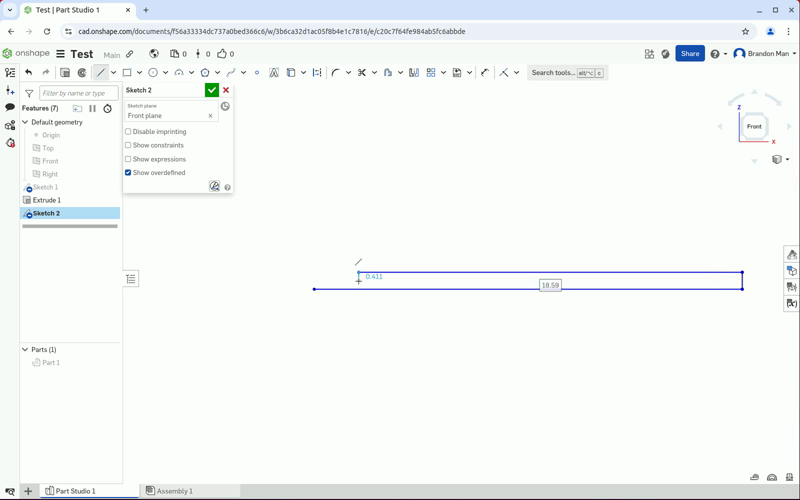
scroll(6)
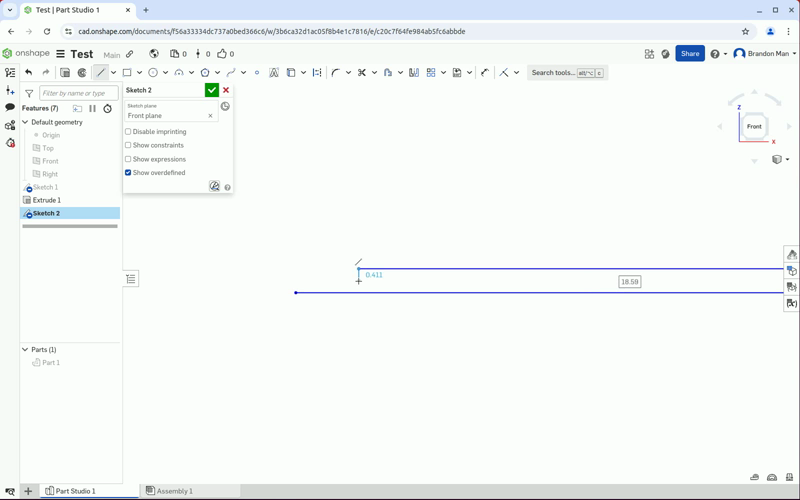
scroll(6)
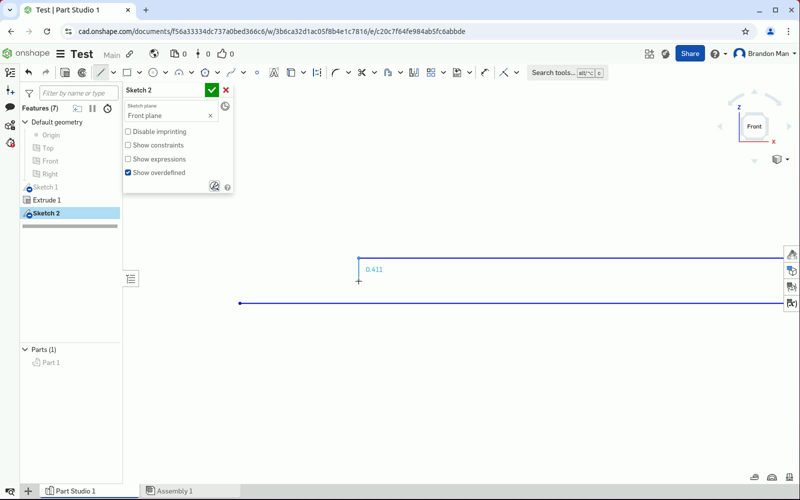
click(358, 280)
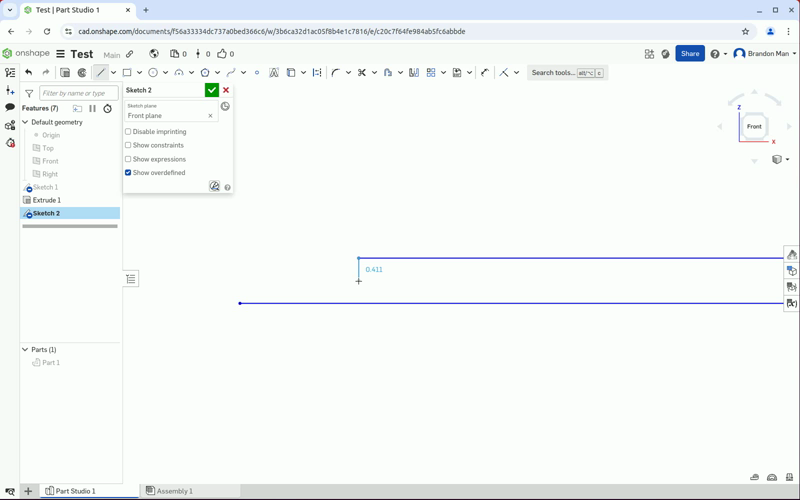
scroll(-6)
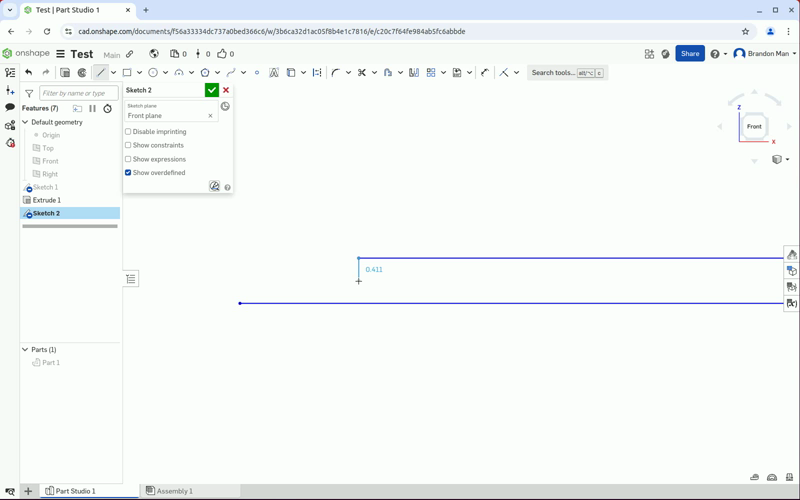
scroll(-6)
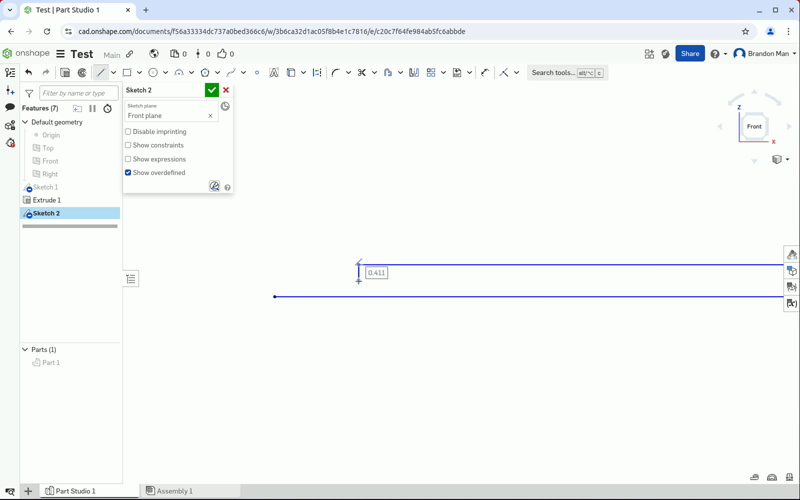
scroll(-6)
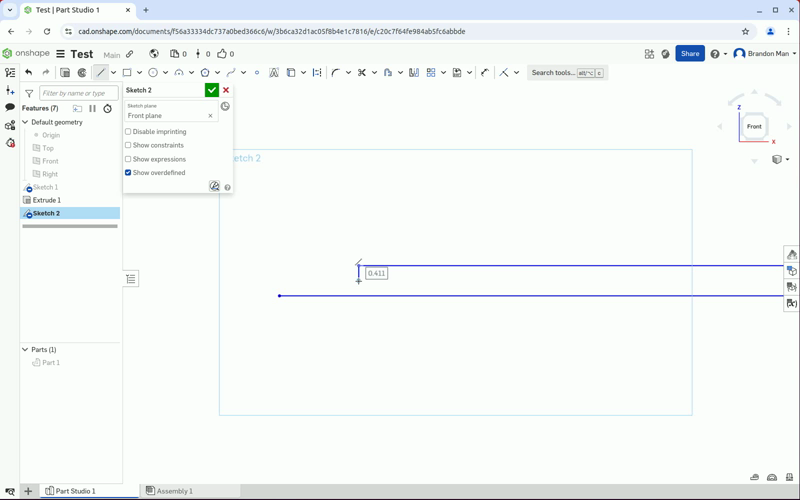
scroll(-6)
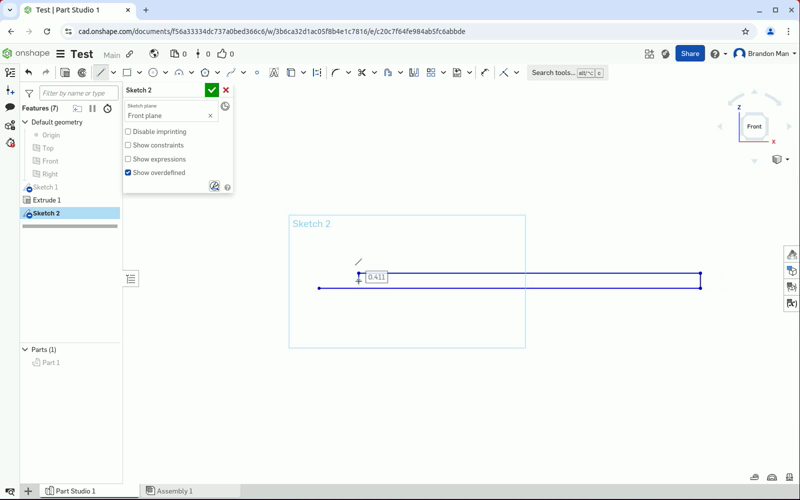
scroll(-6)
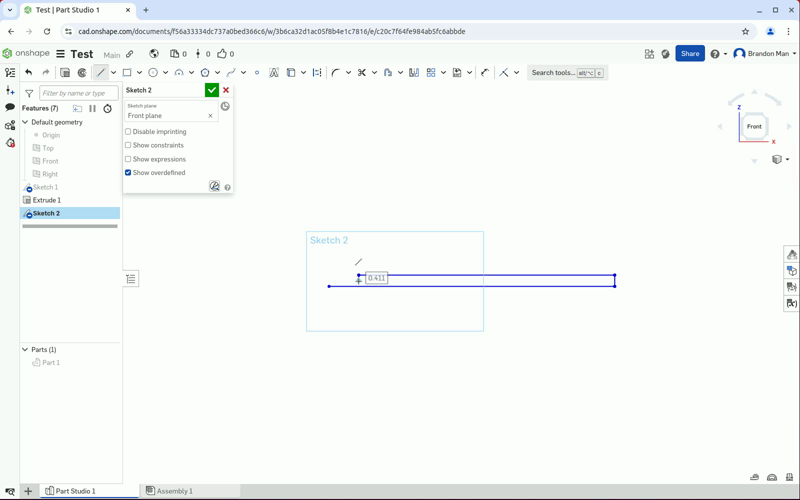
scroll(-6)
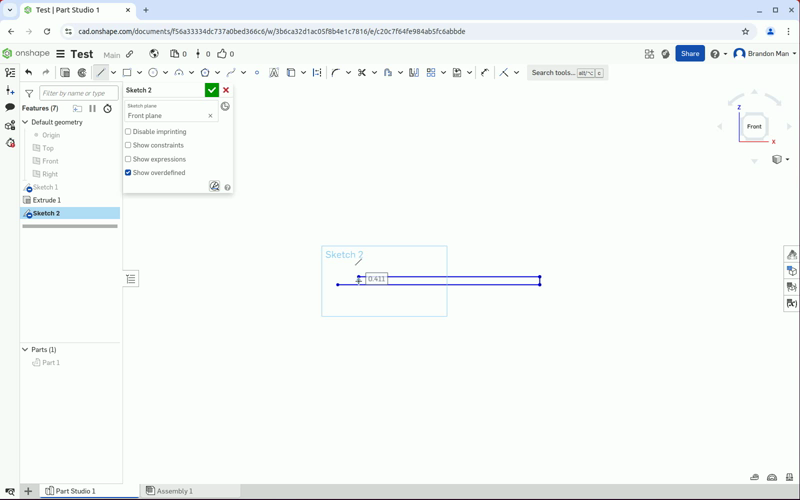
scroll(-6)
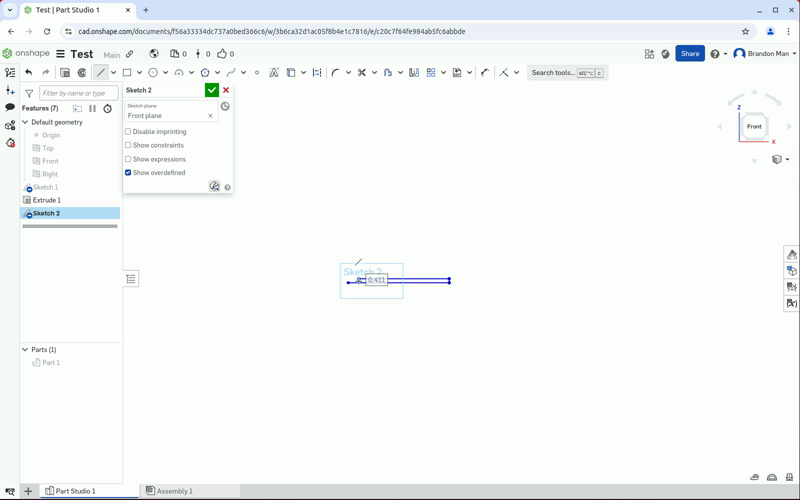
key_up(shift)
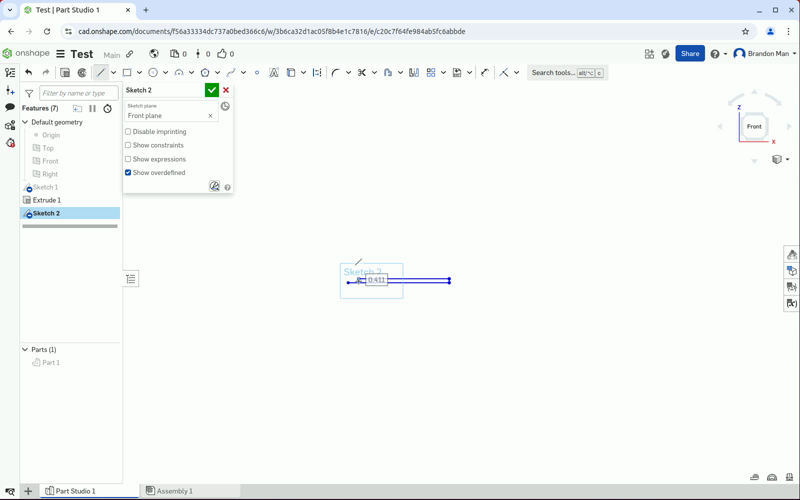
mouse_move(388, 280)
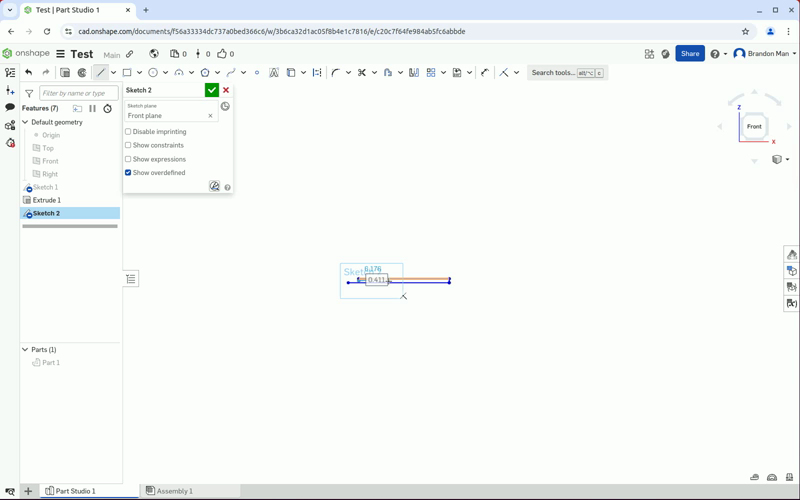
key_down(shift)
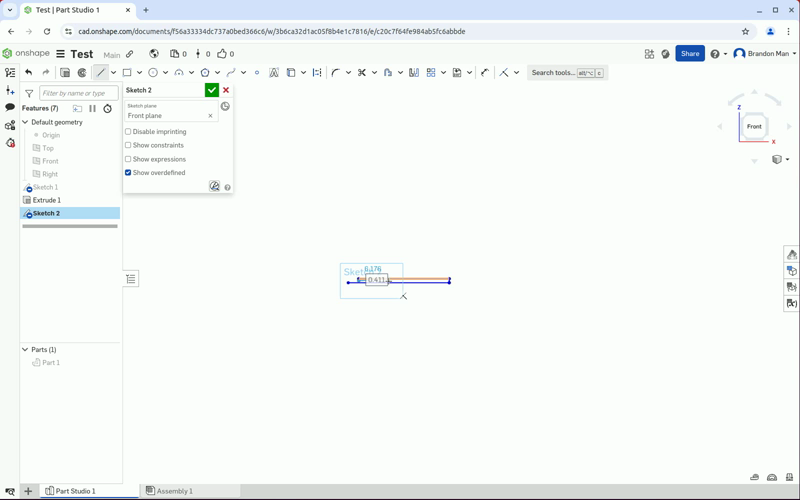
mouse_move(348, 282)
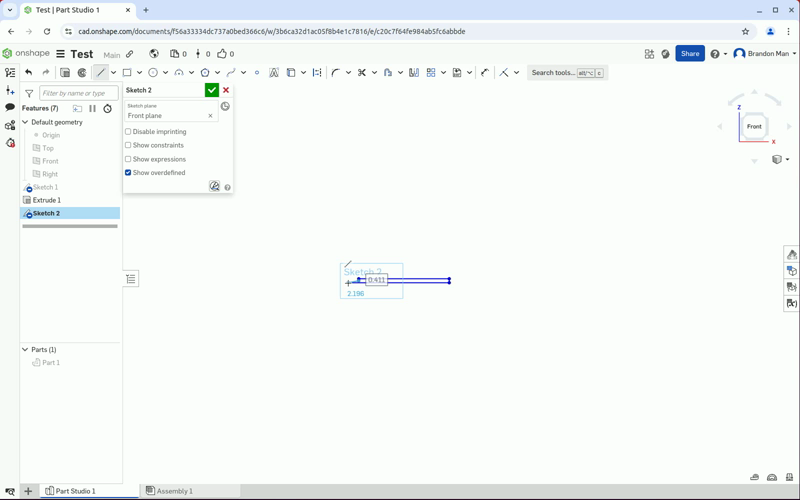
key_up(shift)
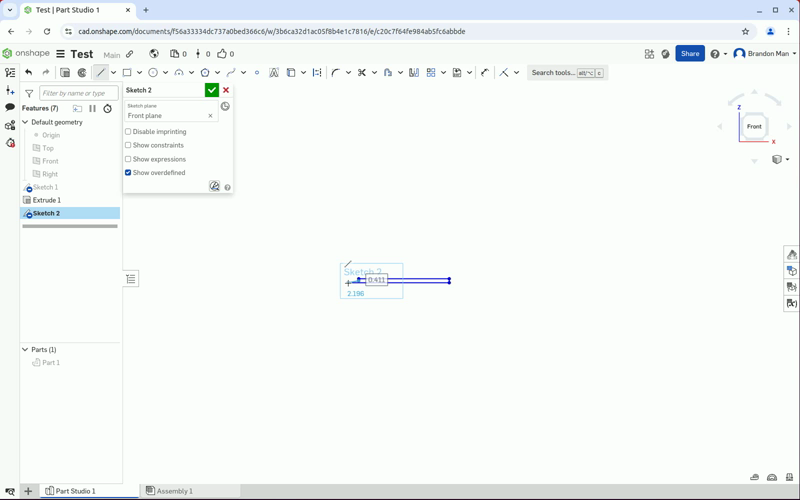
click(348, 282)
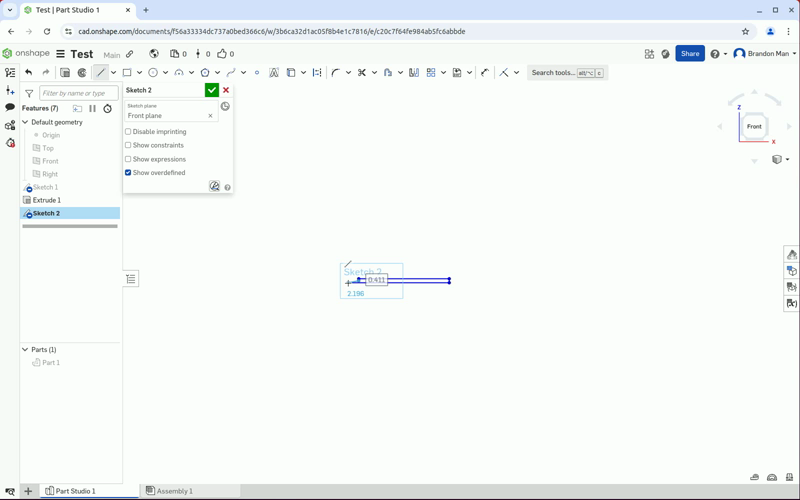
key(esc)
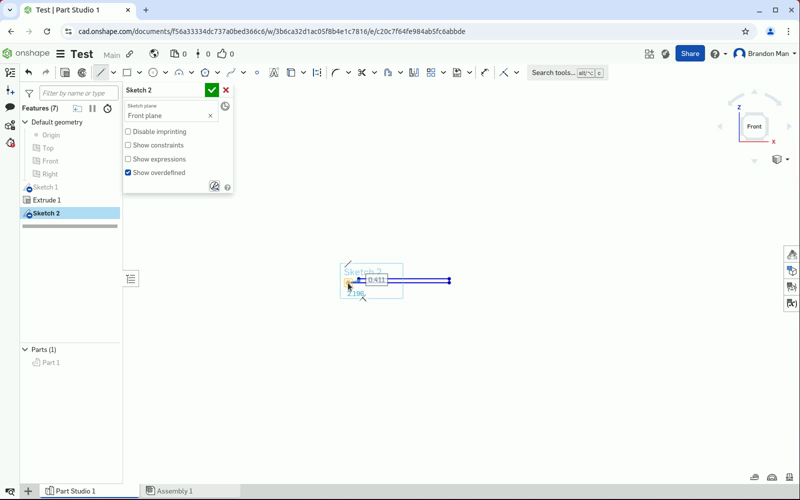
mouse_move(409, 279)
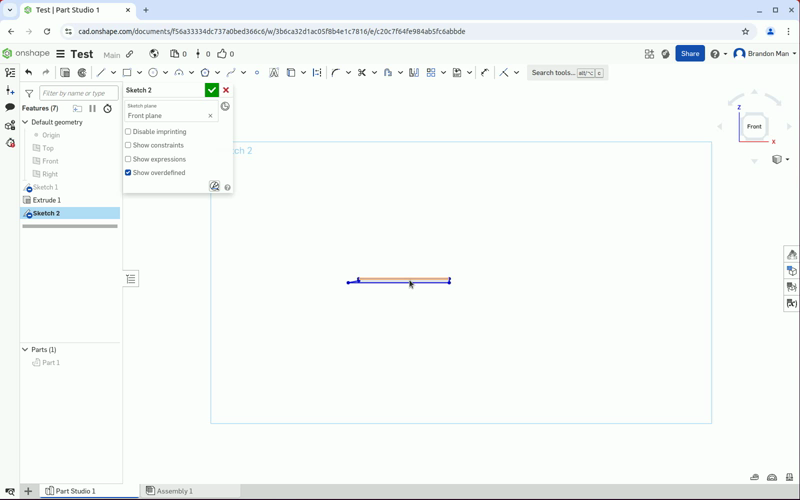
scroll(6)
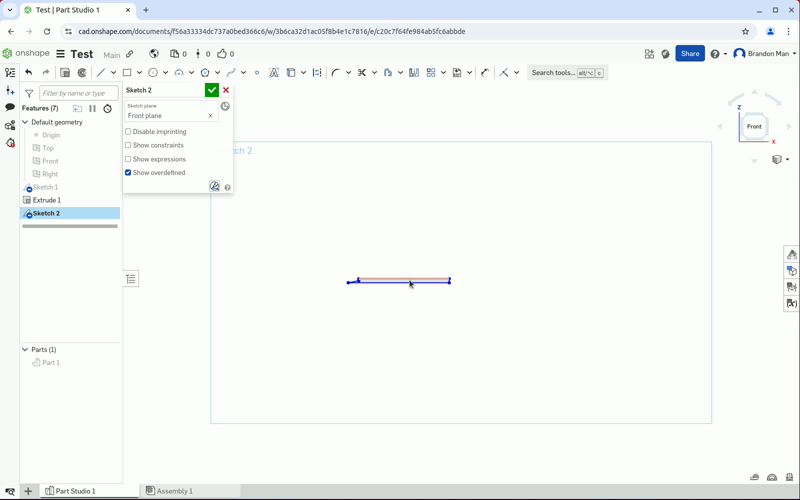
scroll(6)
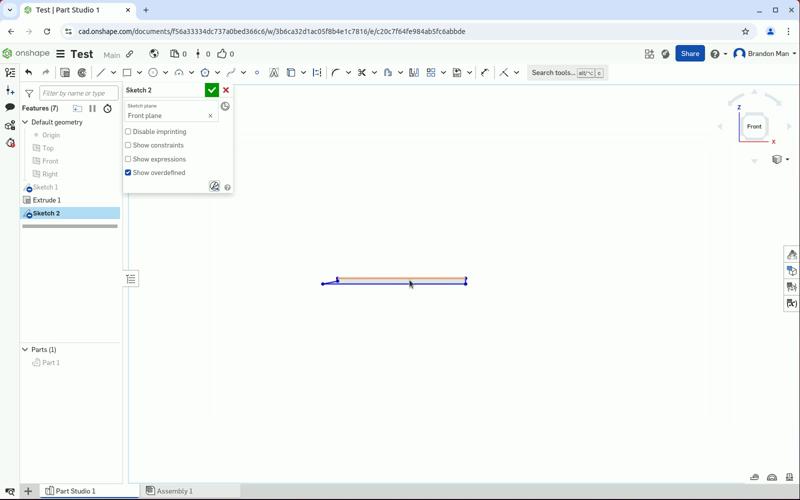
scroll(6)
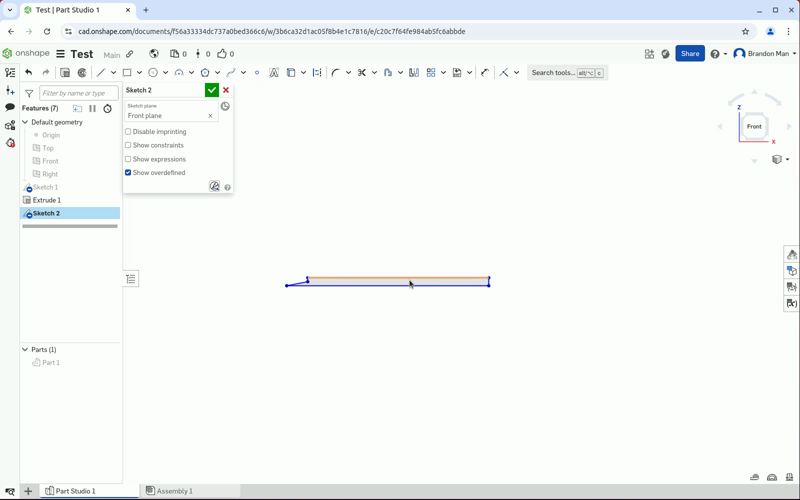
scroll(6)
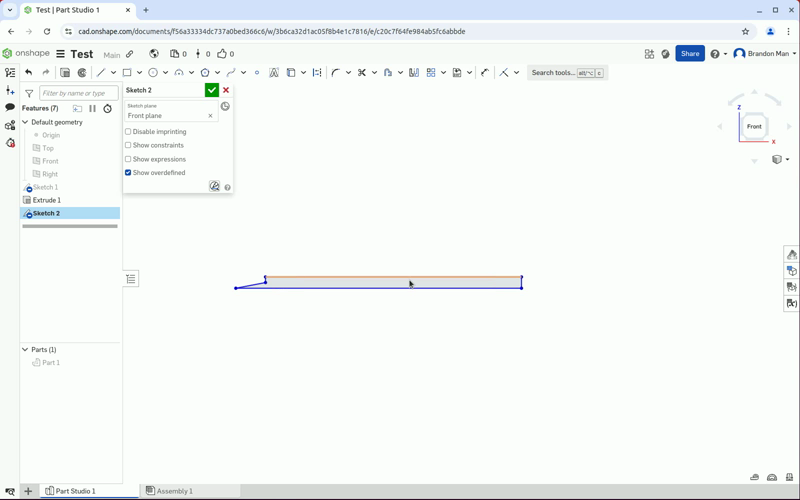
scroll(6)
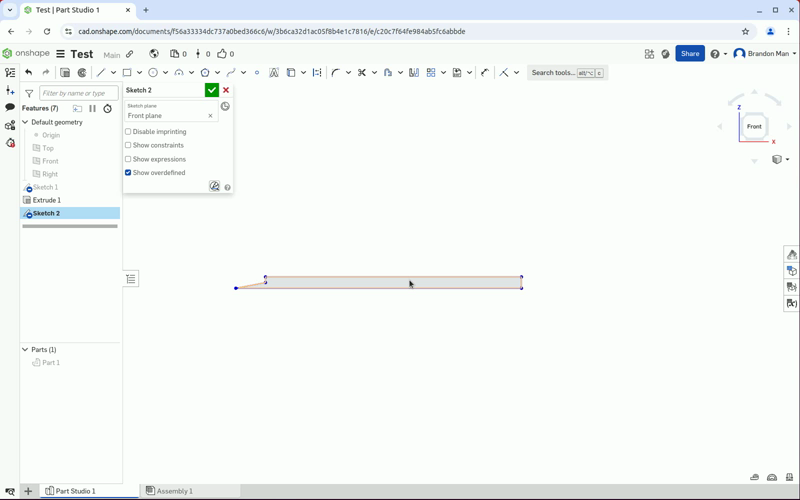
scroll(6)
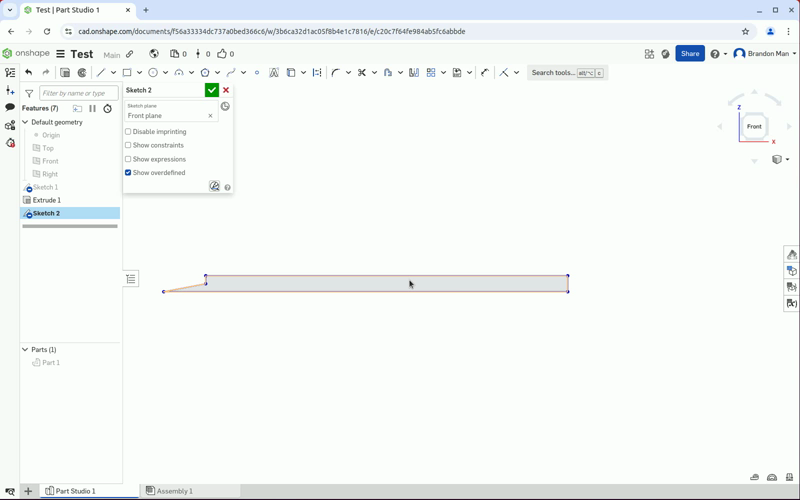
scroll(6)
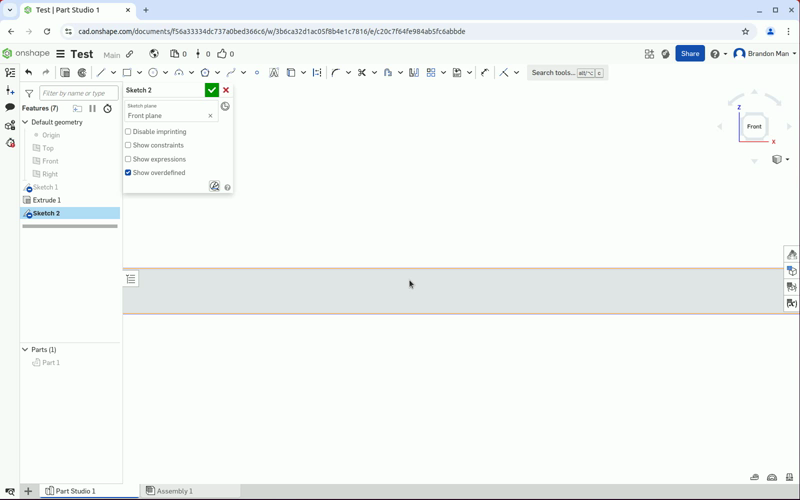
click(409, 279)
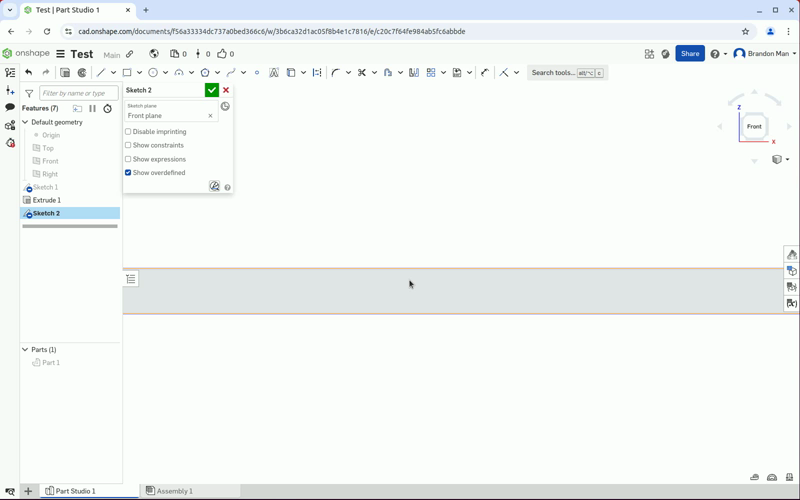
scroll(-6)
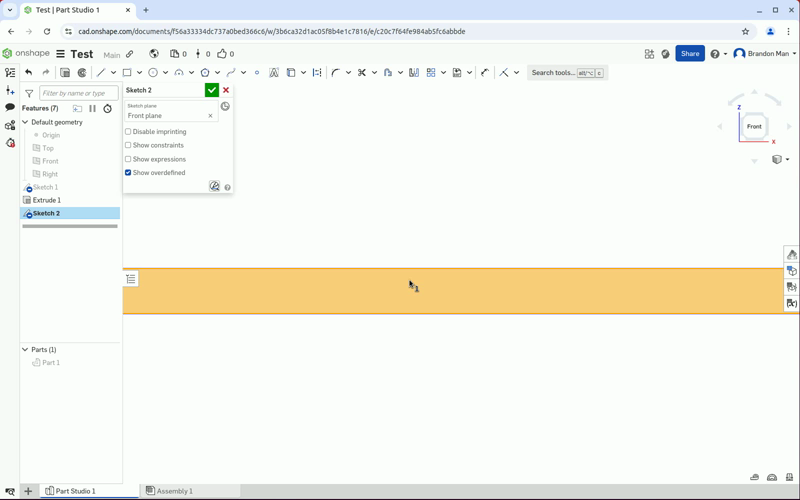
scroll(-6)
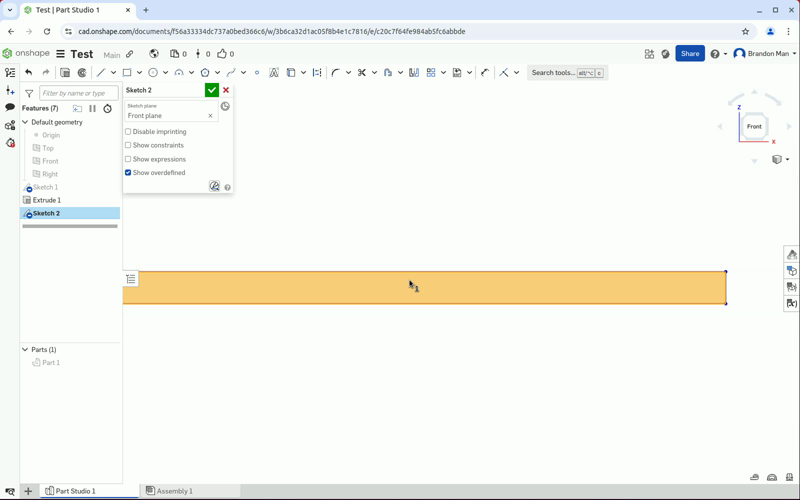
scroll(-6)
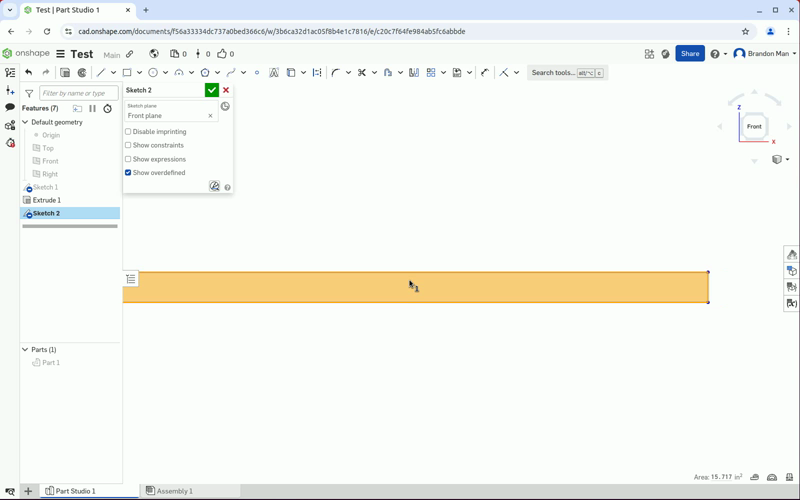
scroll(-6)
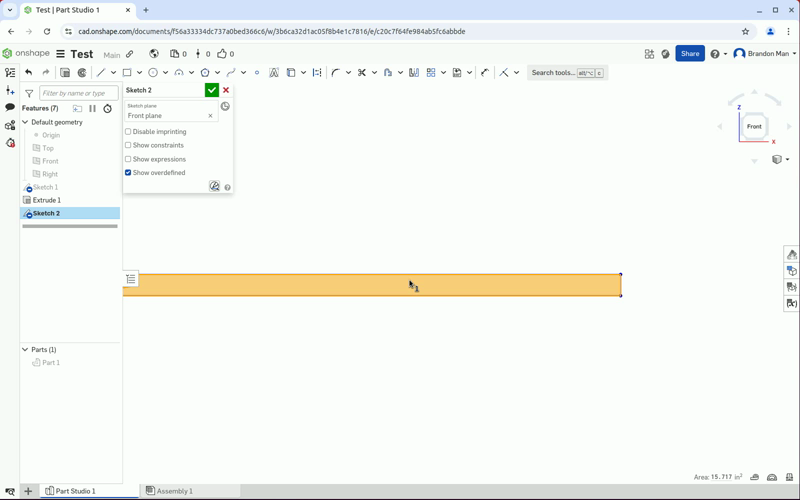
scroll(-6)
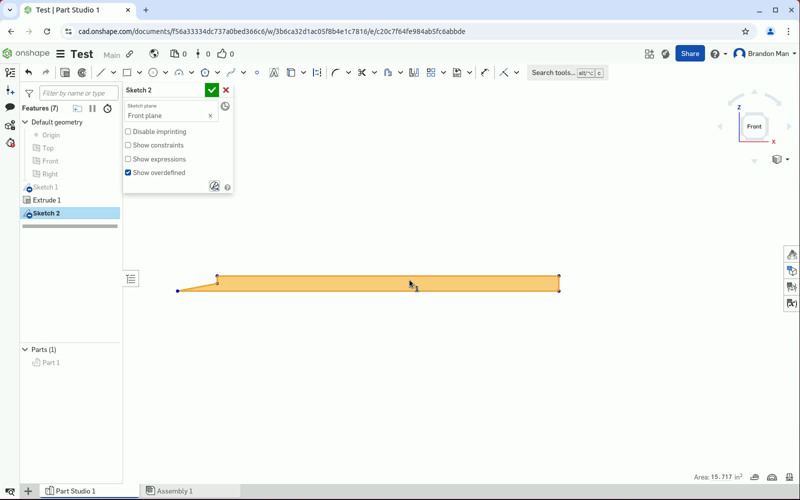
scroll(-6)
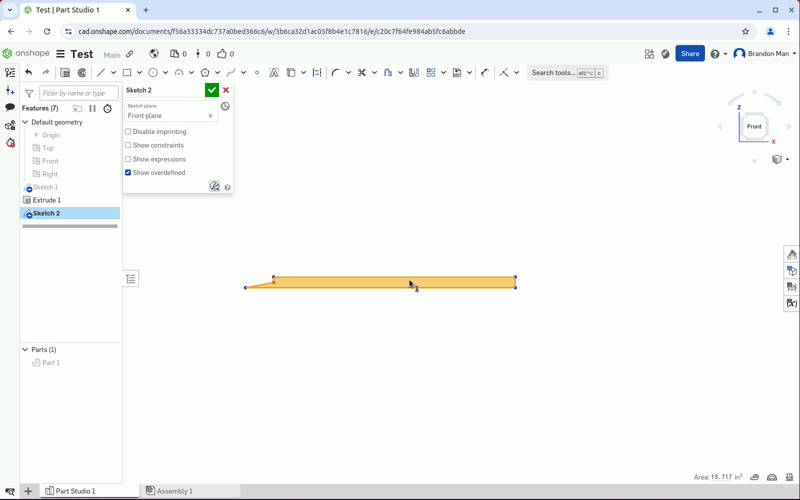
scroll(-6)
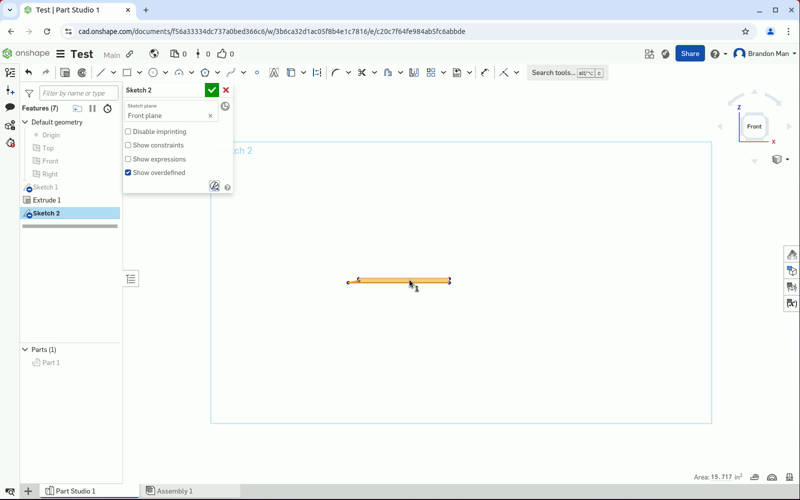
mouse_move(73, 352)
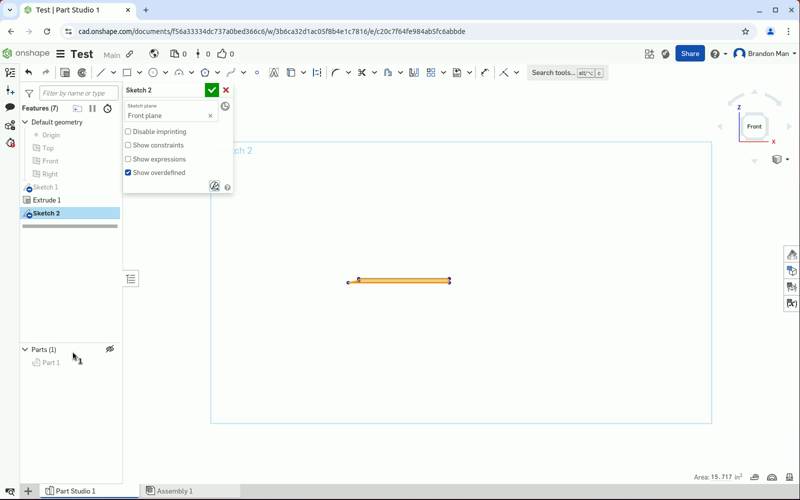
key(shift+y)
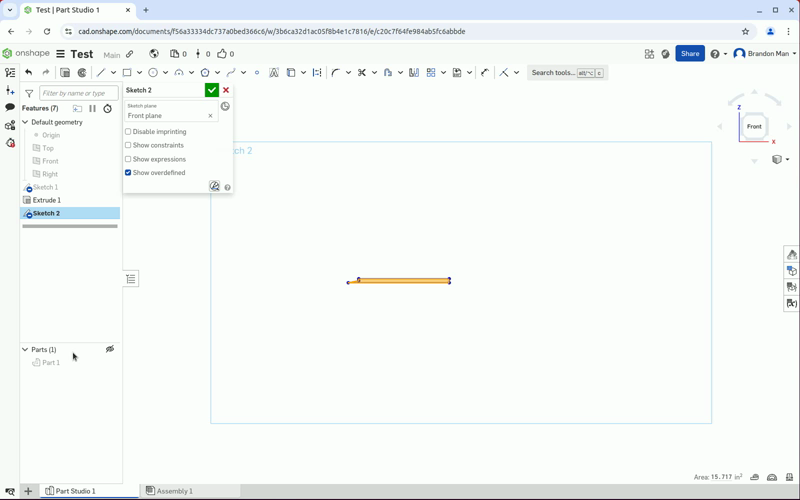
key(shift+e)
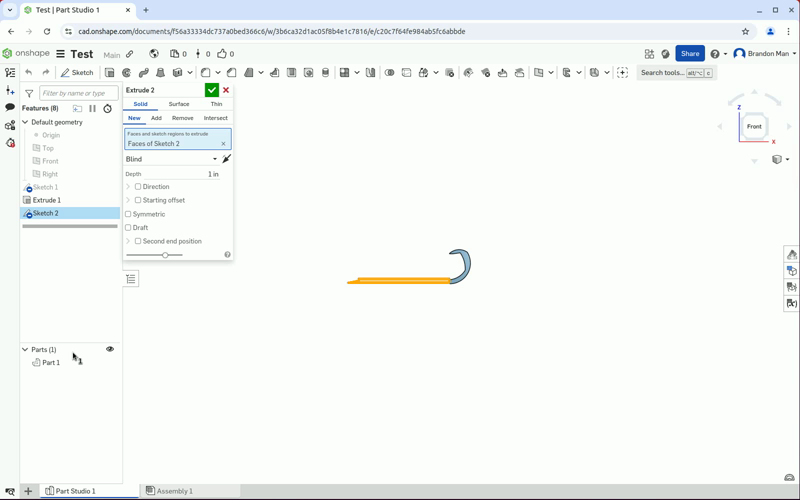
mouse_move(143, 106)
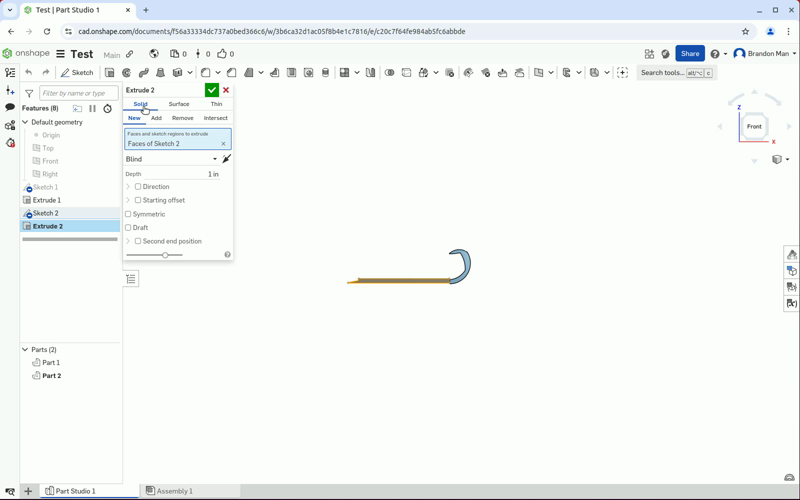
click(143, 106)
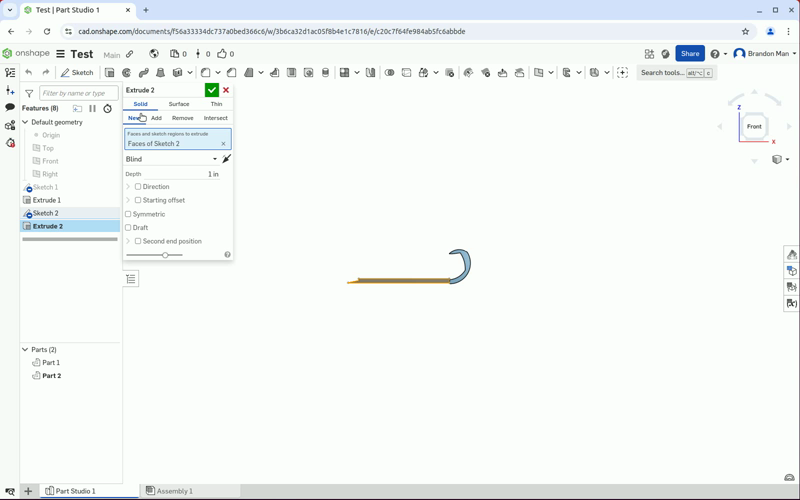
mouse_move(137, 120)
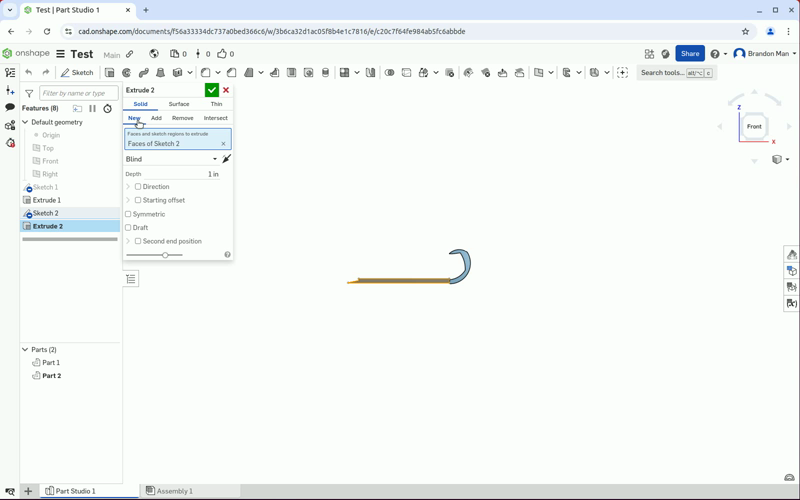
click(137, 120)
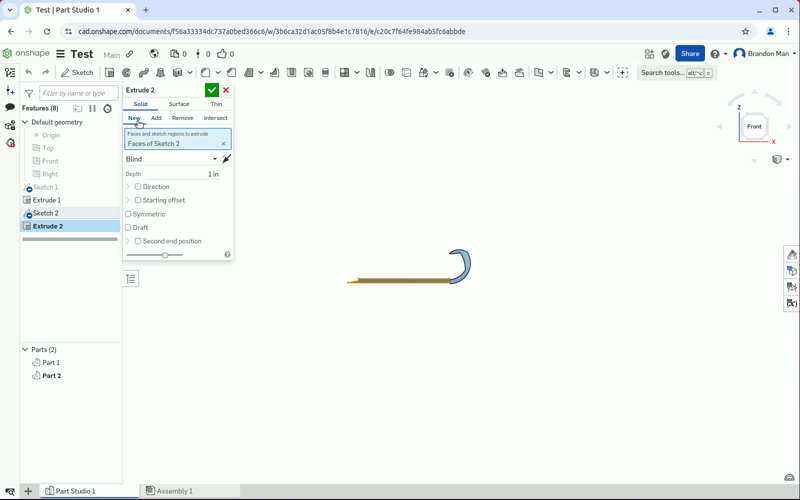
key(tab, 4)
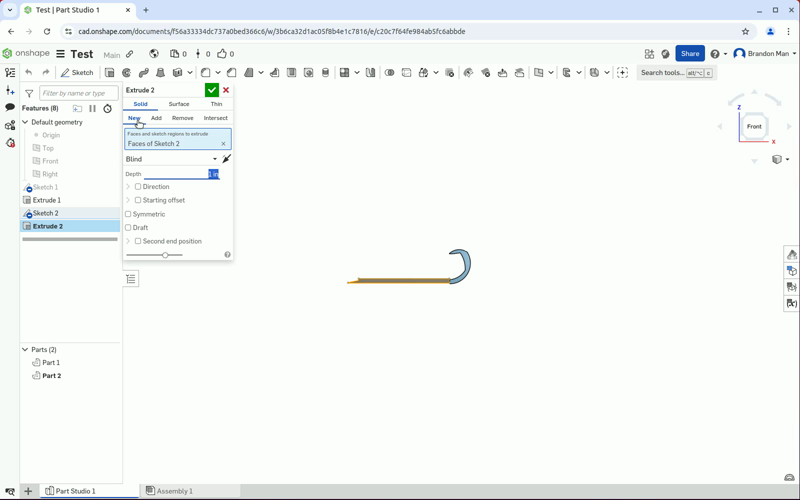
text(4.332)
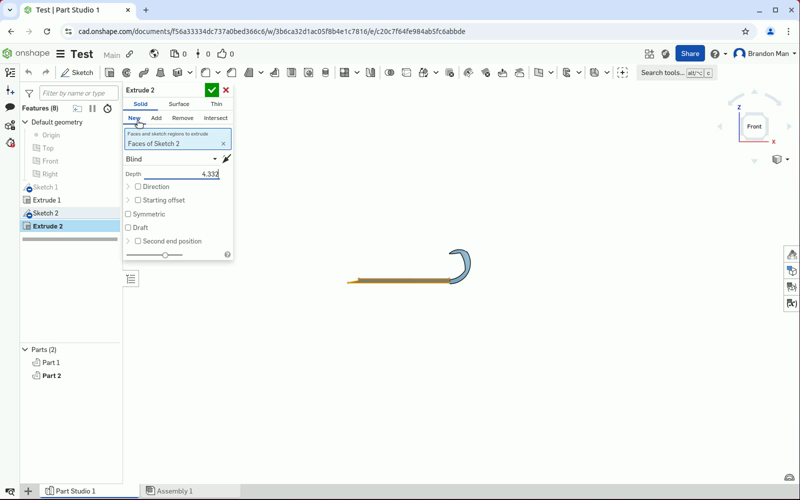
key(tab, 3)
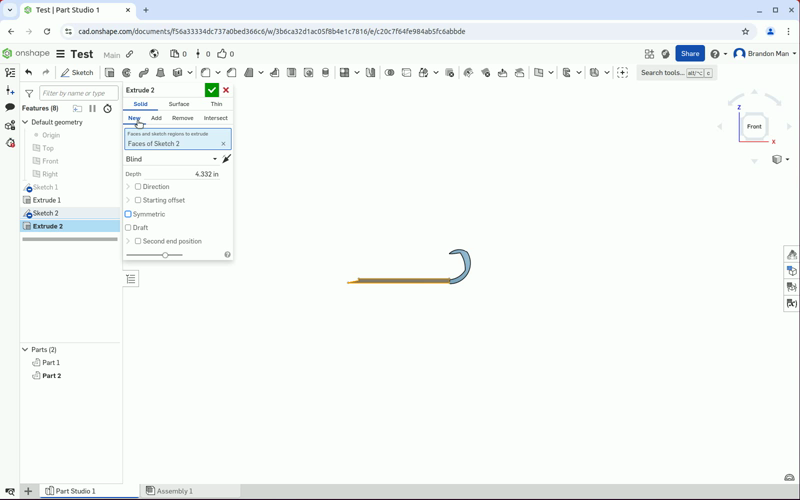
key(space)
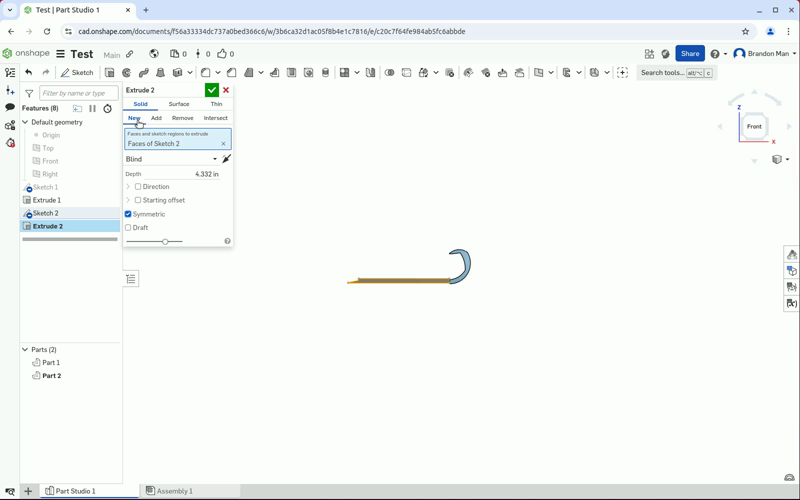
key(enter)
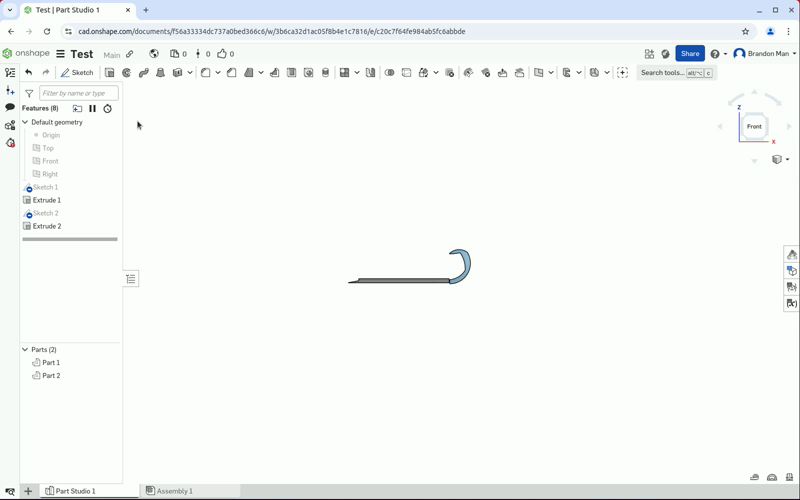
key(shift+h)
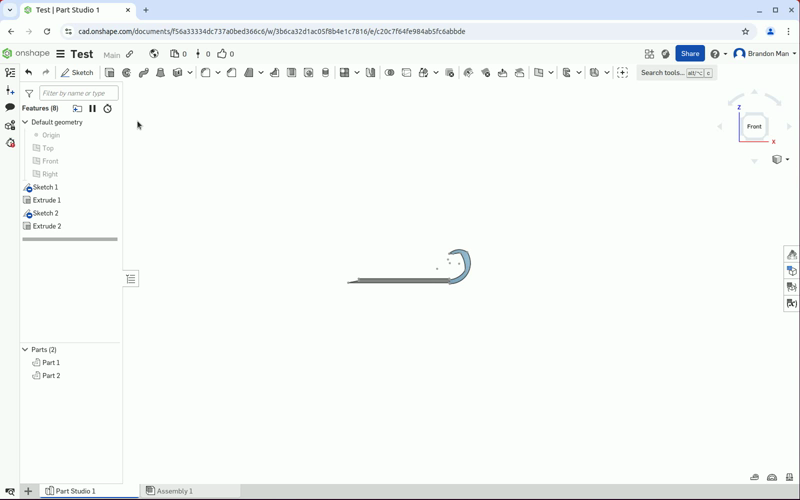
key(shift+h)
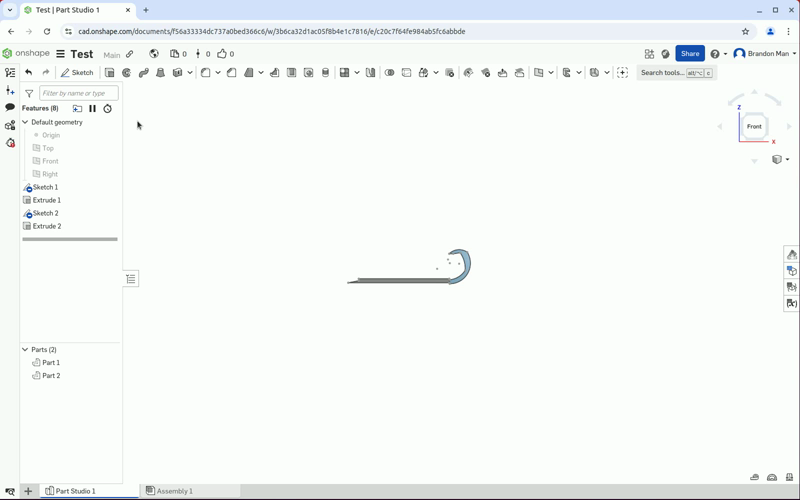
key(shift+7)
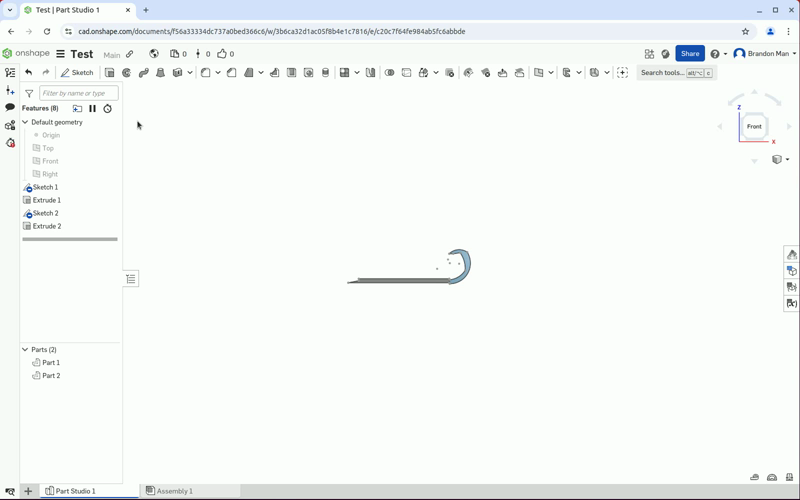
key(left, 2)
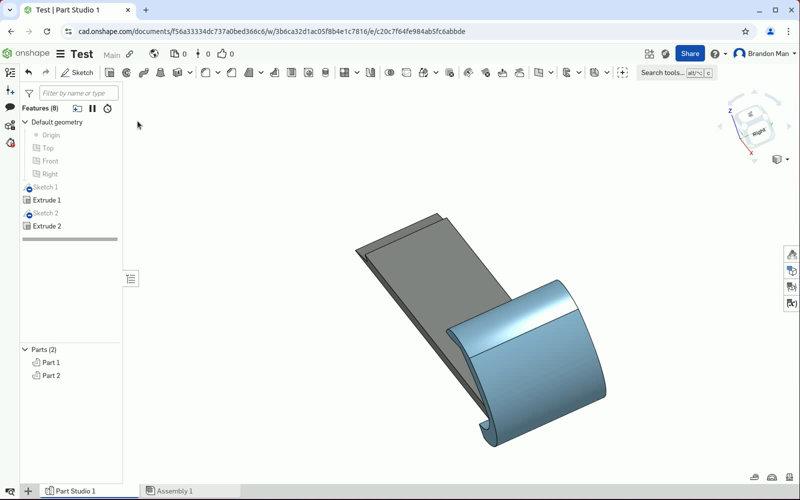
key(down, 2)
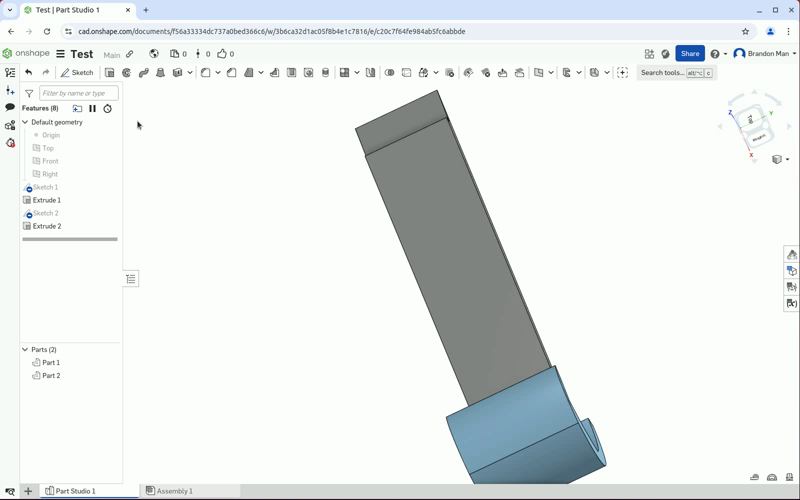
key(up, 2)
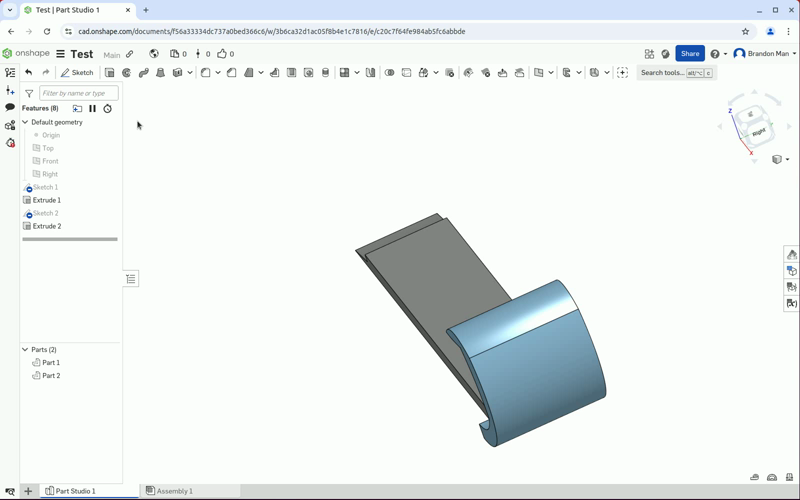
key(right, 2)
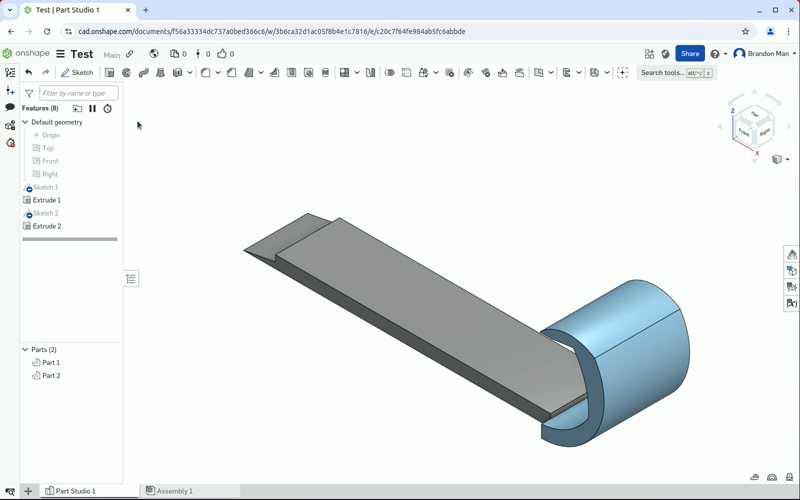
mouse_move(73, 189)
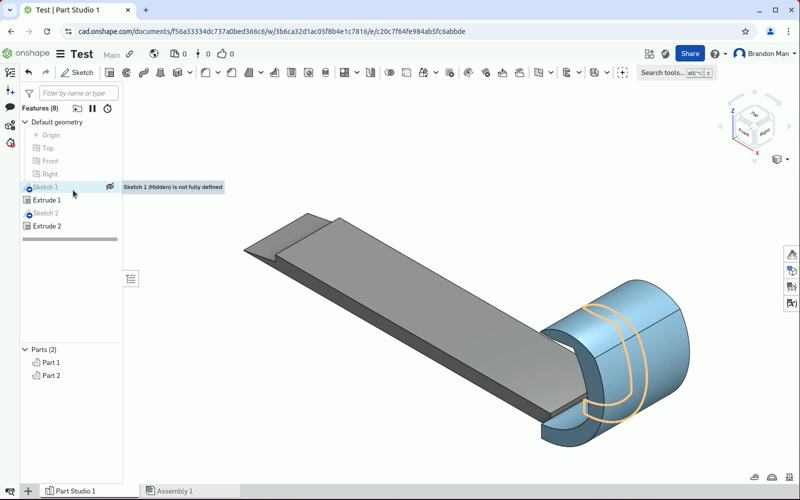
click(73, 189)